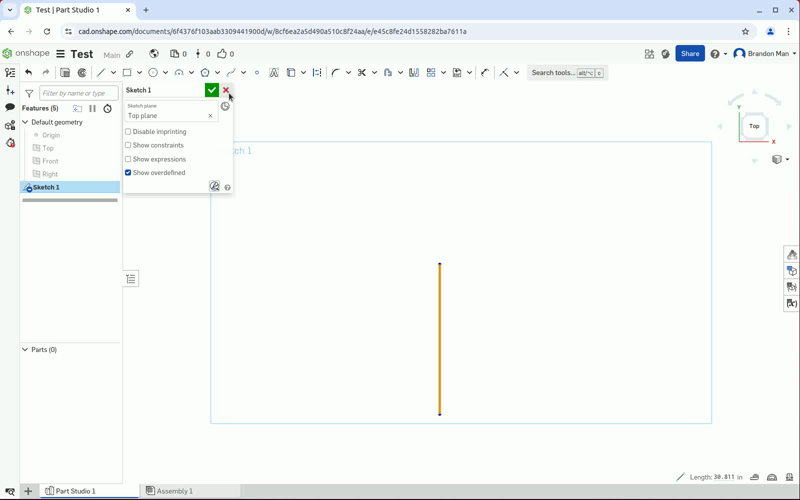
key(shift+h)
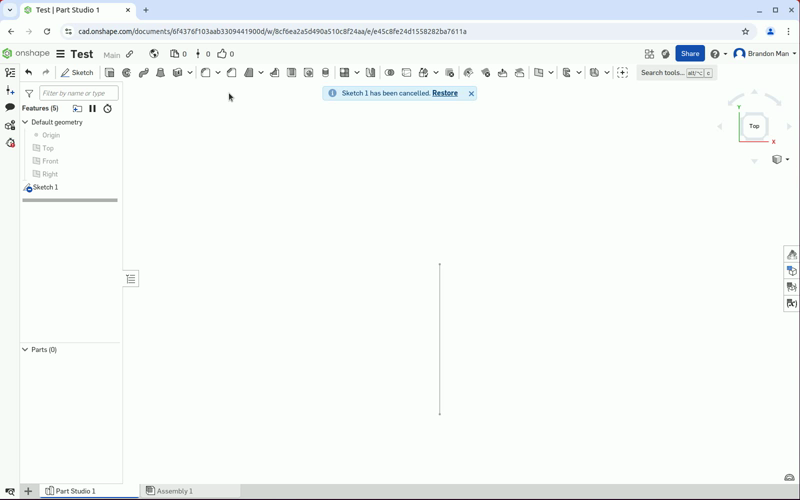
mouse_move(73, 352)
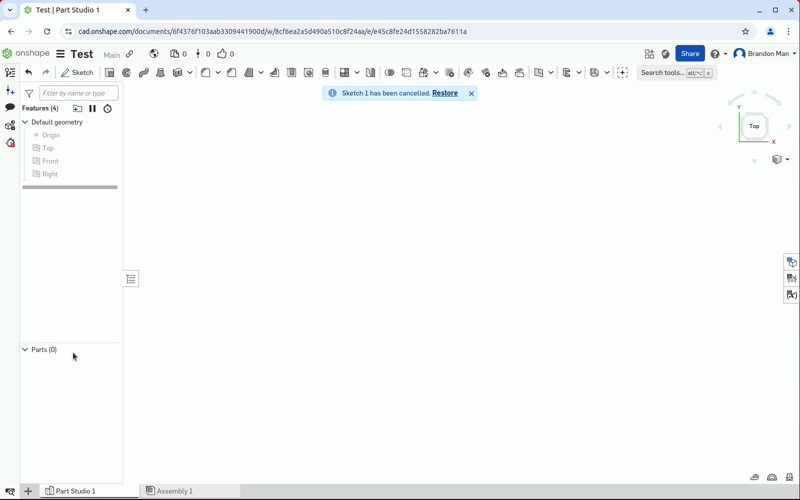
key(y)
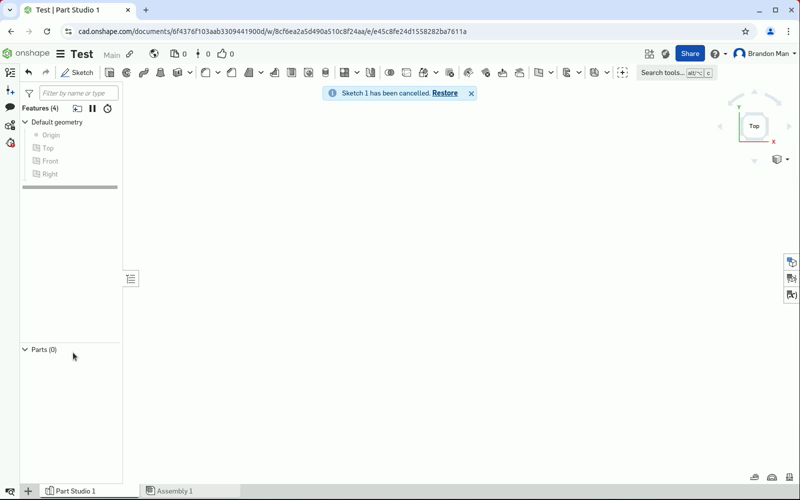
key(shift+p)
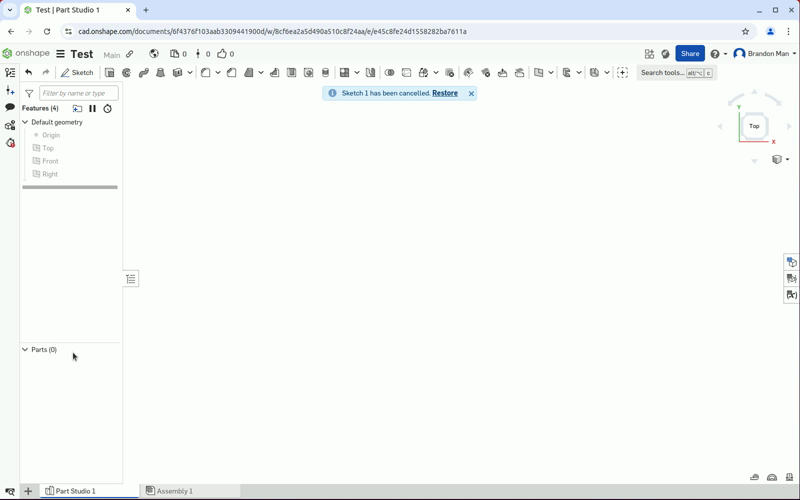
key(space)
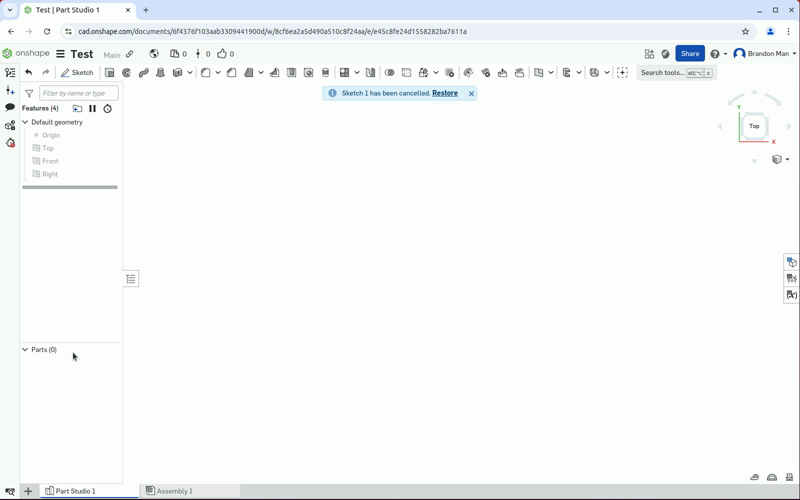
key_down(shift)
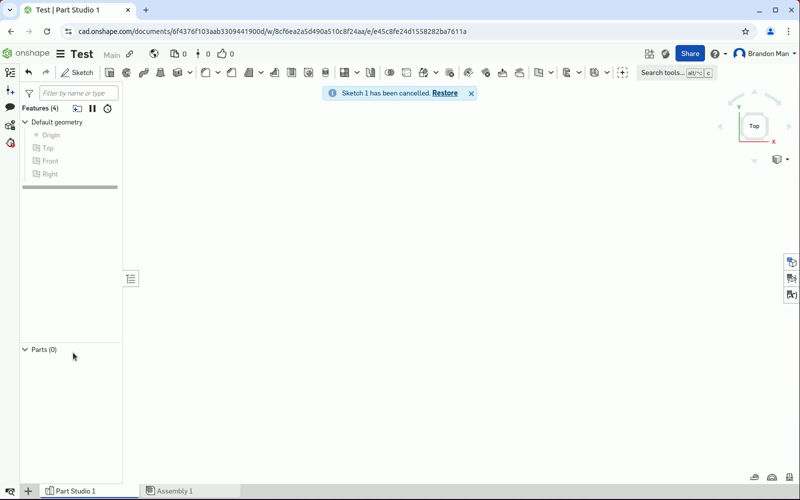
key(up)
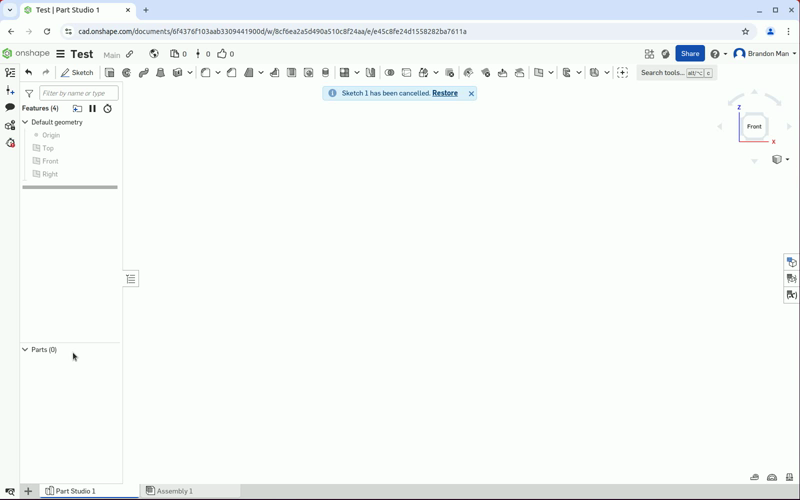
key_up(shift)
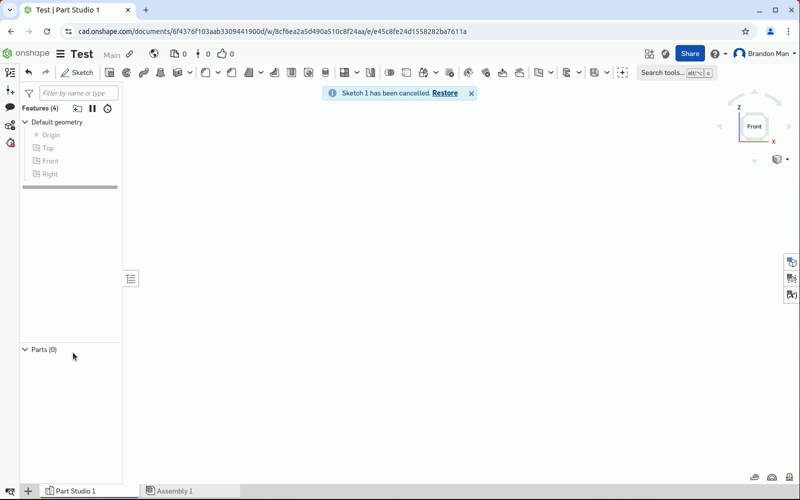
mouse_move(73, 352)
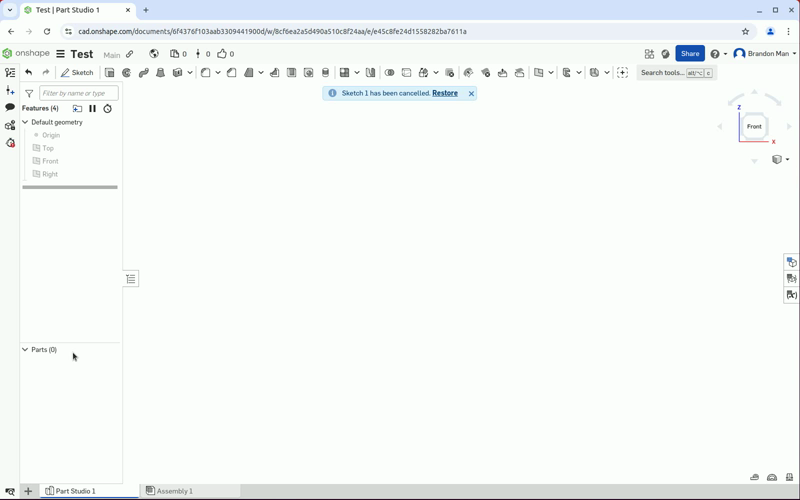
key(shift+y)
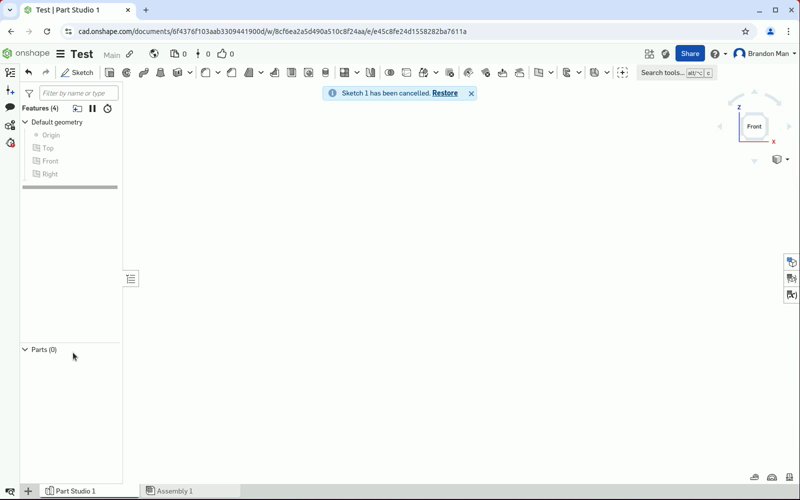
key(shift+s)
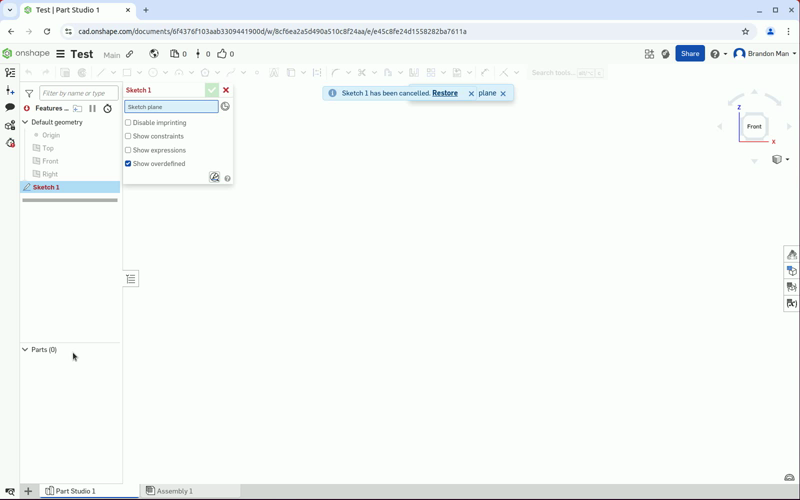
mouse_move(73, 163)
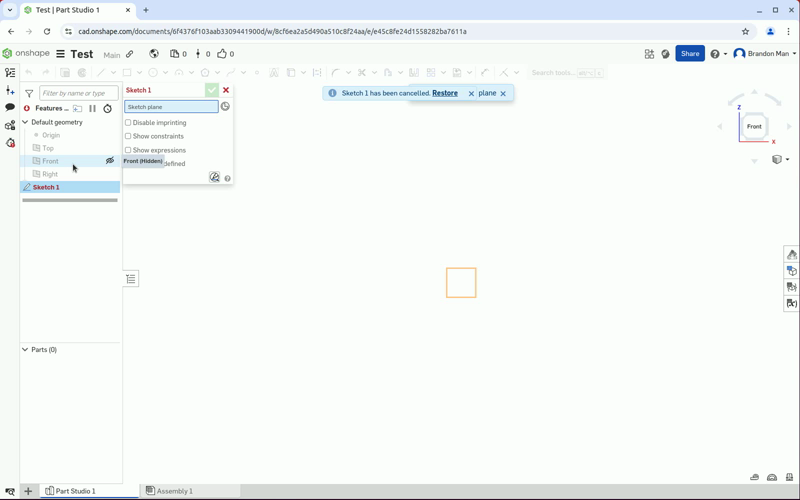
click(73, 163)
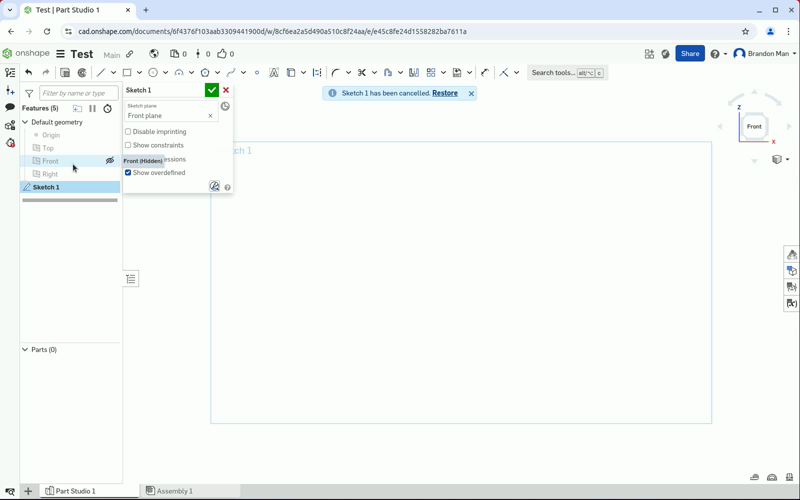
mouse_move(73, 352)
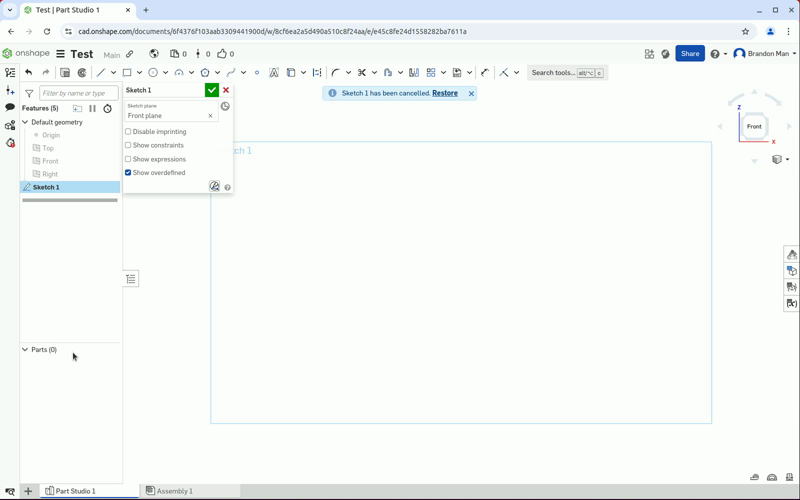
key(y)
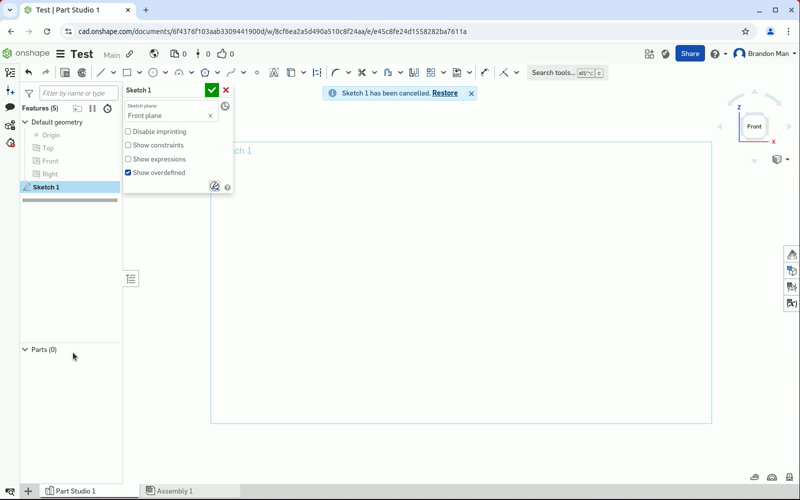
key(l)
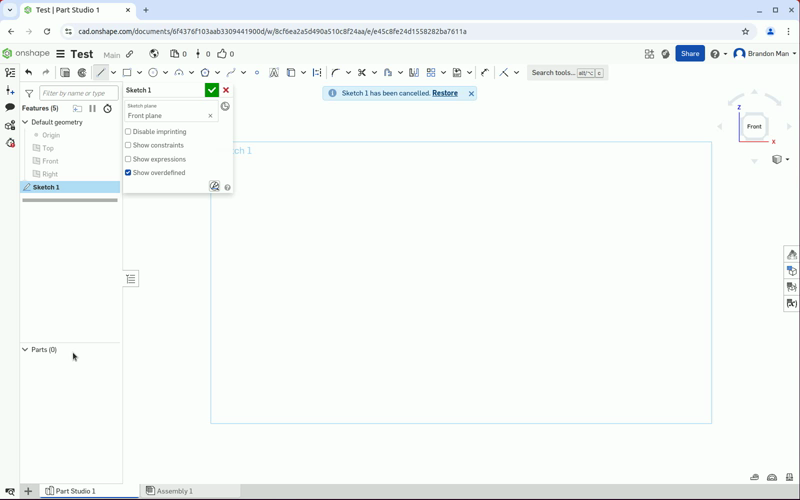
key_down(shift)
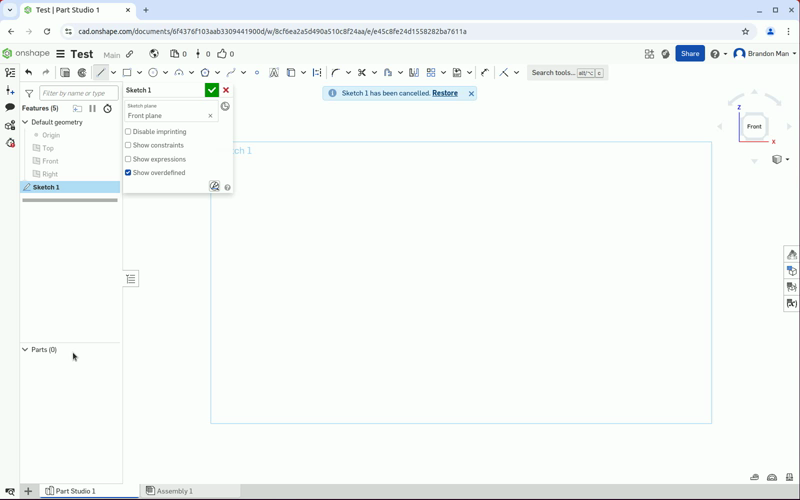
mouse_move(348, 330)
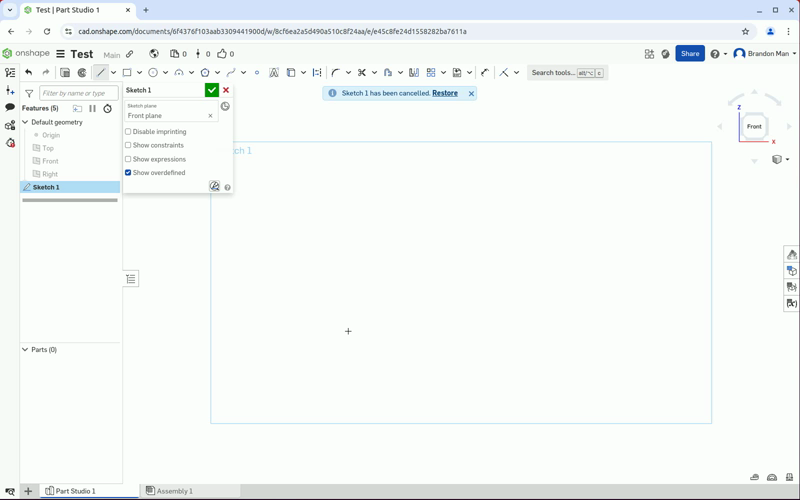
click(348, 330)
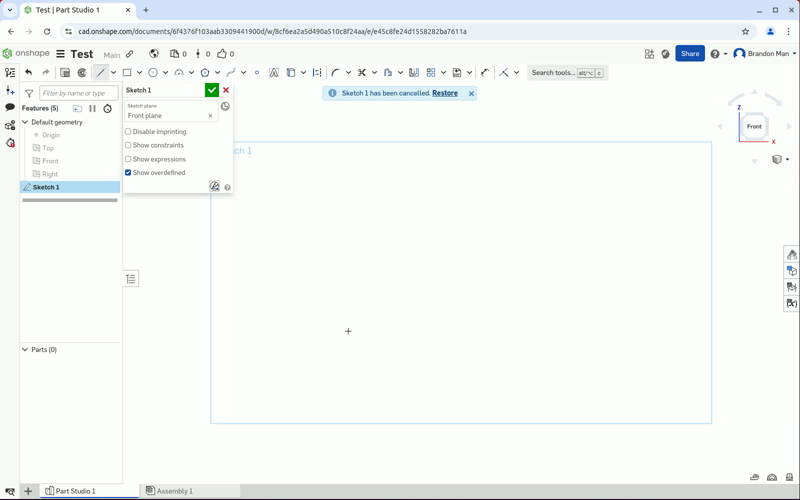
key_up(shift)
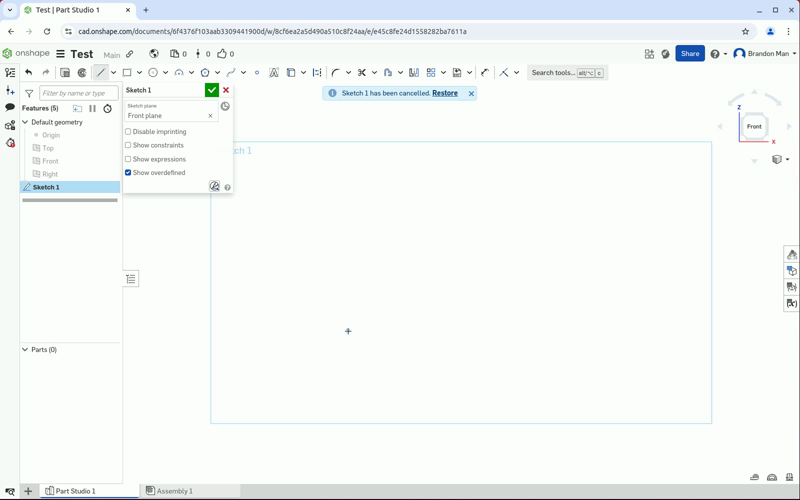
key_down(shift)
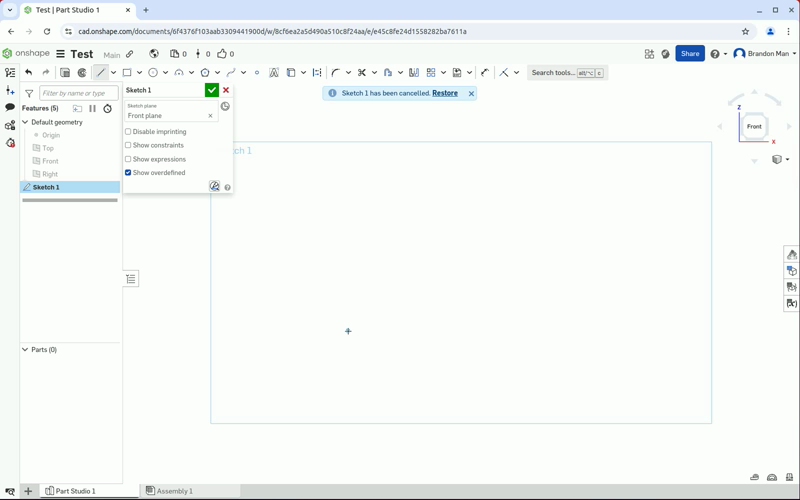
mouse_move(572, 330)
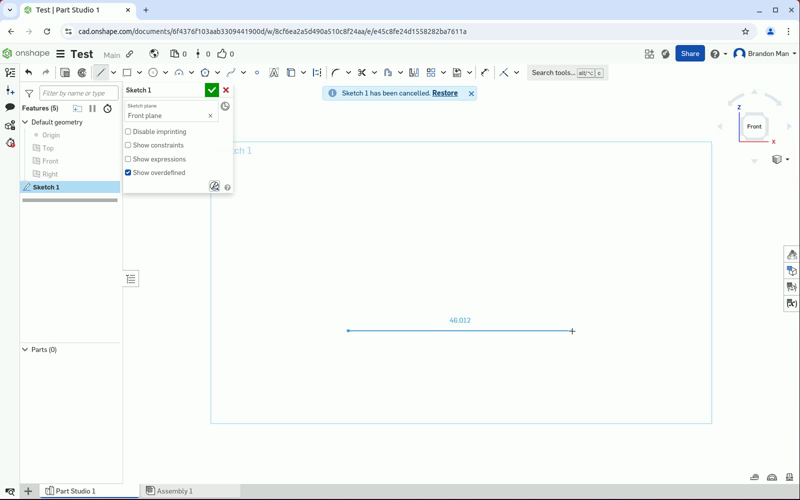
click(572, 330)
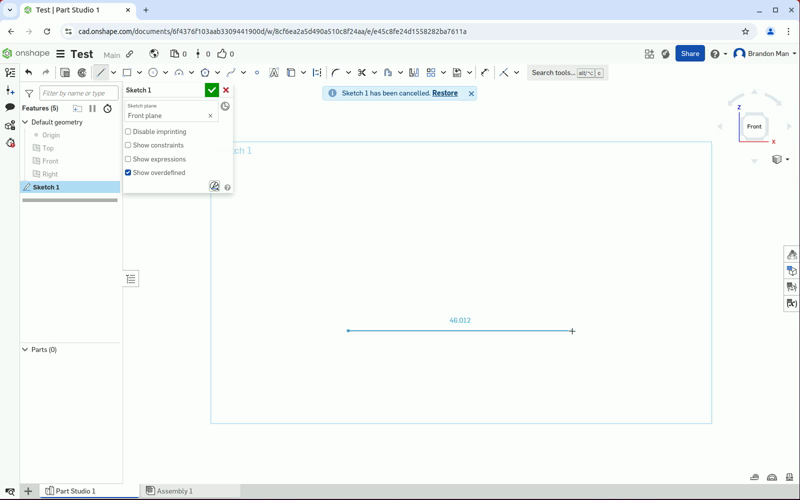
key_up(shift)
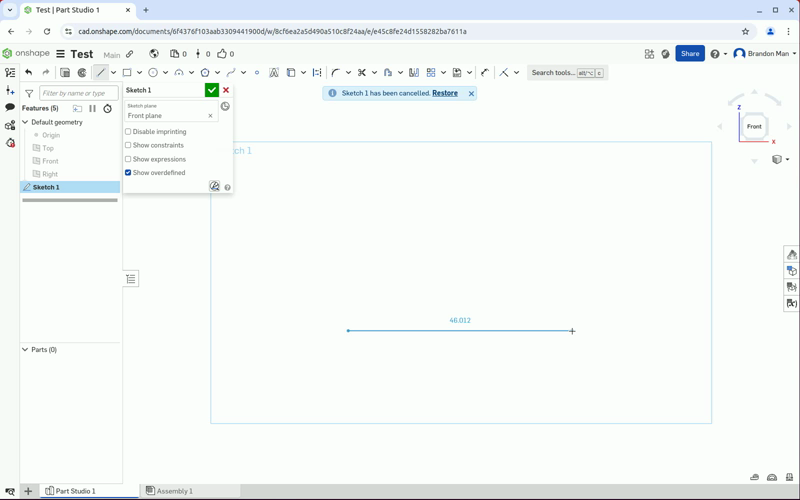
key_down(shift)
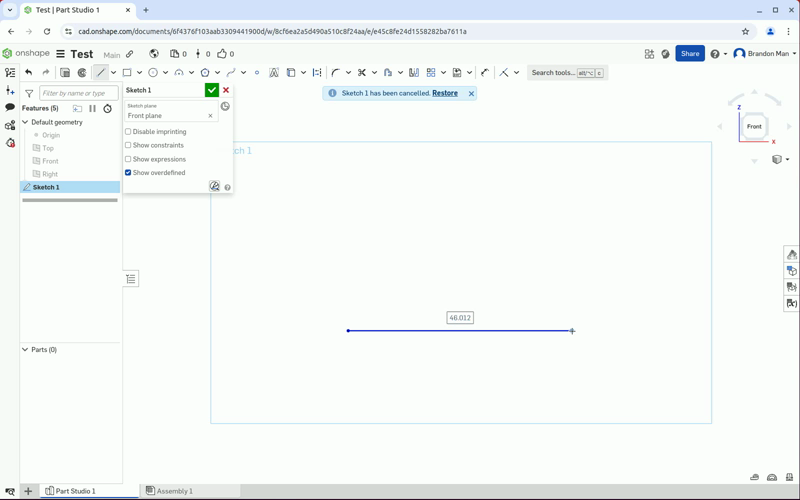
mouse_move(572, 234)
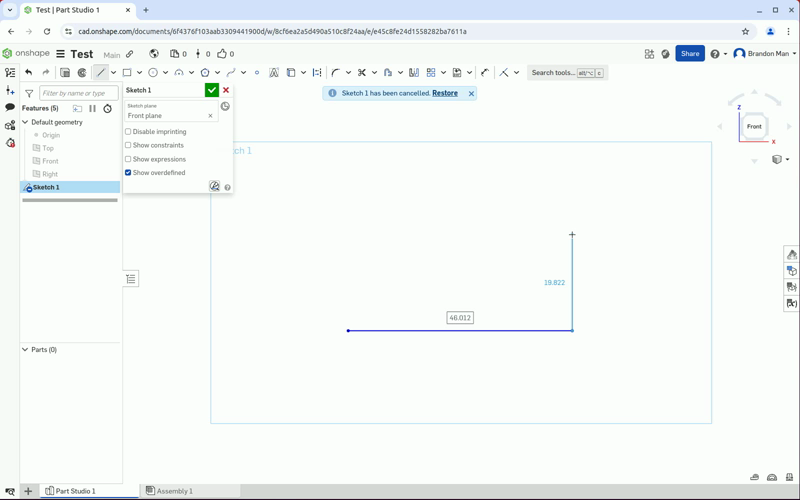
click(572, 234)
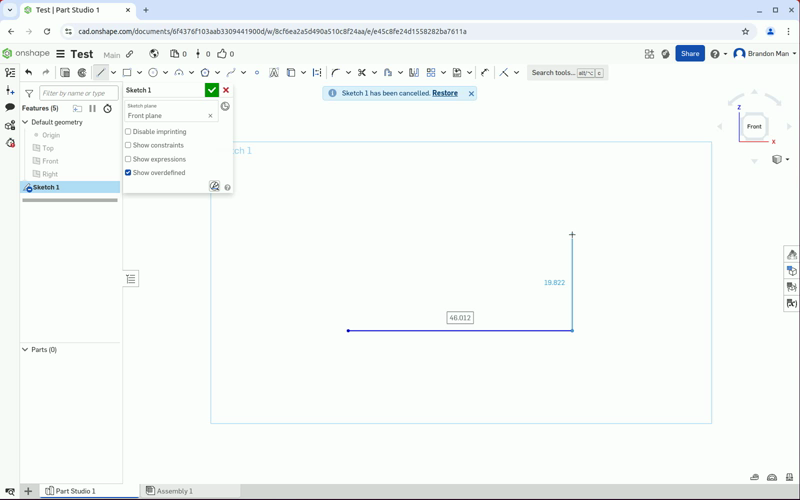
key_up(shift)
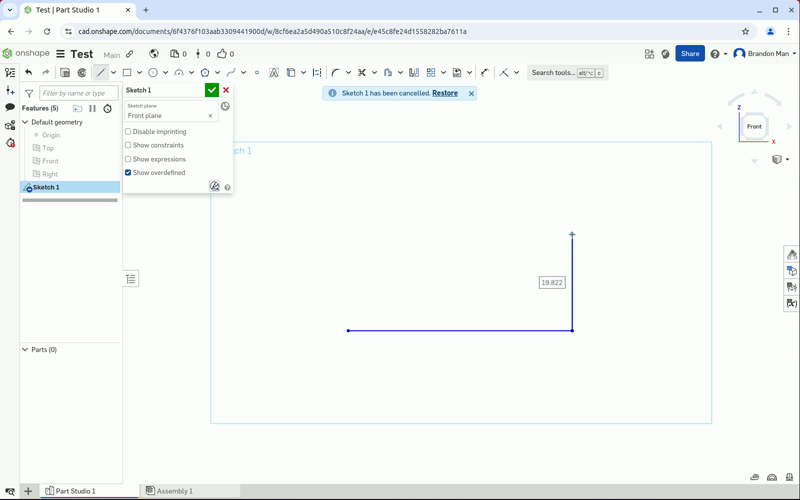
key_down(shift)
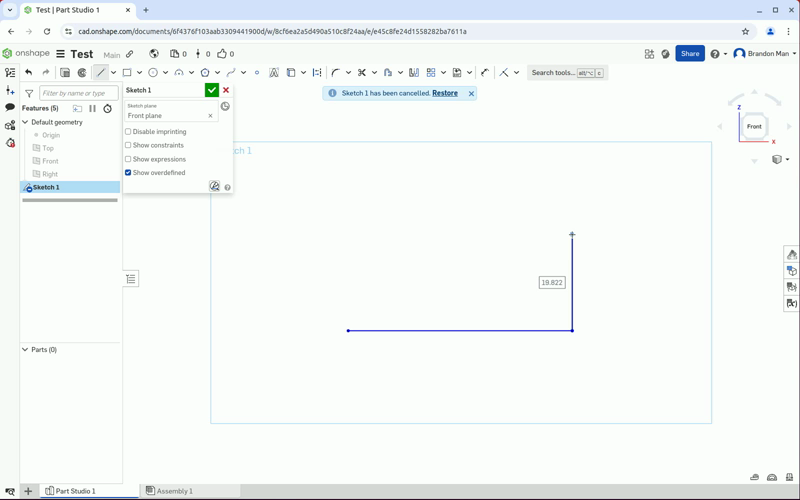
mouse_move(348, 234)
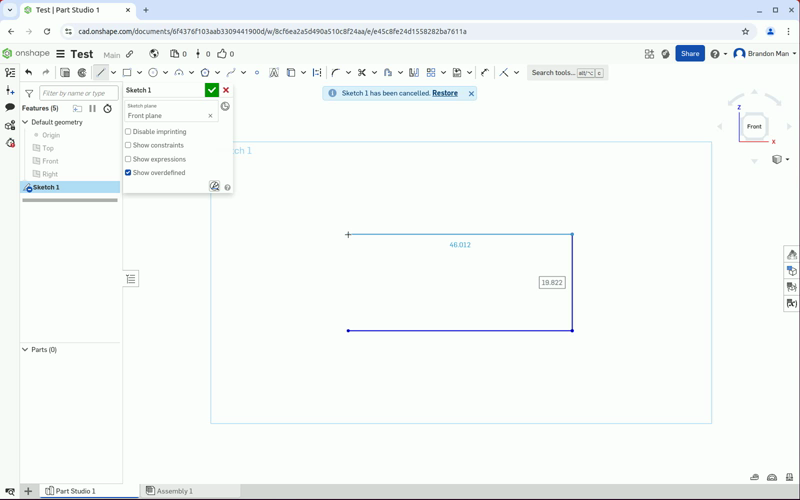
click(348, 234)
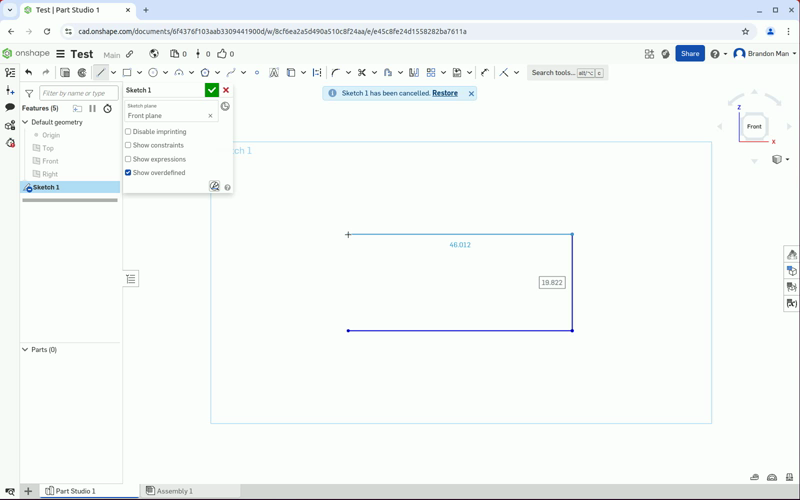
key_up(shift)
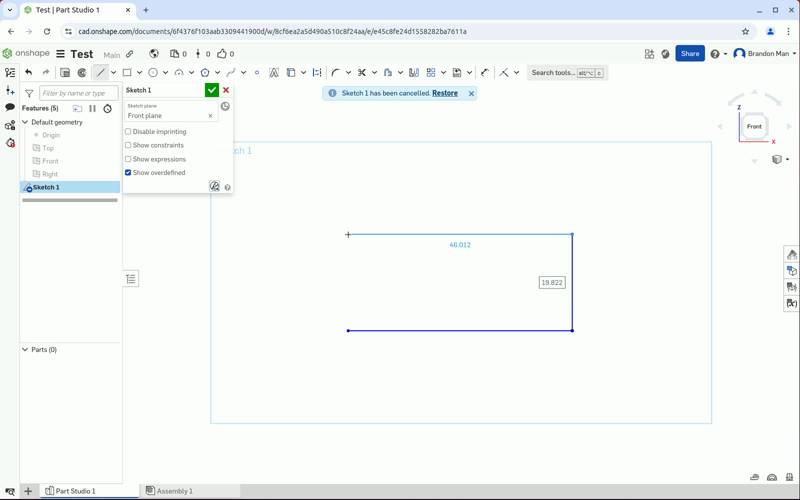
key_down(shift)
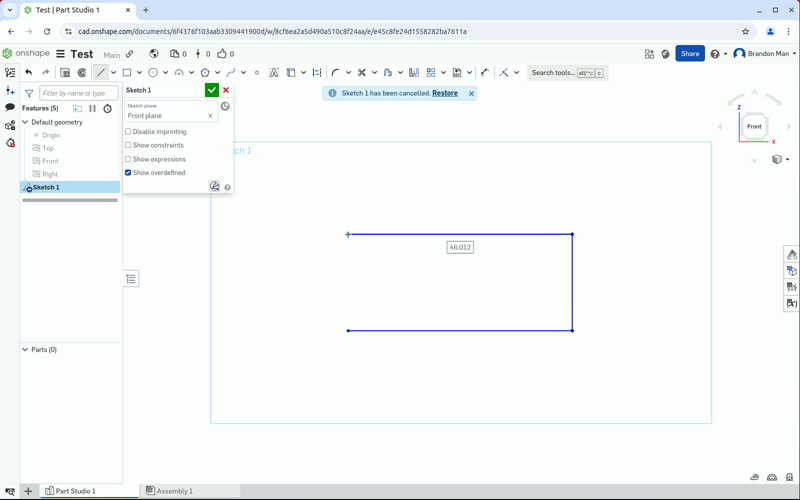
mouse_move(348, 330)
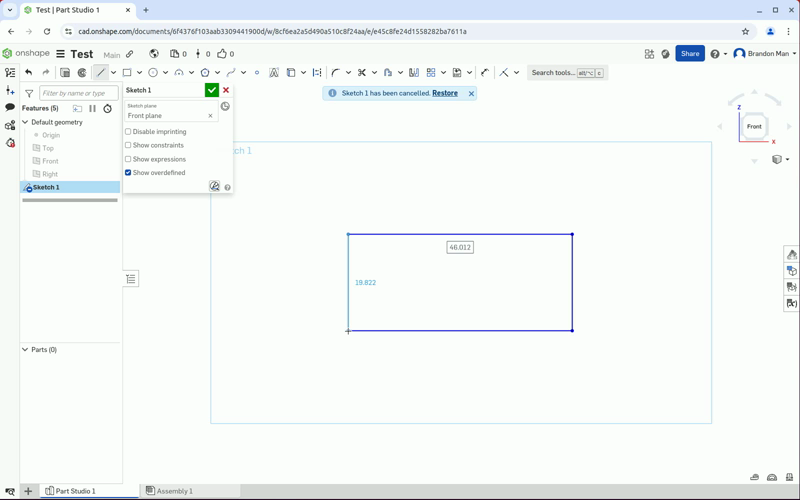
key_up(shift)
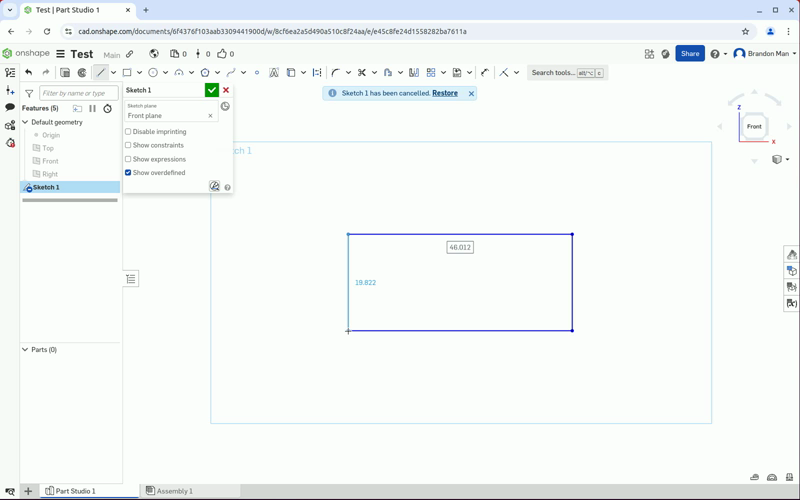
click(348, 330)
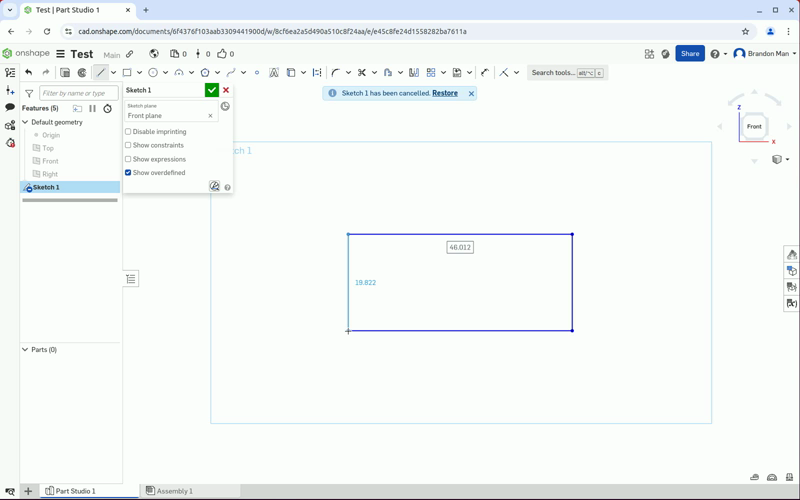
key(esc)
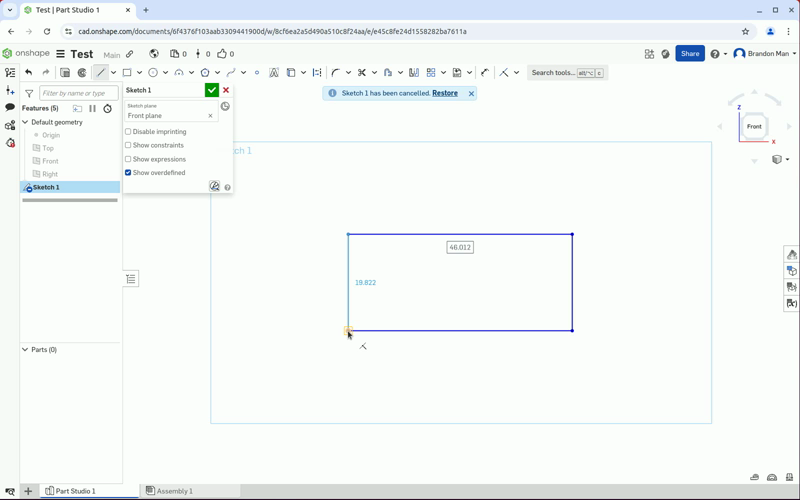
mouse_move(484, 250)
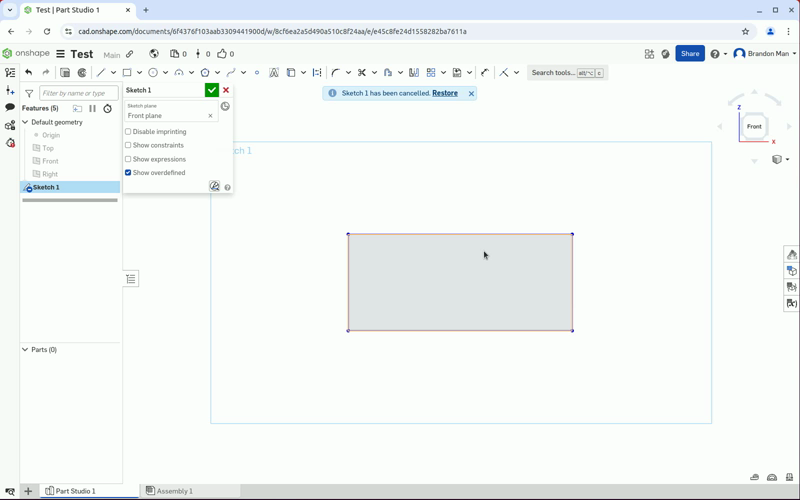
click(484, 250)
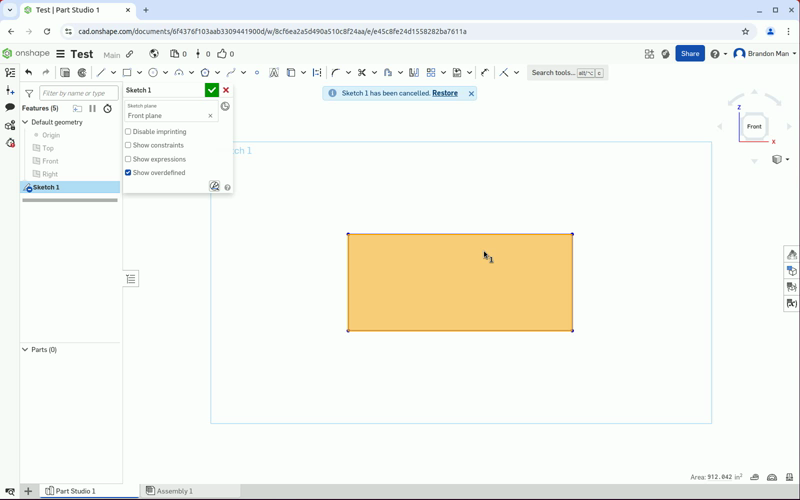
mouse_move(73, 352)
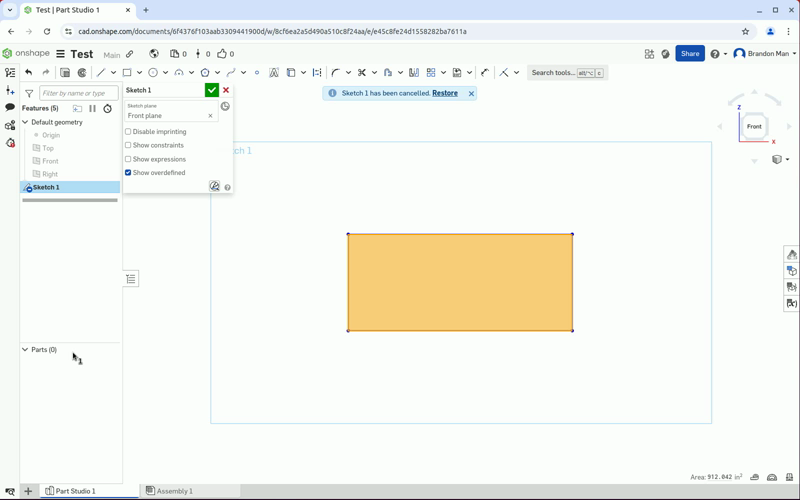
key(shift+y)
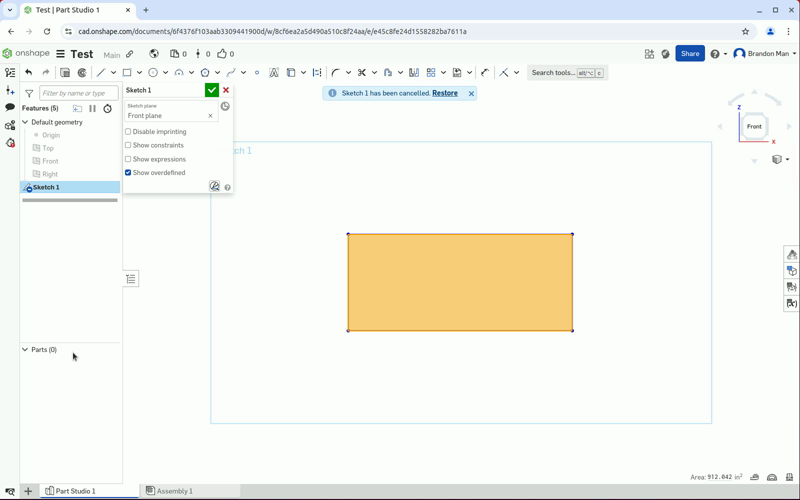
key(shift+e)
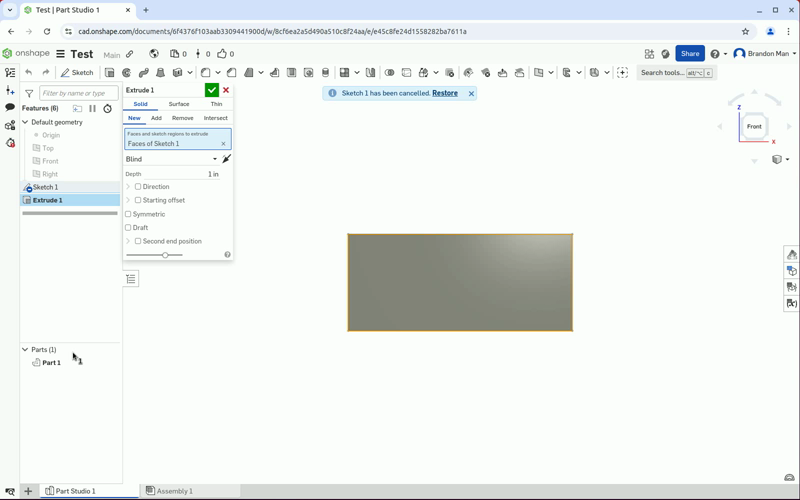
mouse_move(143, 106)
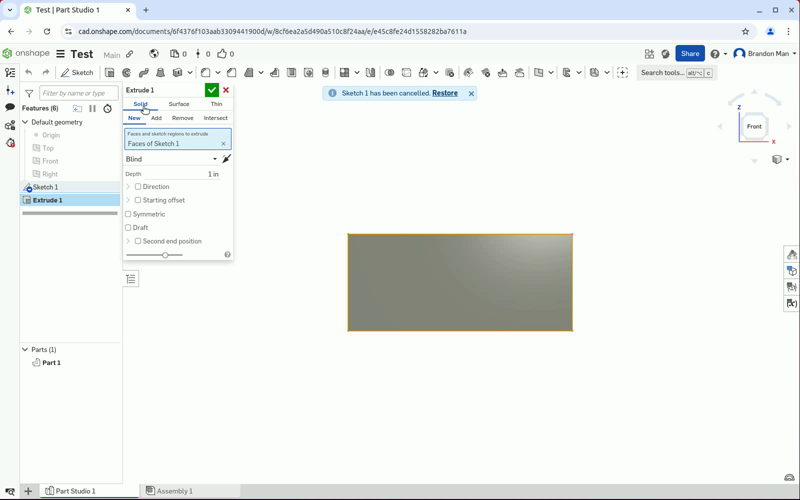
click(143, 106)
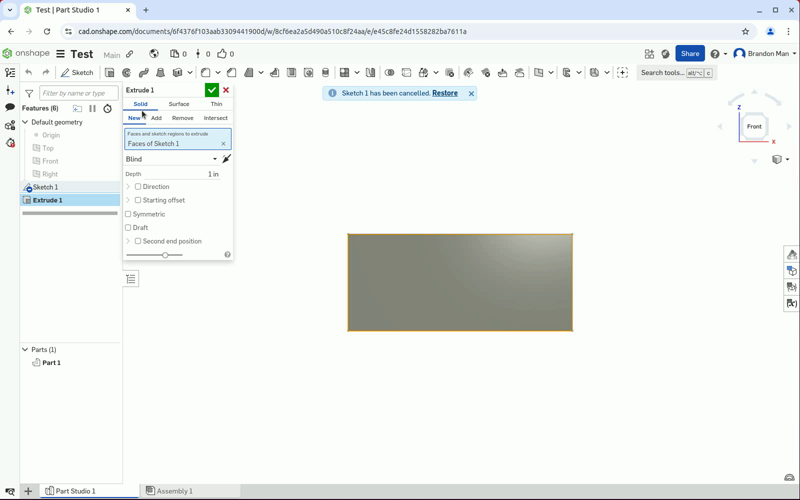
mouse_move(137, 120)
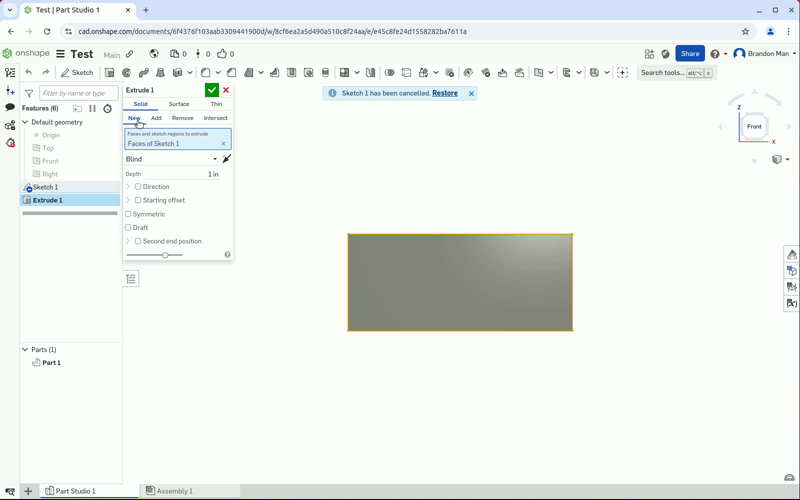
click(137, 120)
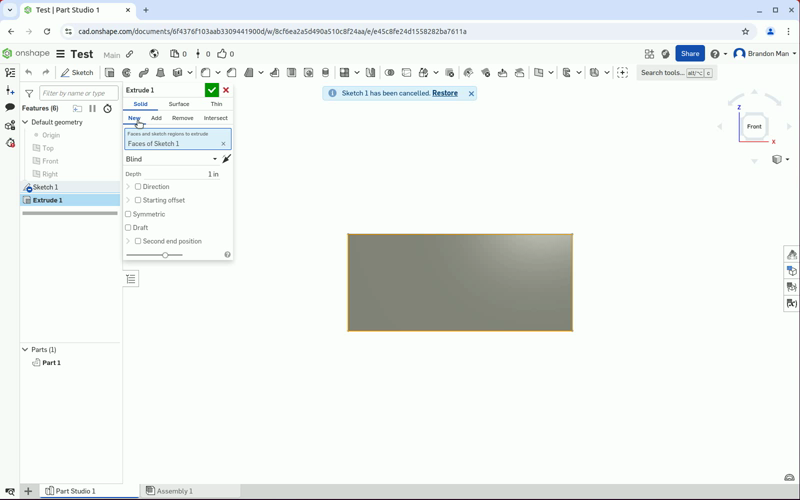
key(tab, 4)
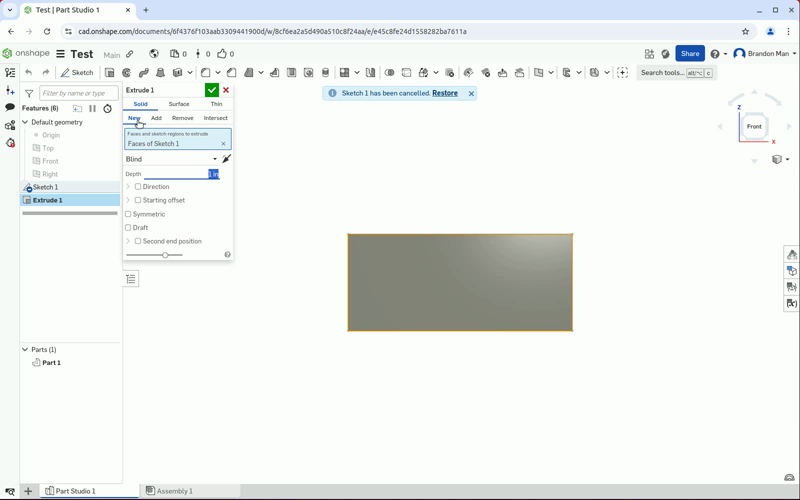
text(19.738)
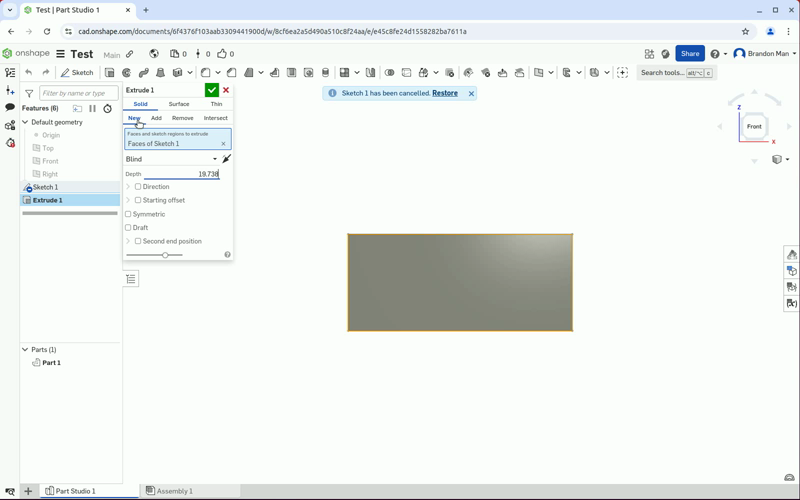
key(tab, 3)
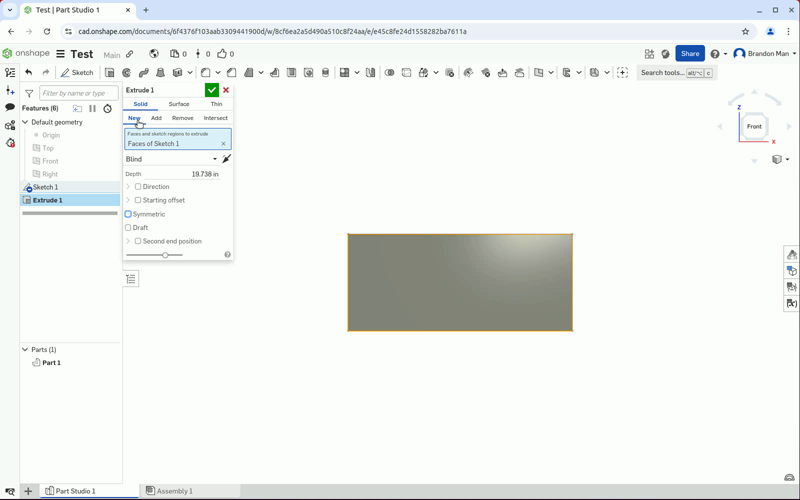
key(space)
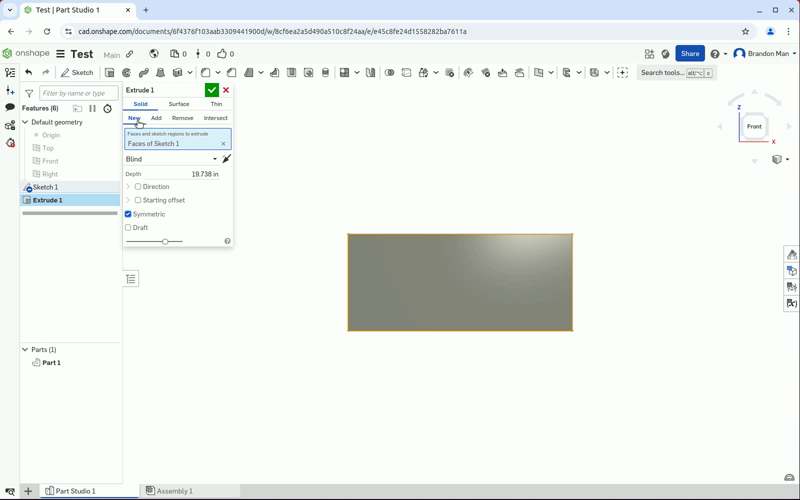
key(enter)
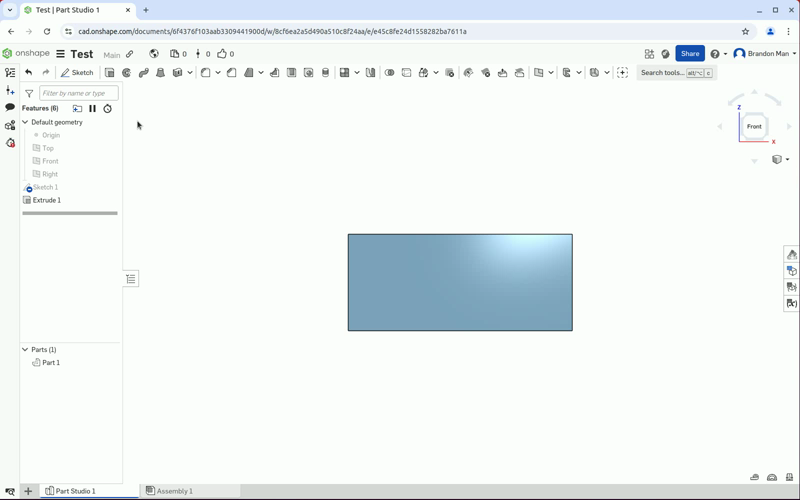
key(shift+h)
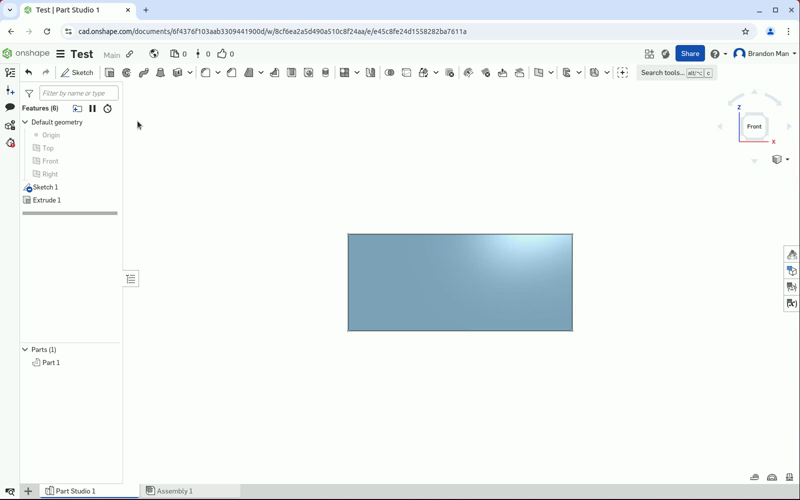
key(shift+h)
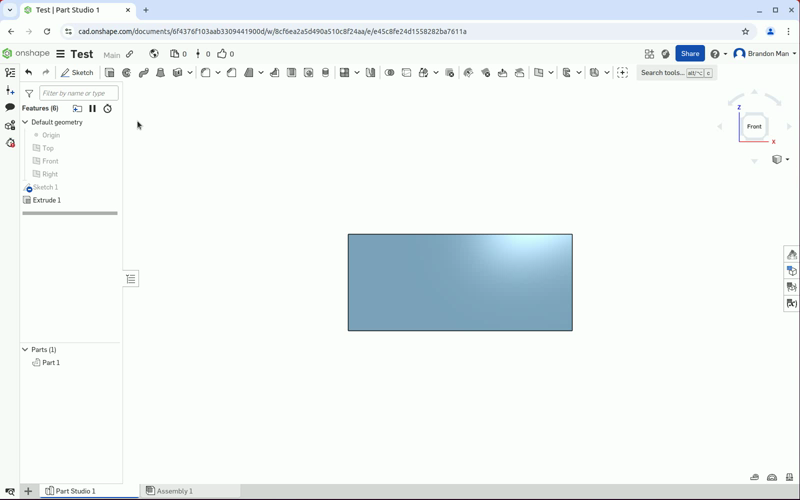
mouse_move(73, 189)
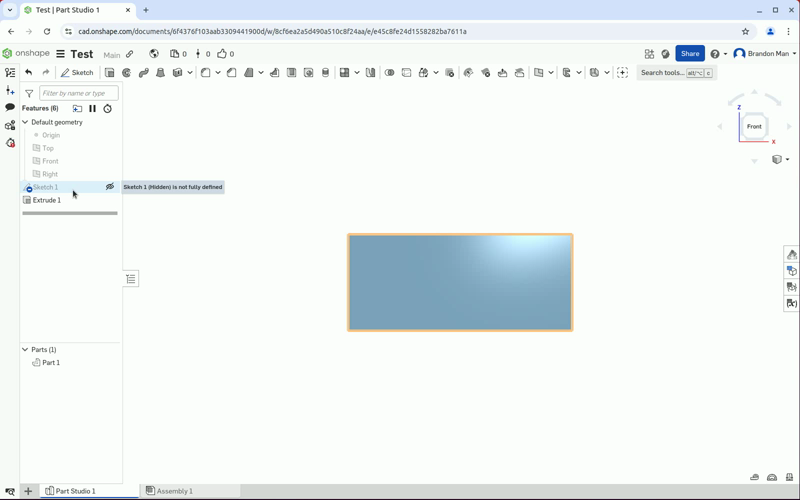
click(73, 189)
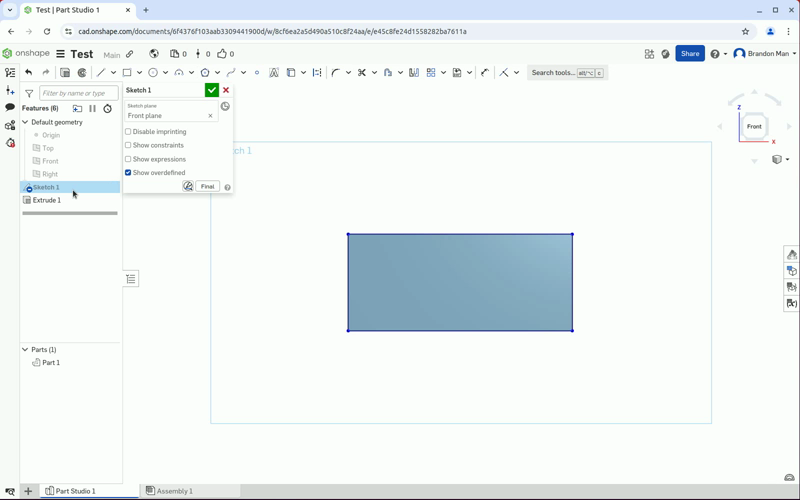
mouse_move(229, 92)
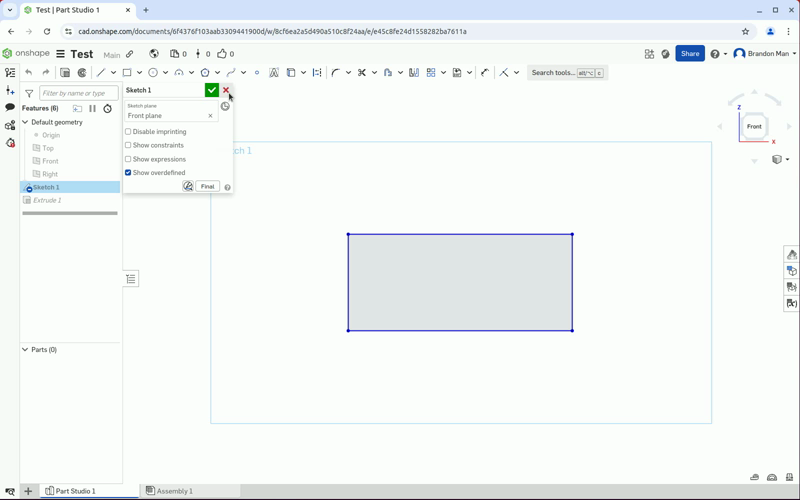
click(229, 92)
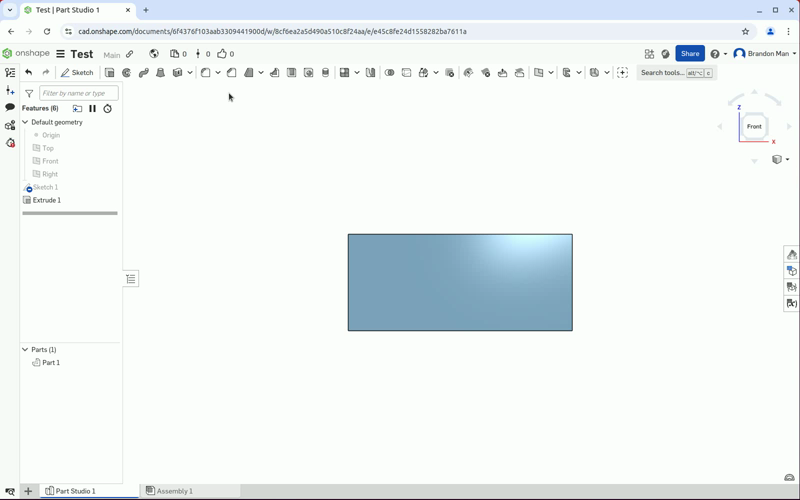
mouse_move(73, 352)
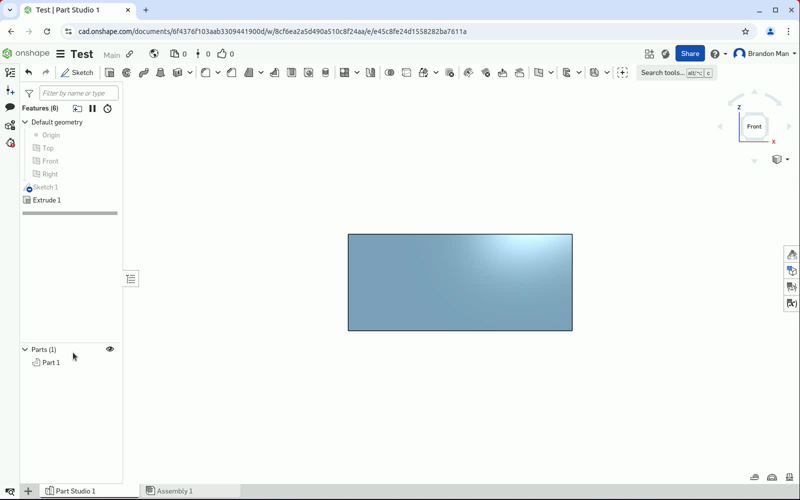
key(y)
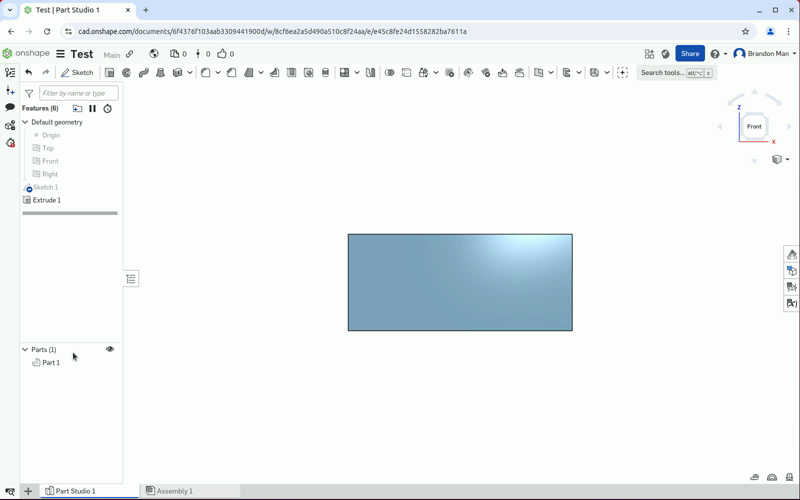
key(shift+p)
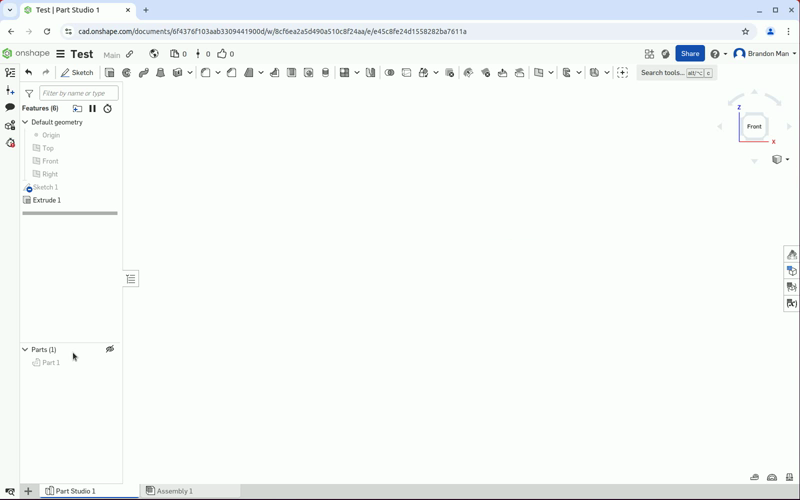
key(space)
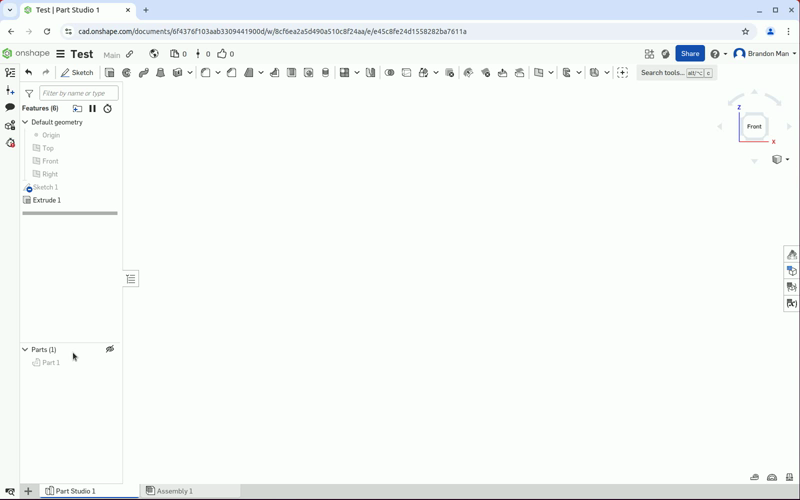
key_down(shift)
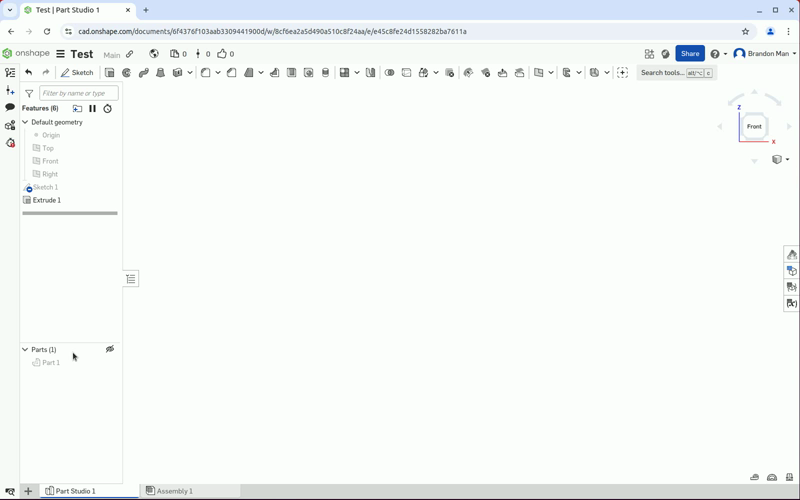
key(down)
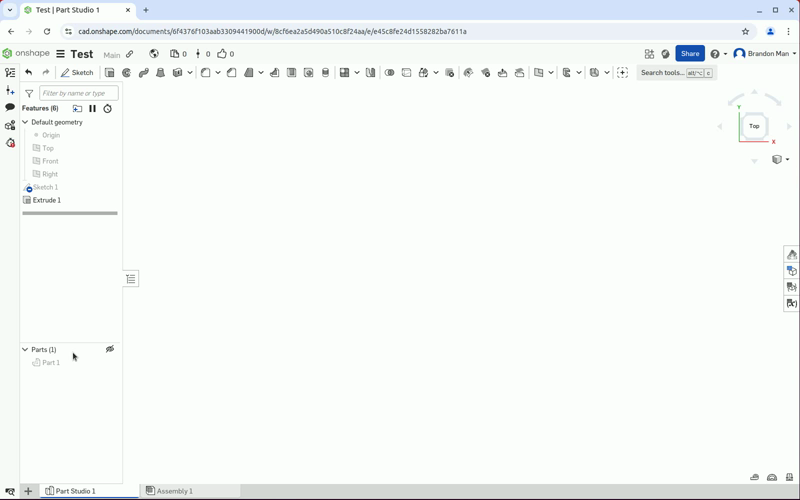
key_up(shift)
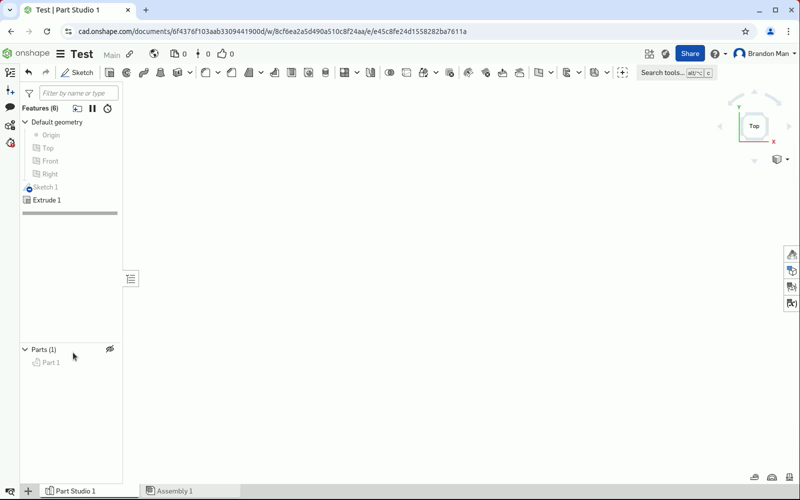
mouse_move(73, 352)
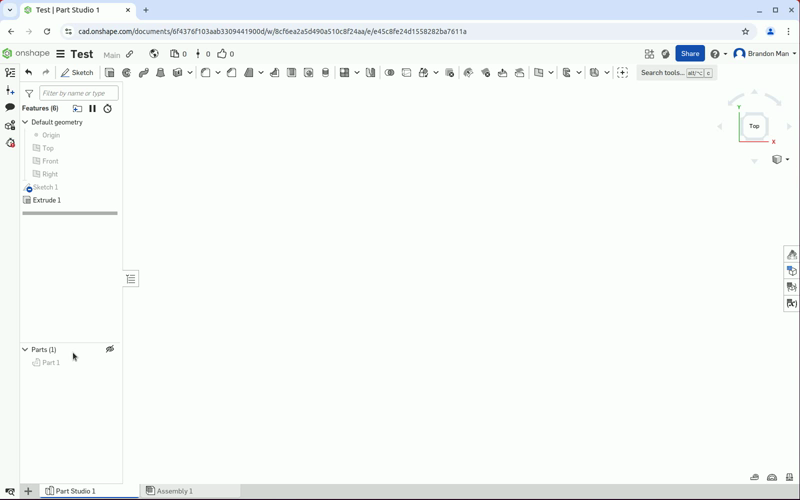
key(shift+y)
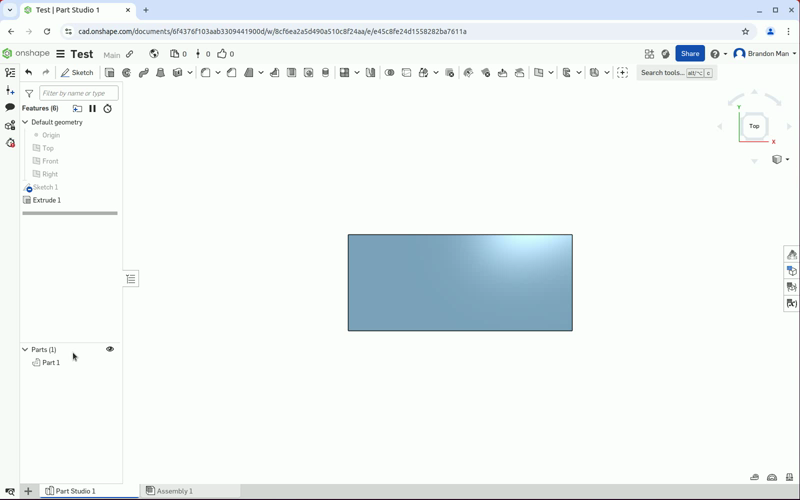
mouse_move(541, 75)
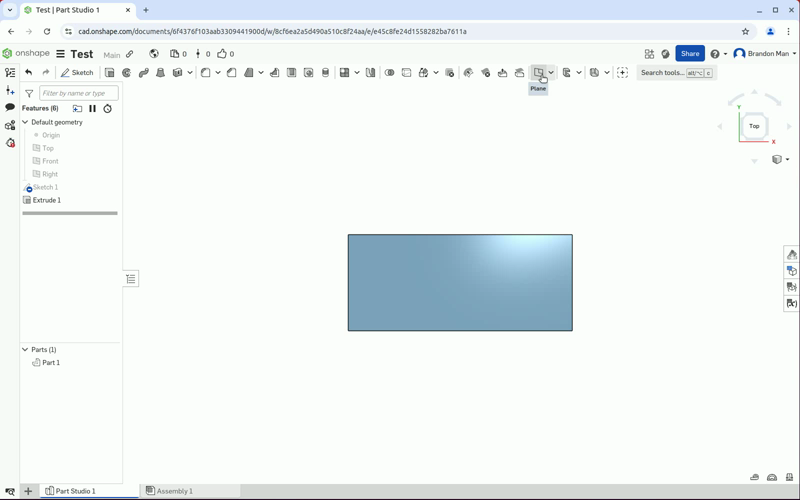
click(541, 75)
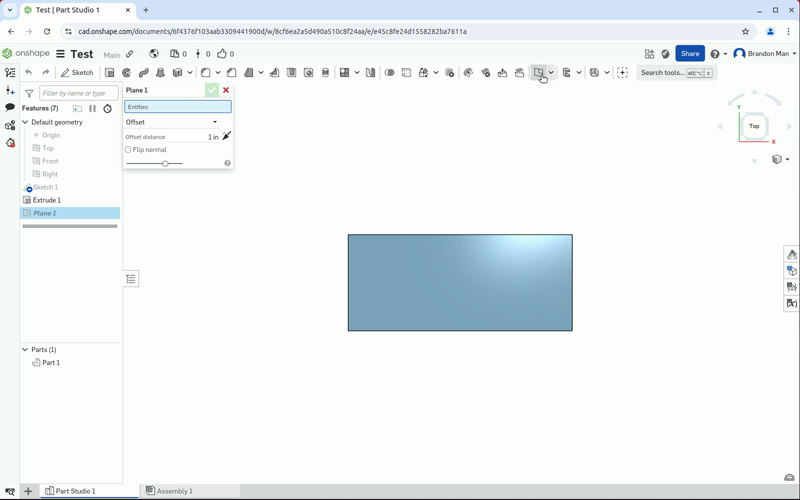
mouse_move(73, 150)
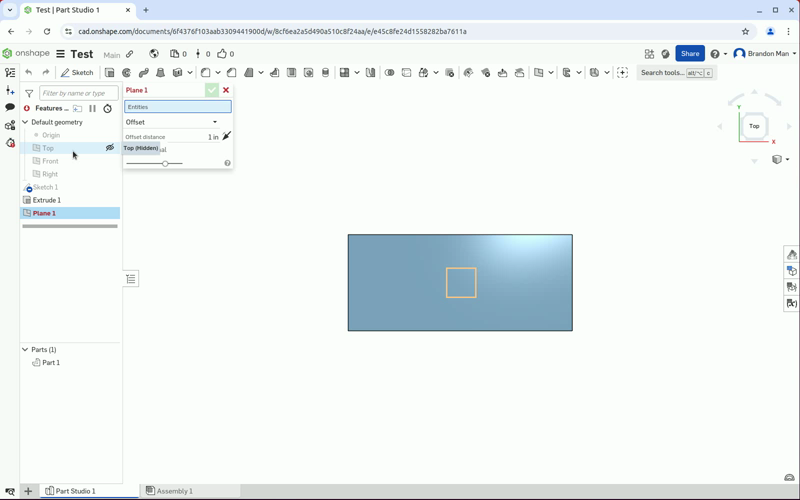
click(73, 150)
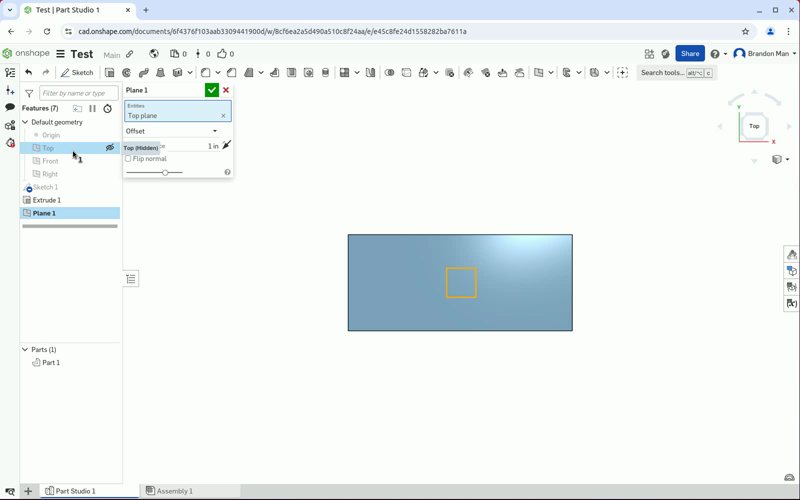
key(tab, 2)
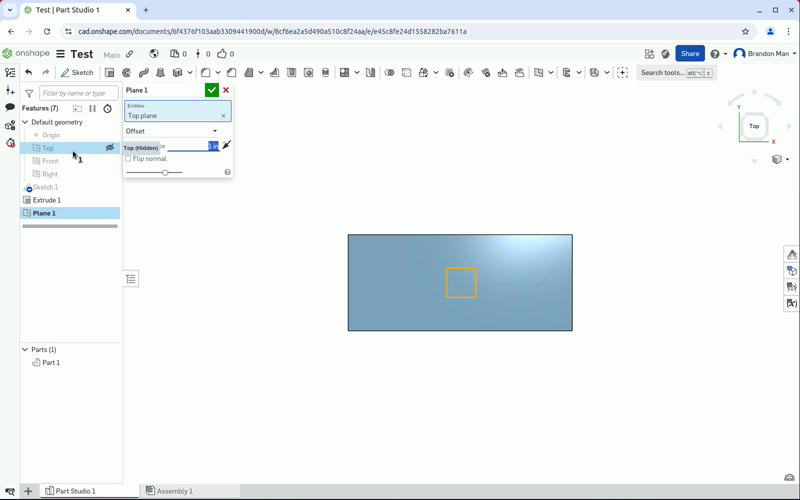
text(9.86)
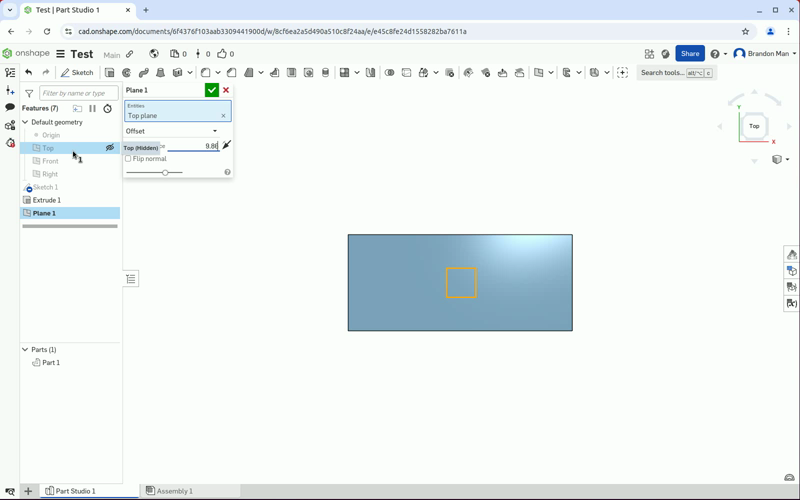
key(enter, 2)
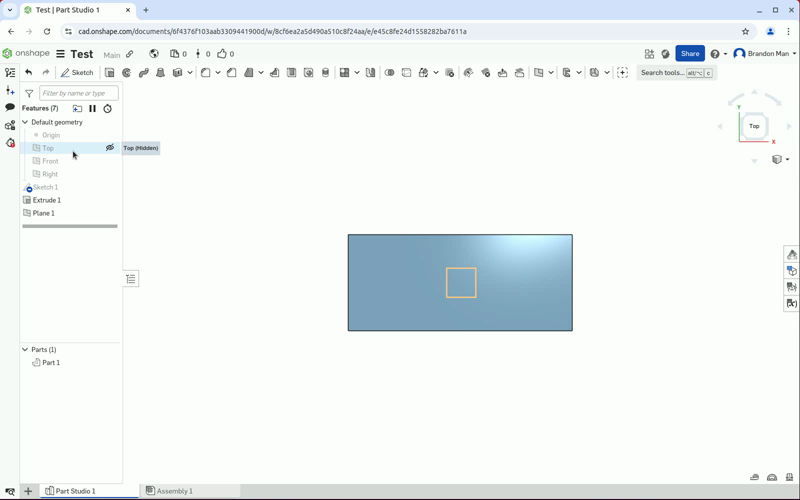
key(shift+s)
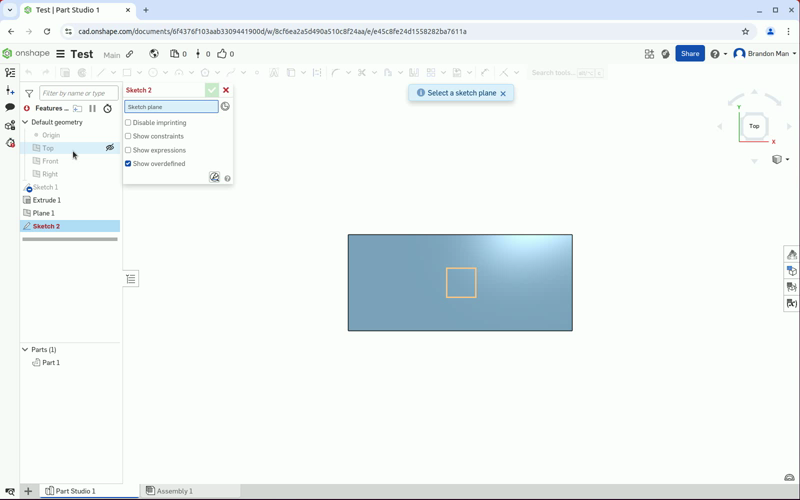
mouse_move(73, 215)
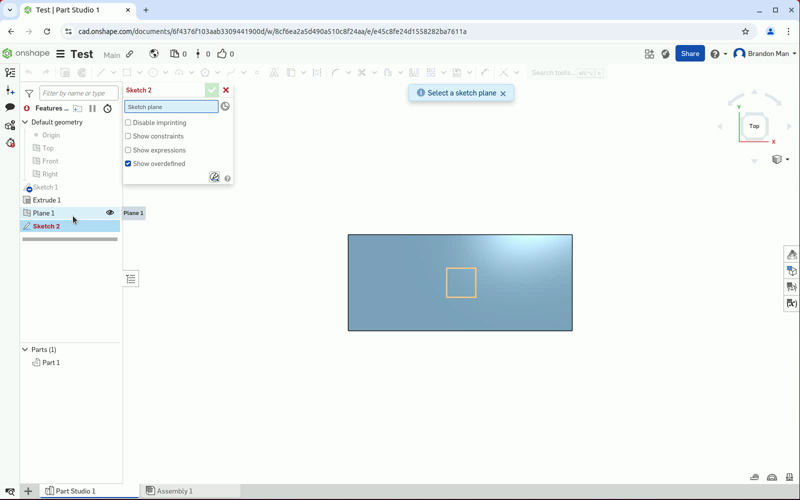
click(73, 215)
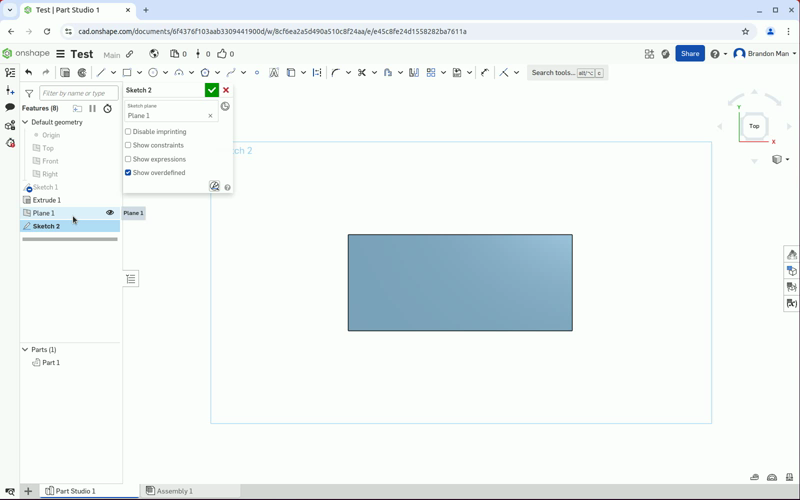
mouse_move(73, 352)
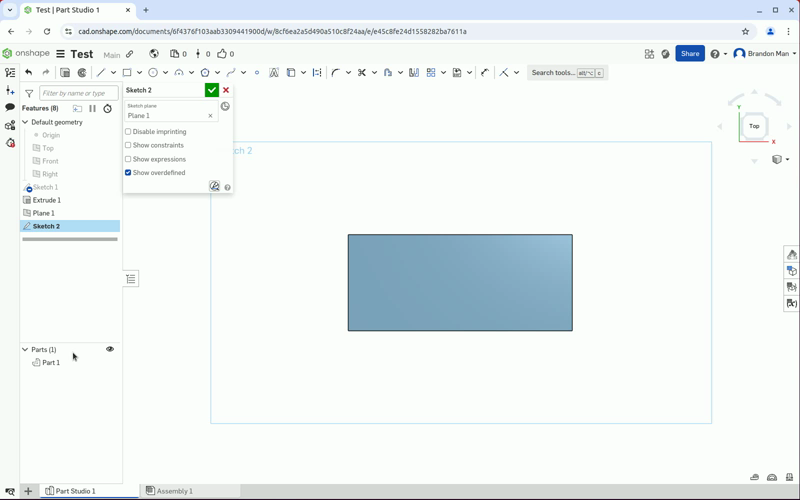
key(y)
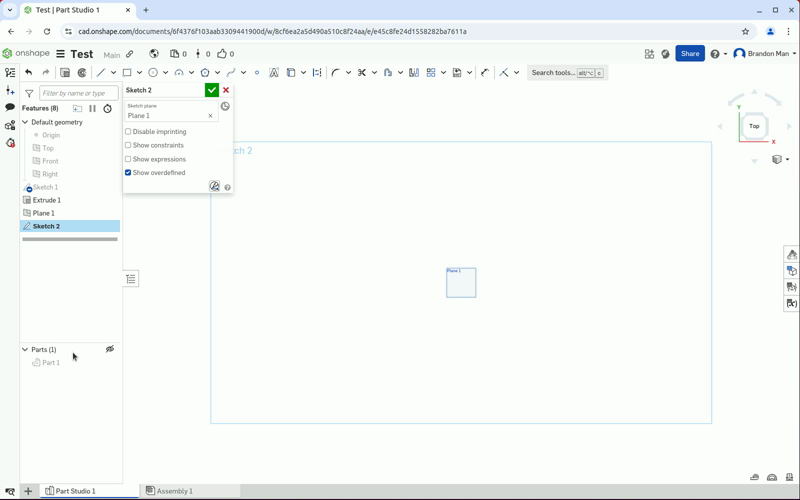
key(c)
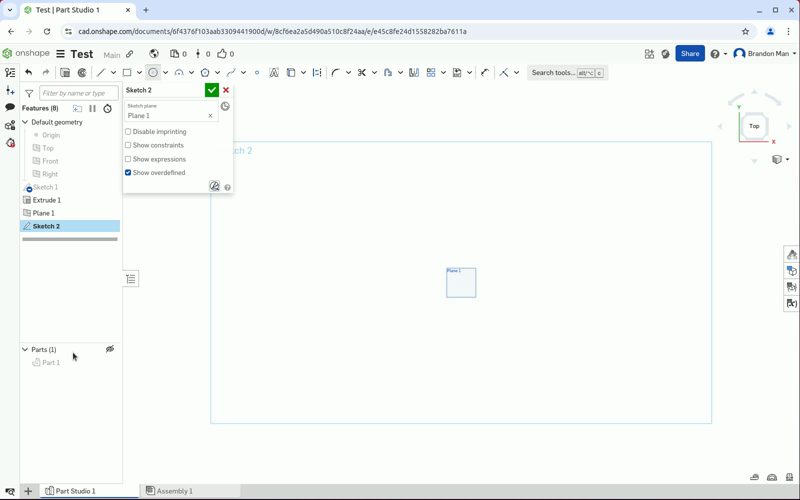
key_down(shift)
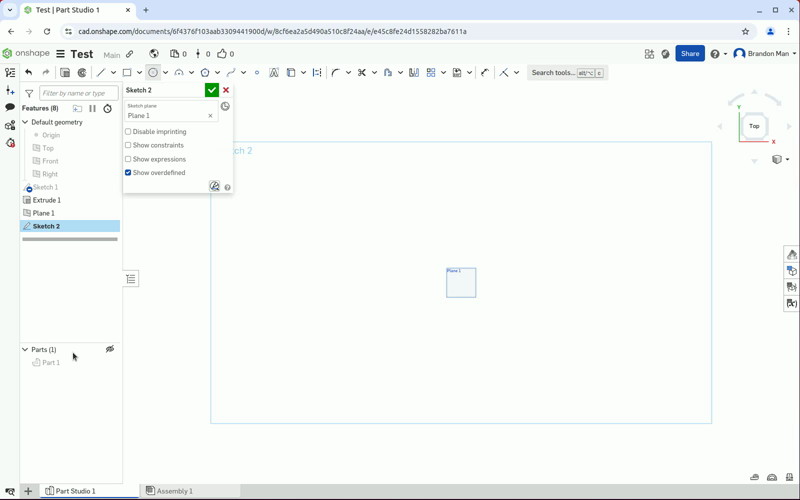
mouse_move(460, 282)
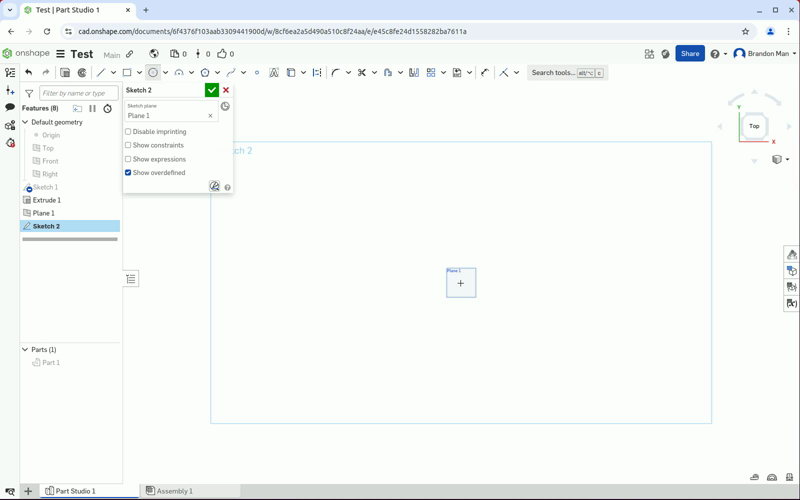
click(460, 282)
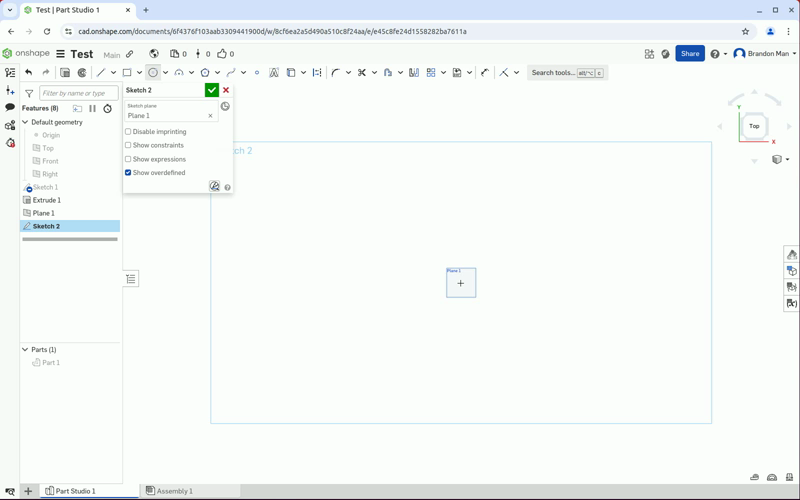
key_up(shift)
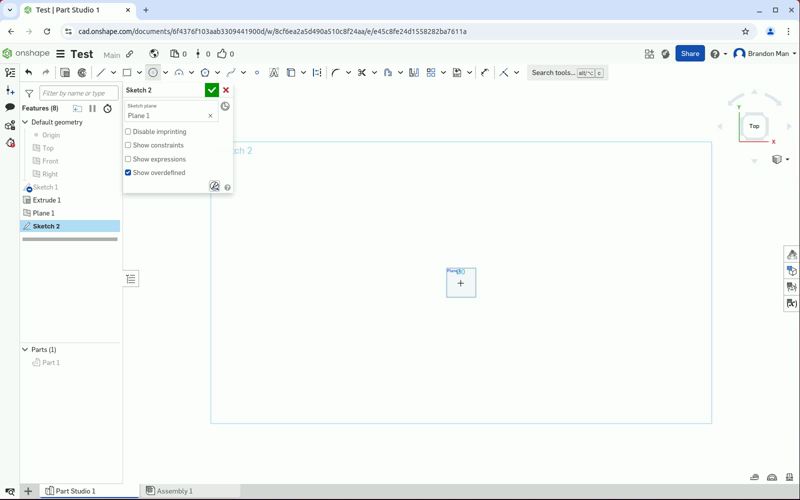
mouse_move(477, 282)
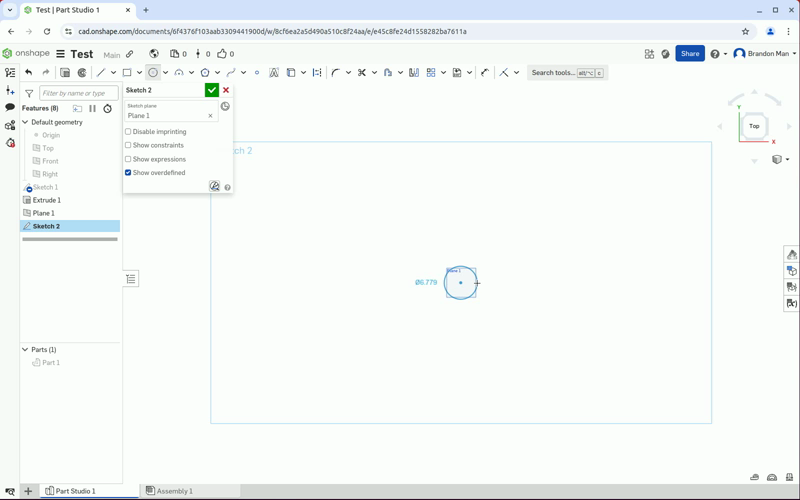
click(477, 282)
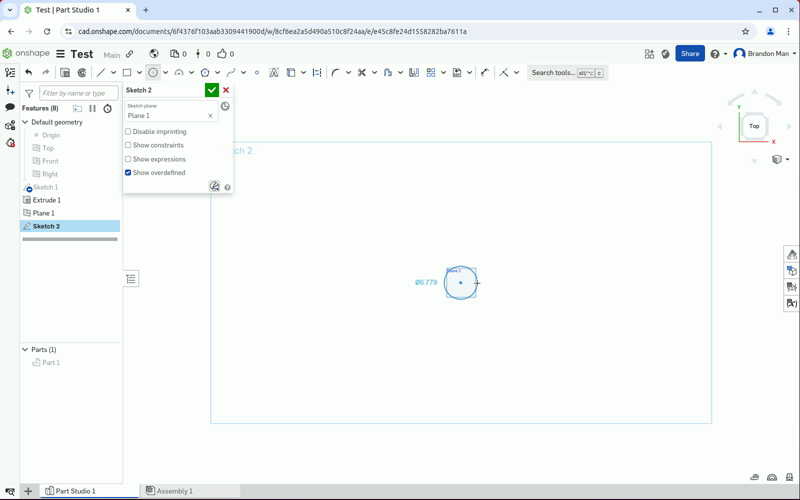
key(esc)
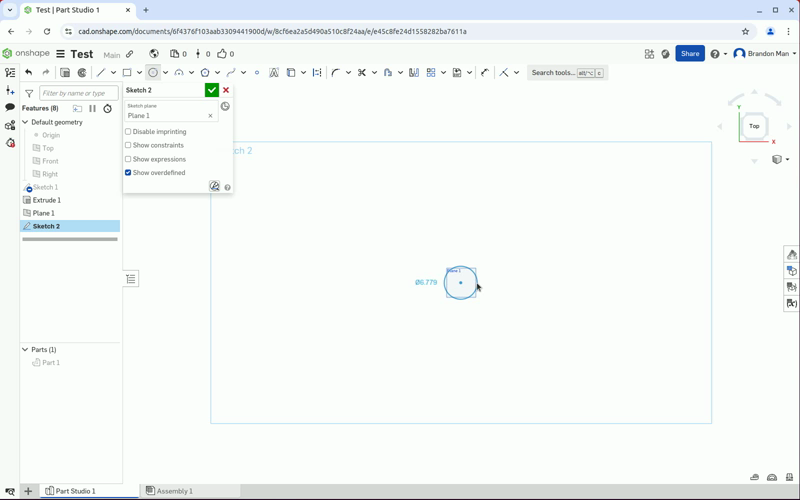
mouse_move(465, 274)
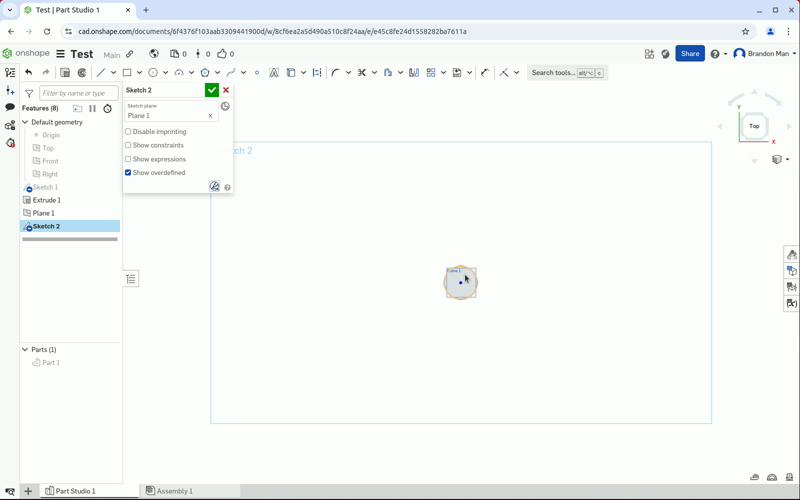
scroll(6)
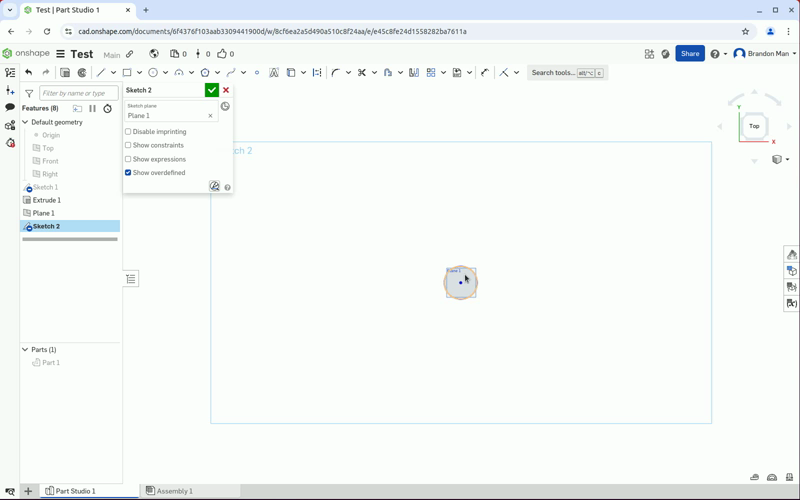
scroll(6)
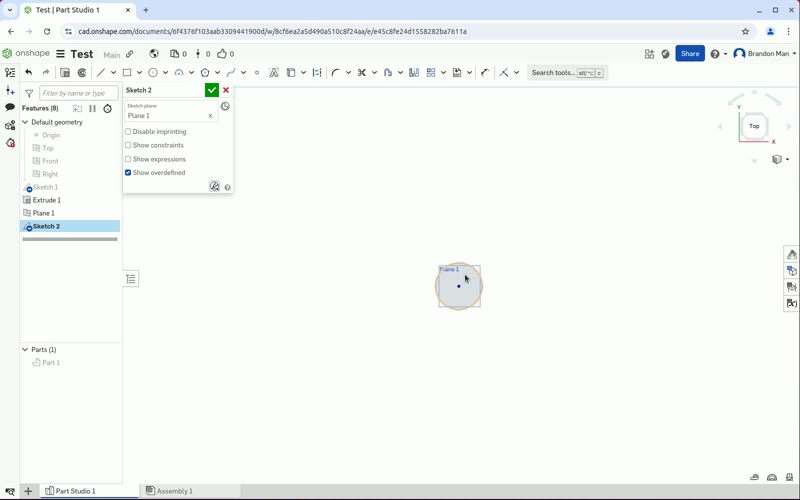
scroll(6)
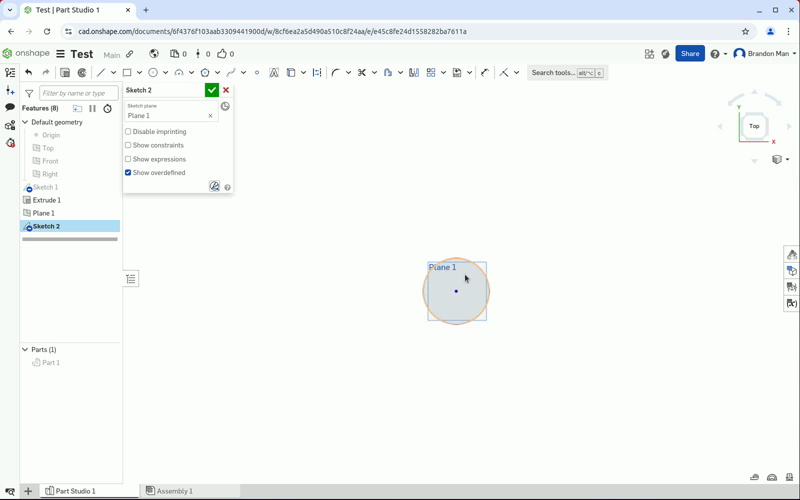
scroll(6)
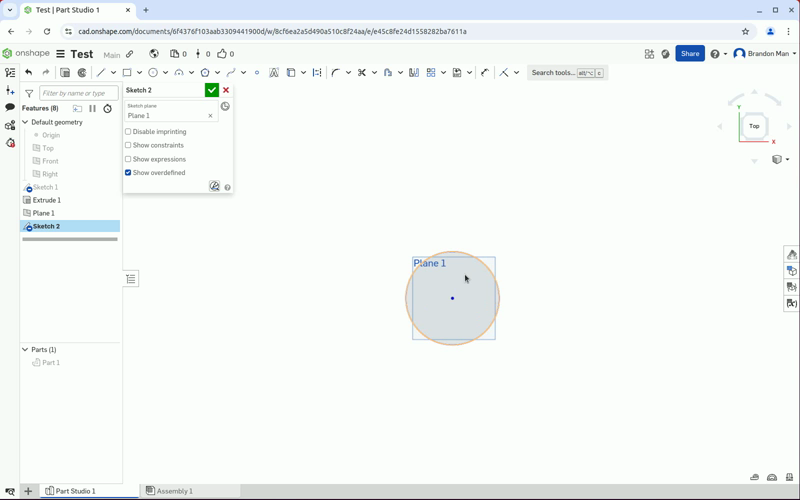
scroll(6)
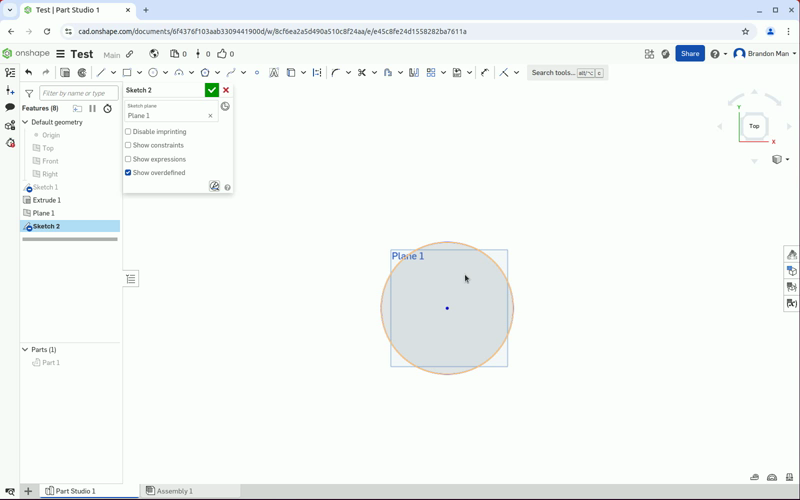
scroll(6)
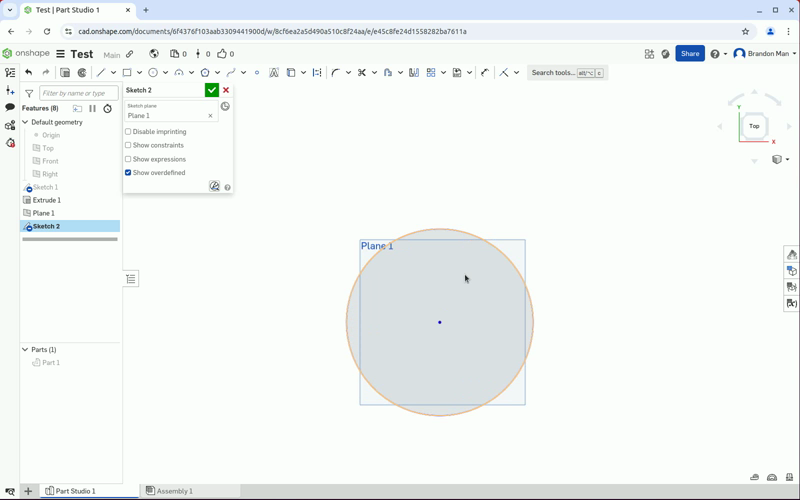
scroll(6)
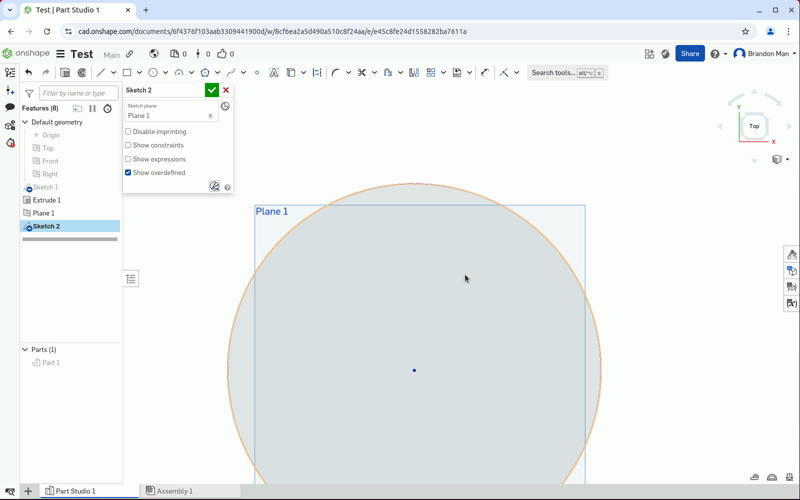
click(465, 274)
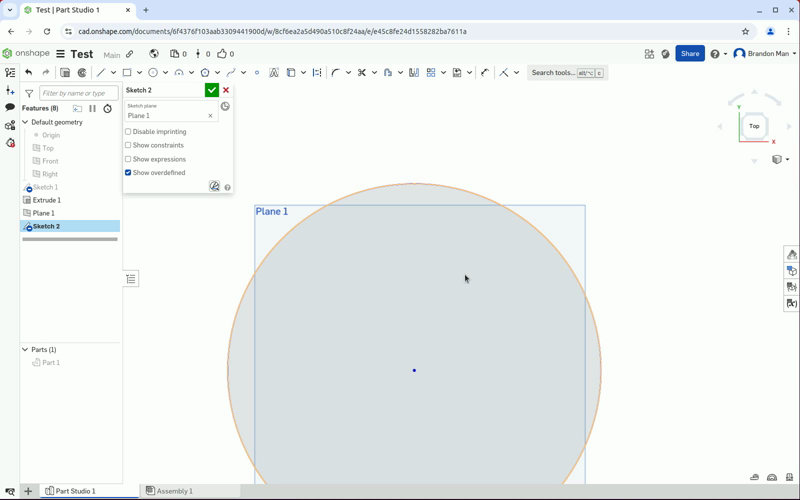
scroll(-6)
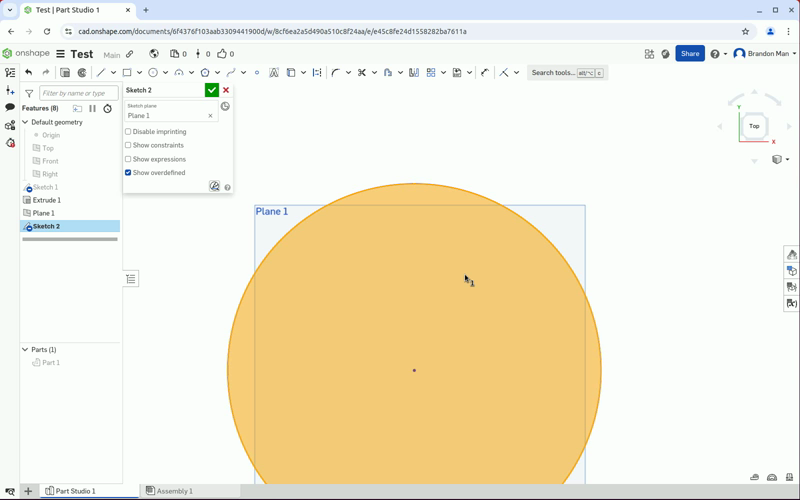
scroll(-6)
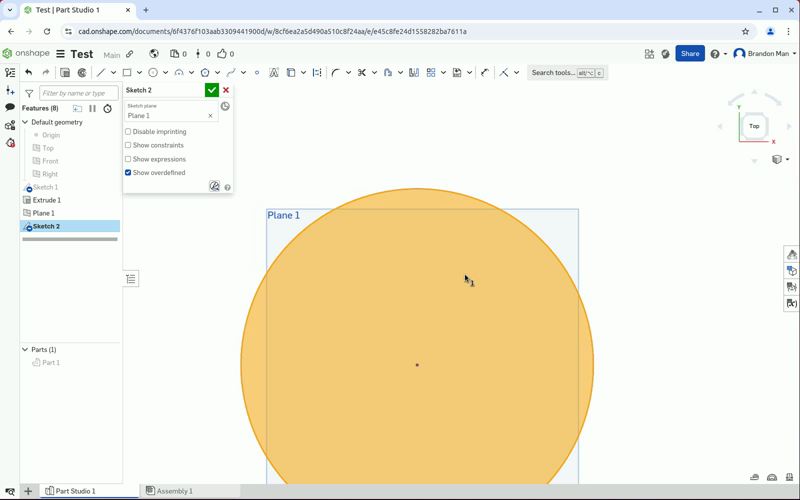
scroll(-6)
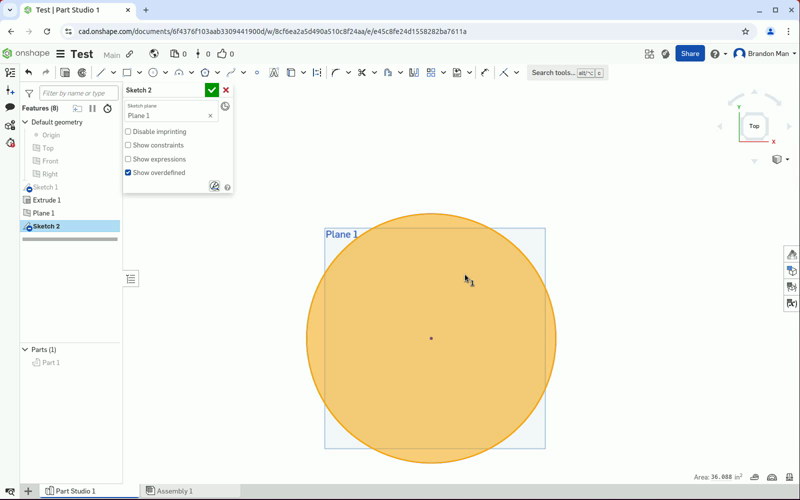
scroll(-6)
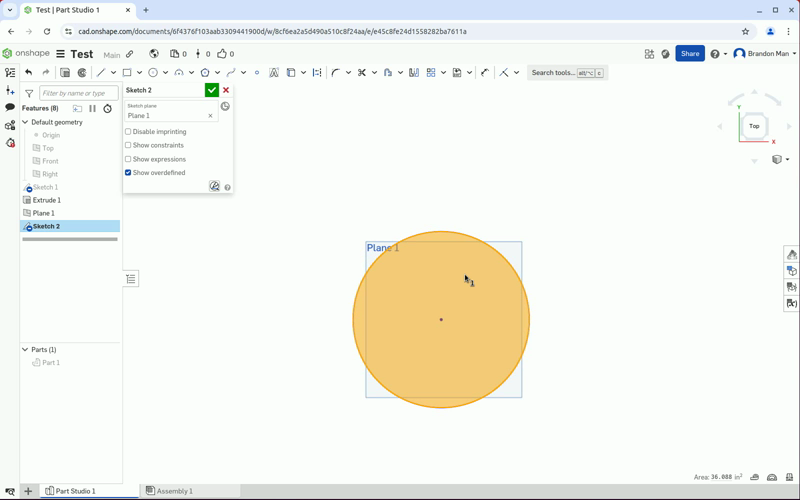
scroll(-6)
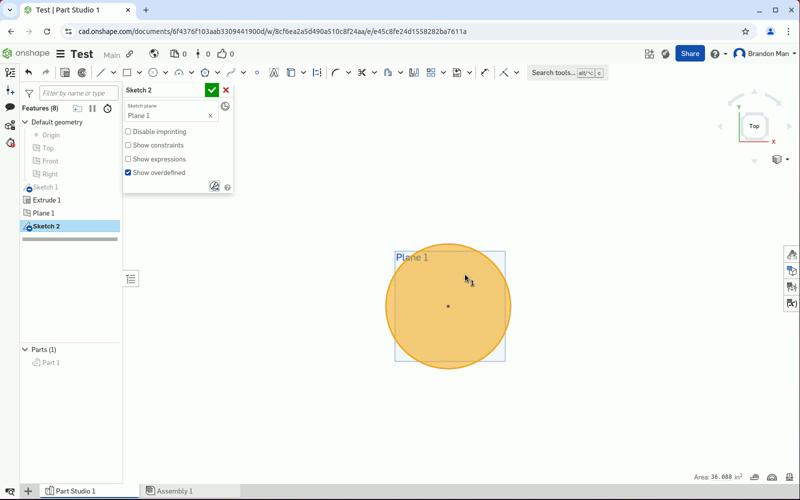
scroll(-6)
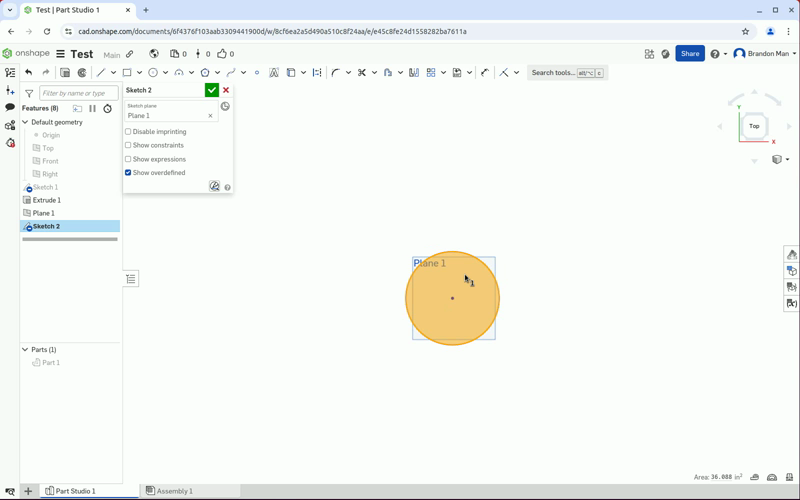
scroll(-6)
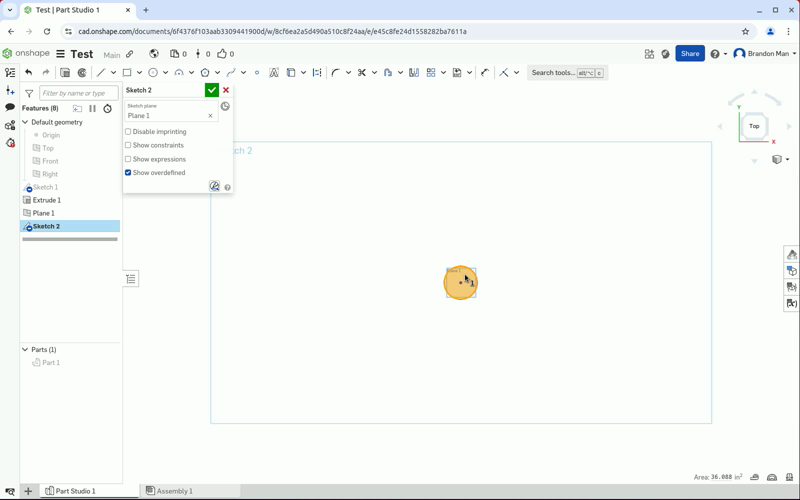
mouse_move(73, 352)
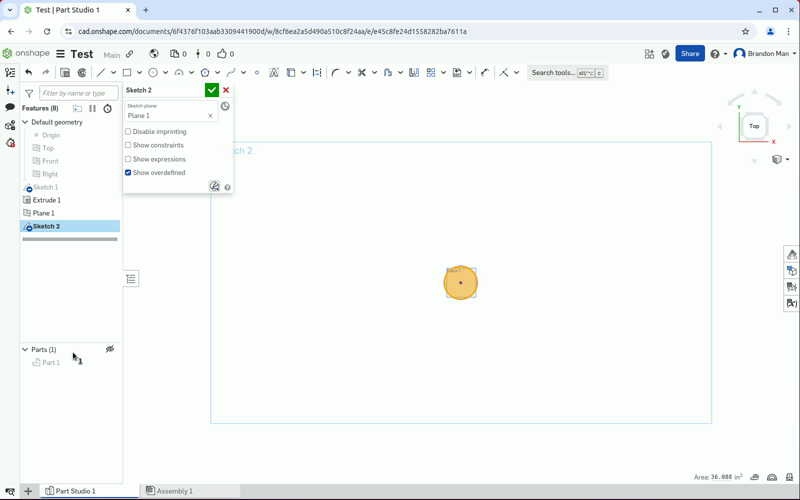
key(shift+y)
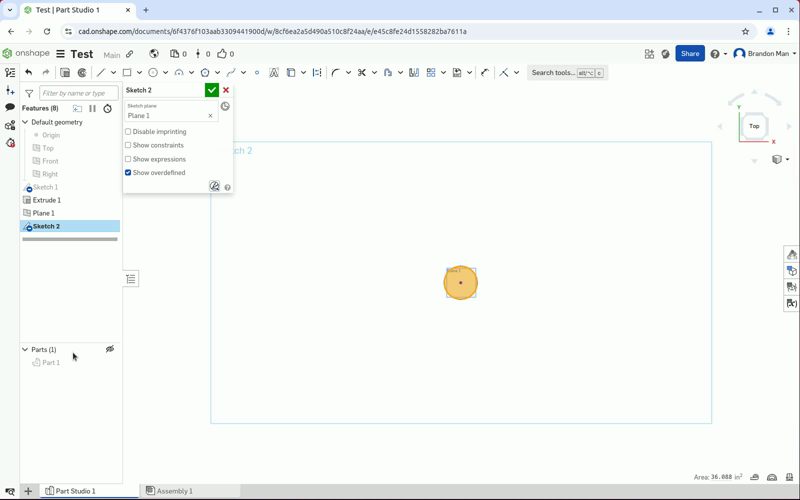
key(shift+e)
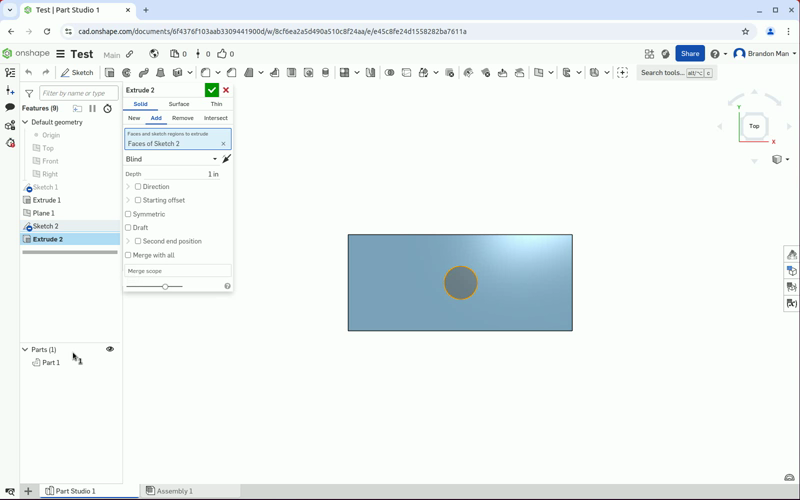
mouse_move(143, 106)
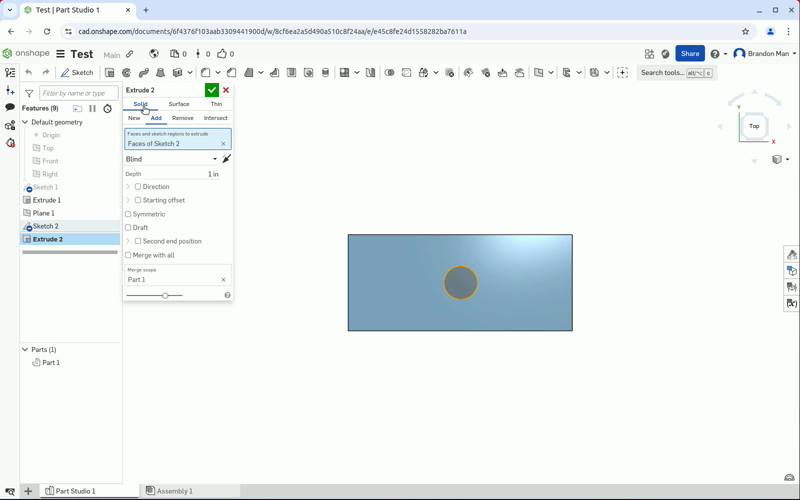
click(143, 106)
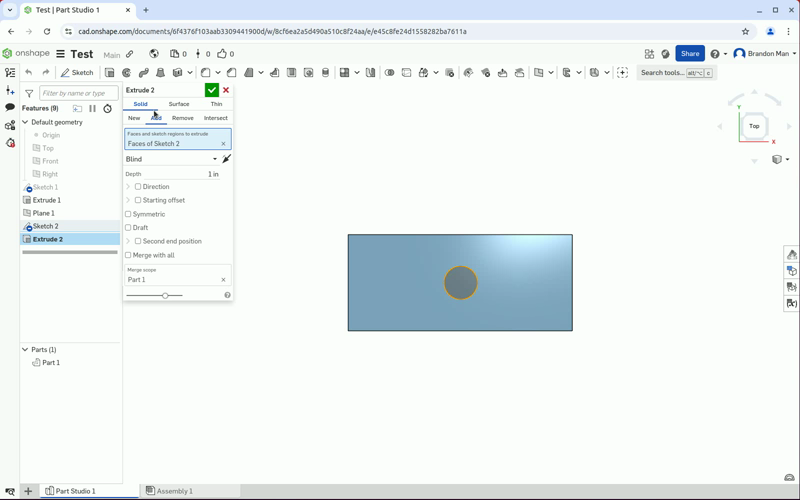
mouse_move(186, 120)
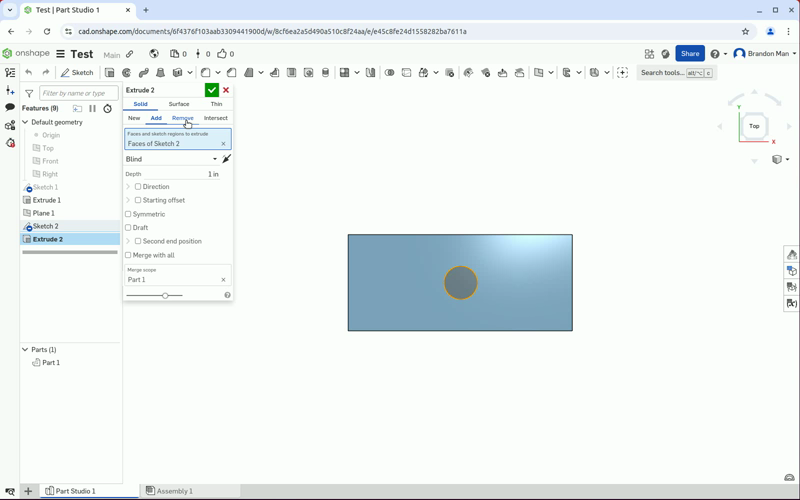
click(186, 120)
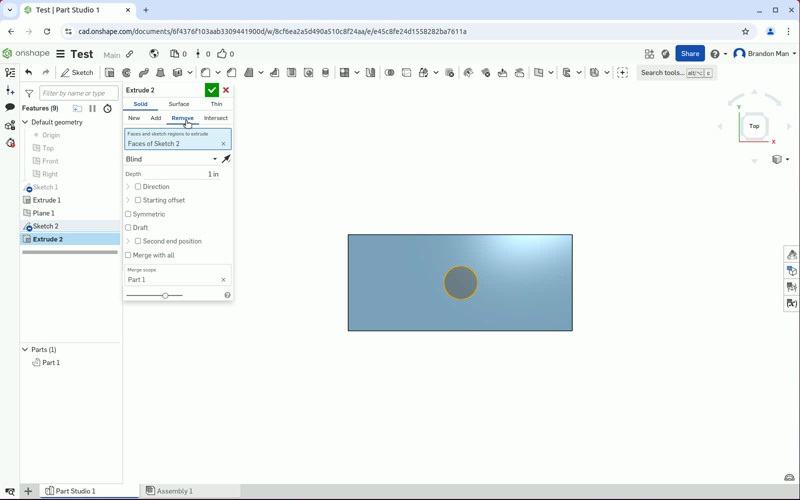
key(tab, 4)
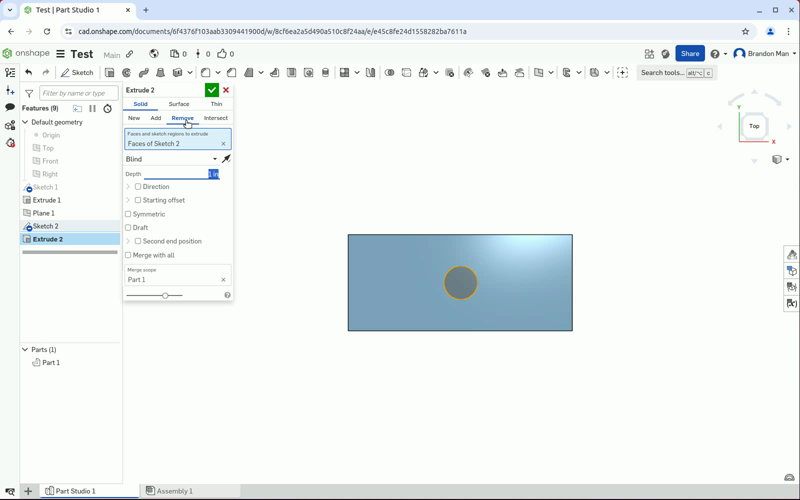
text(21.183)
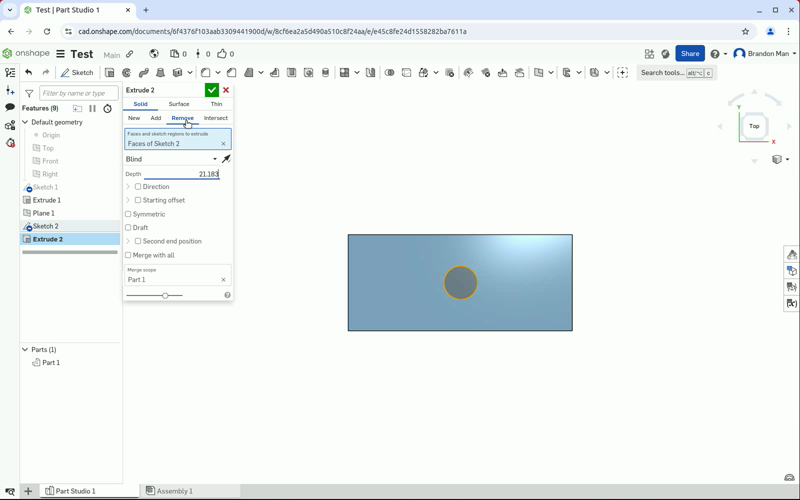
key(tab, 6)
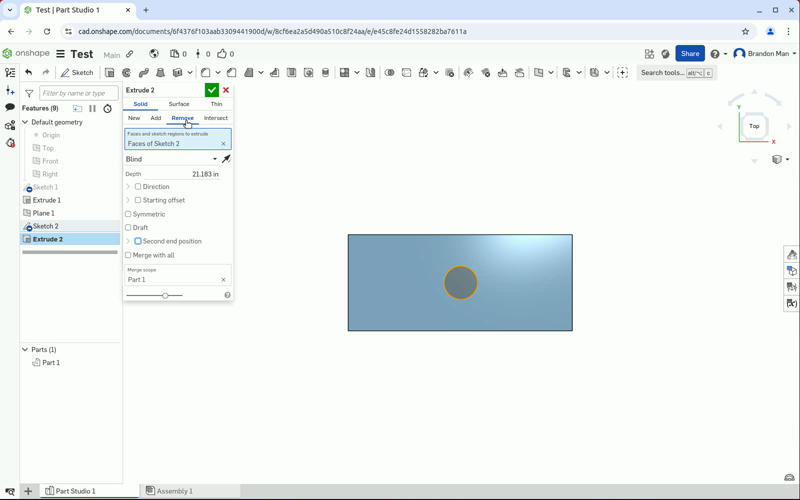
key(space)
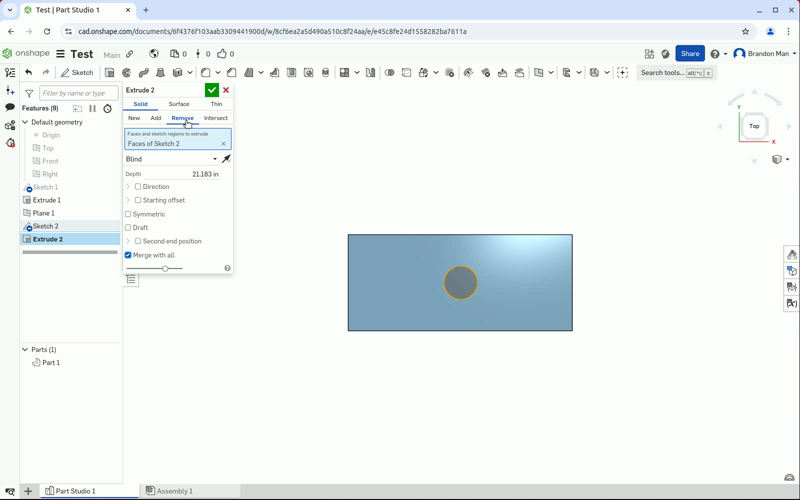
key(enter)
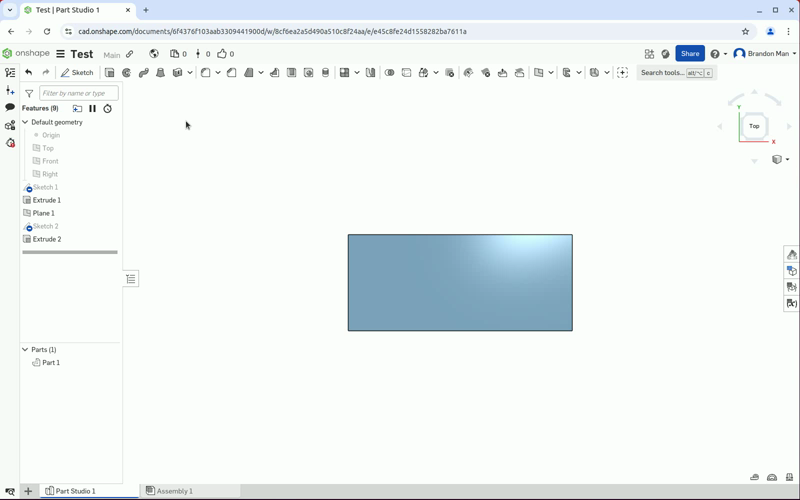
key(shift+h)
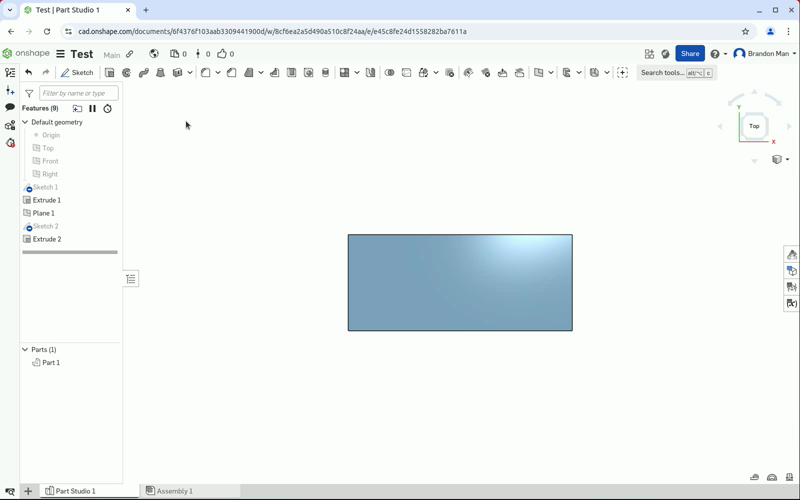
key(shift+h)
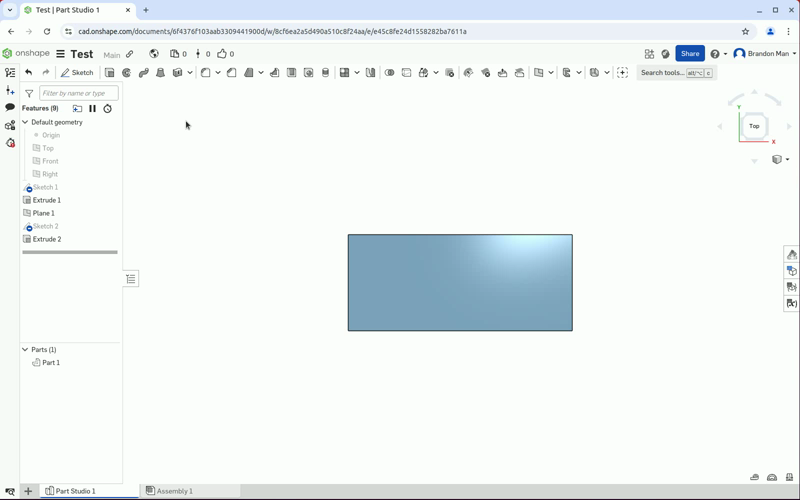
mouse_move(73, 189)
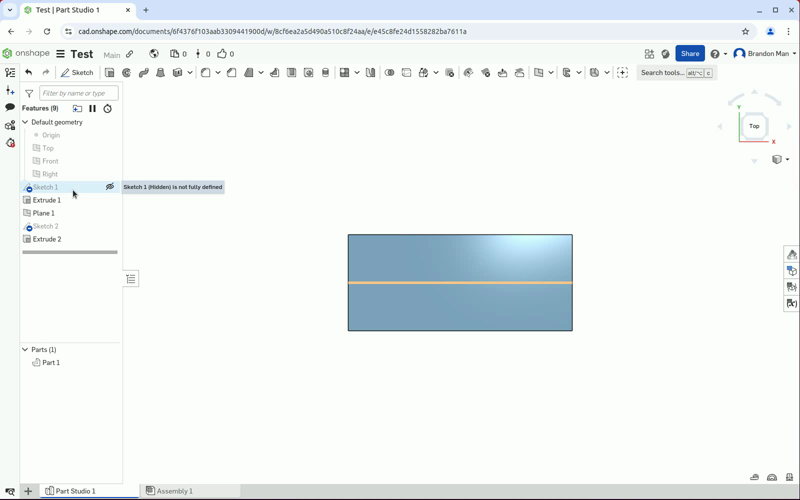
click(73, 189)
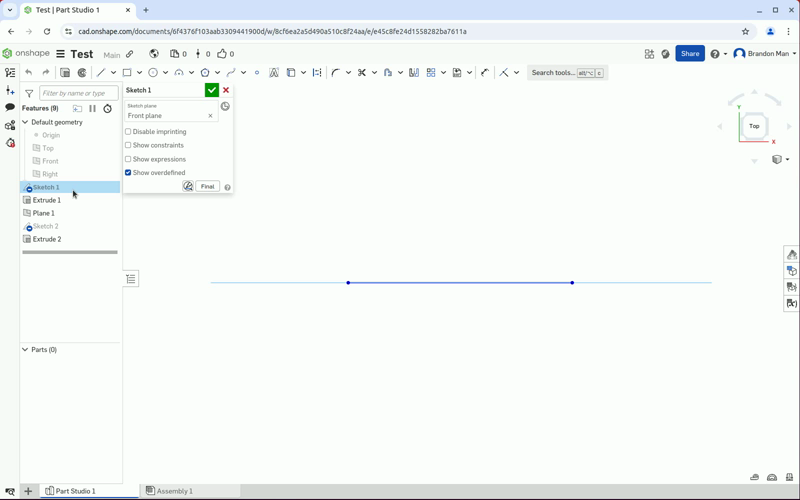
mouse_move(229, 92)
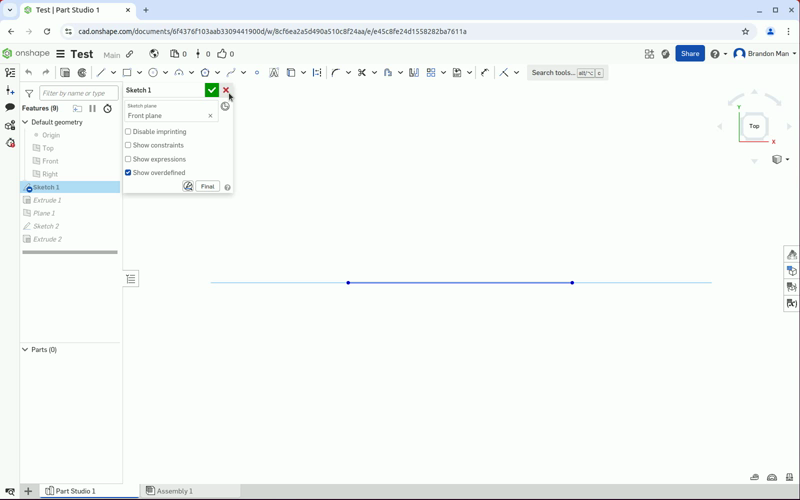
click(229, 92)
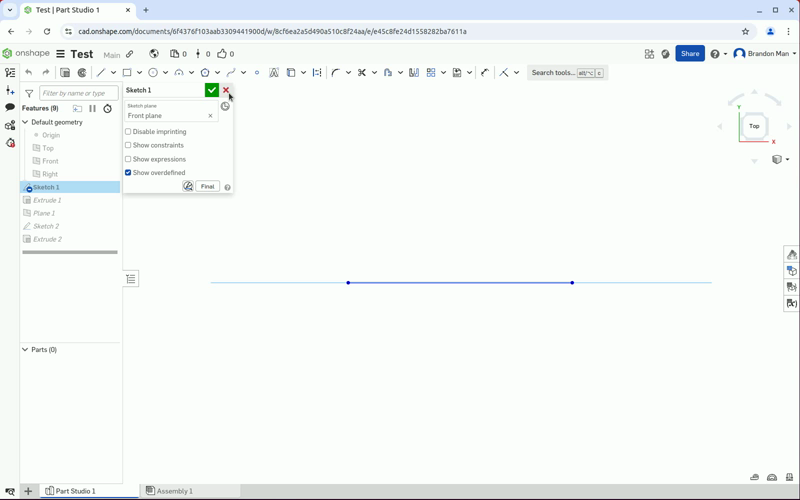
key(shift+s)
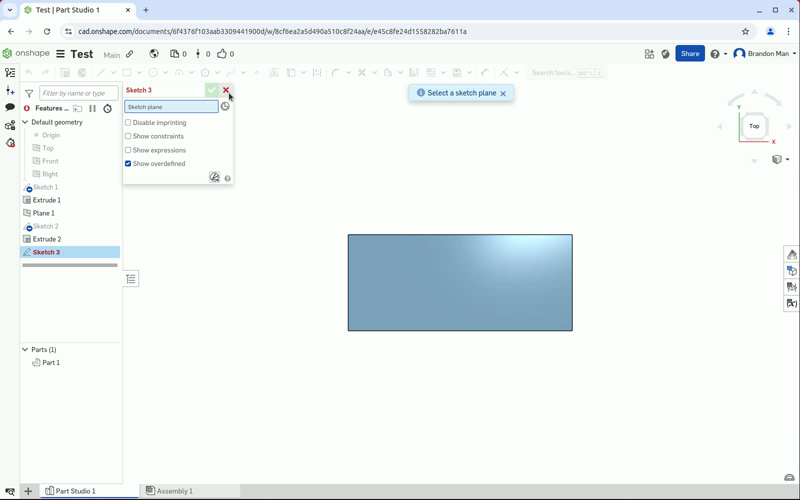
mouse_move(73, 215)
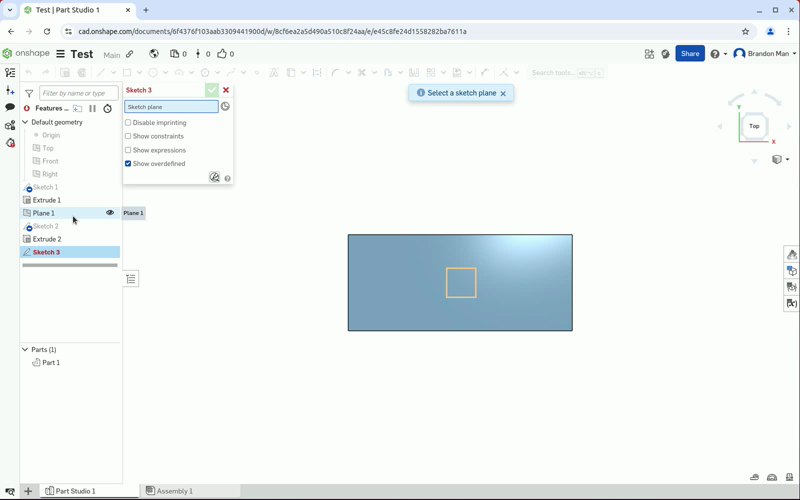
click(73, 215)
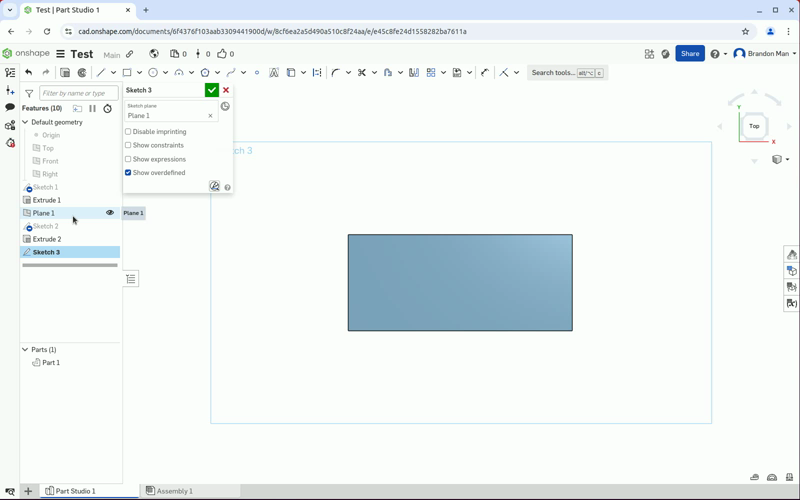
mouse_move(73, 352)
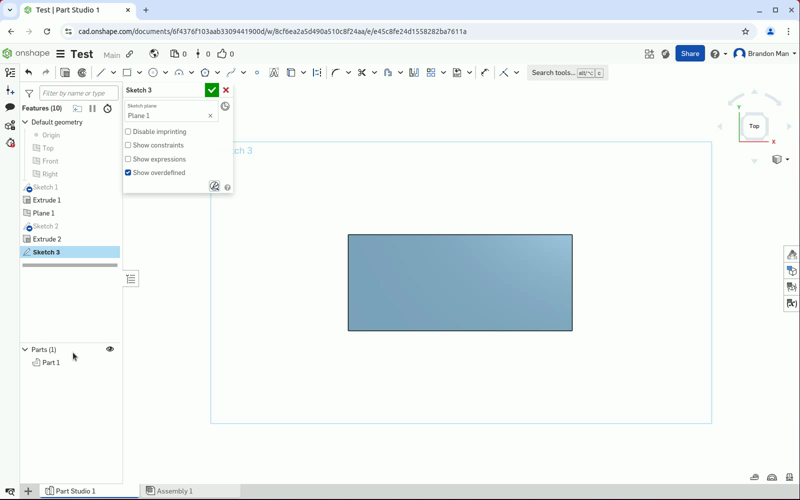
key(y)
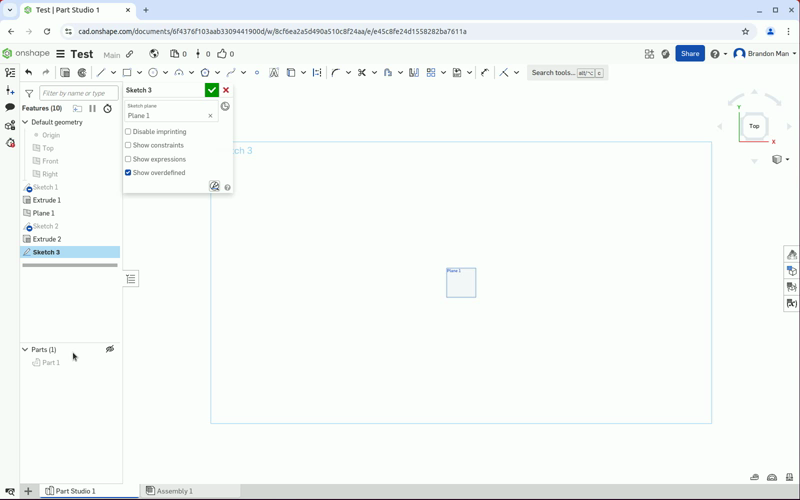
key(c)
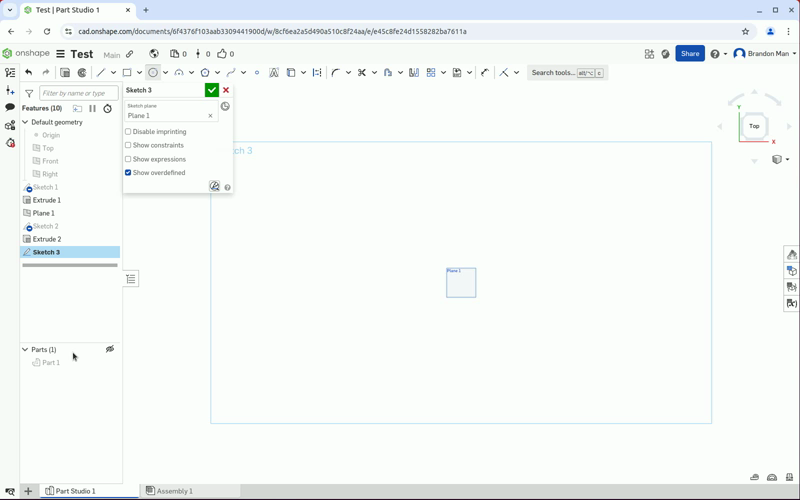
key_down(shift)
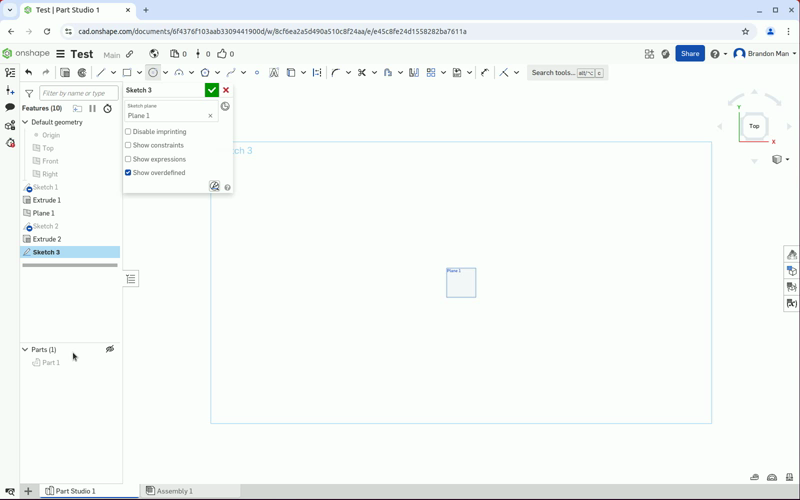
mouse_move(527, 282)
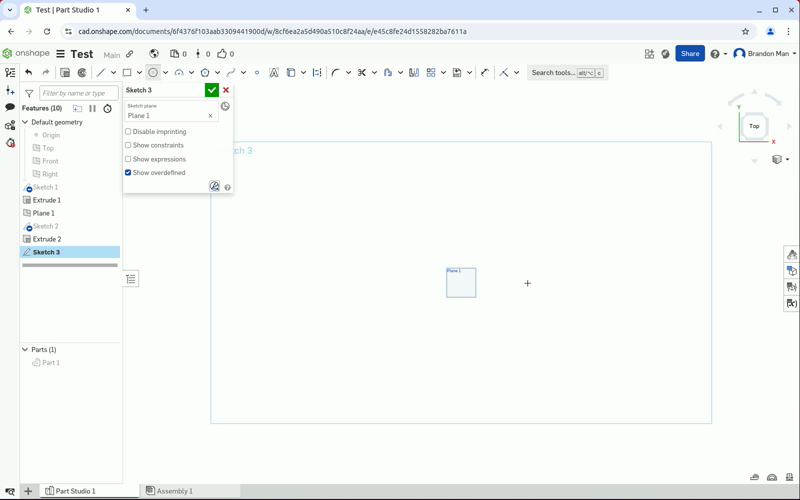
click(527, 282)
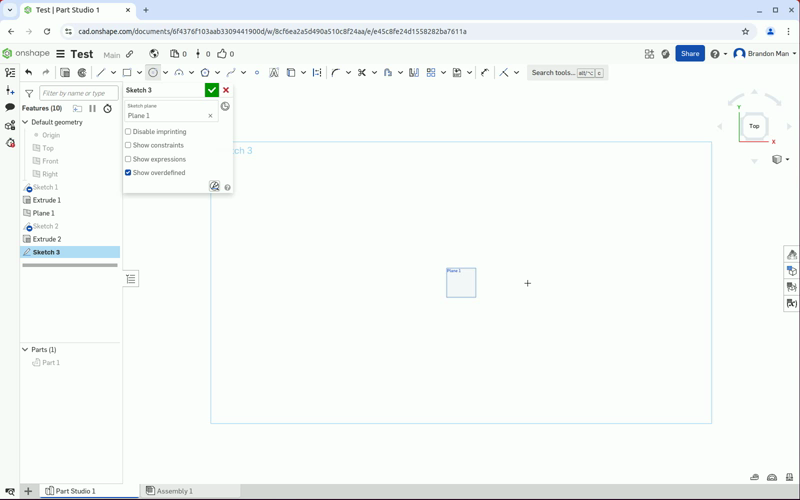
key_up(shift)
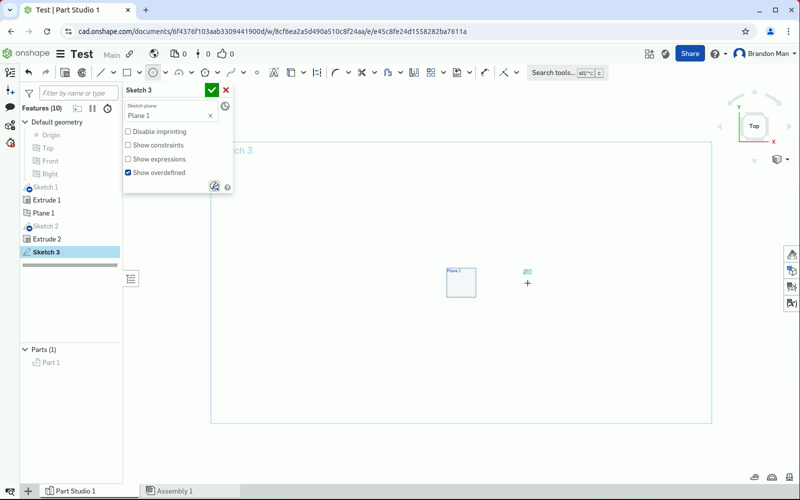
mouse_move(543, 282)
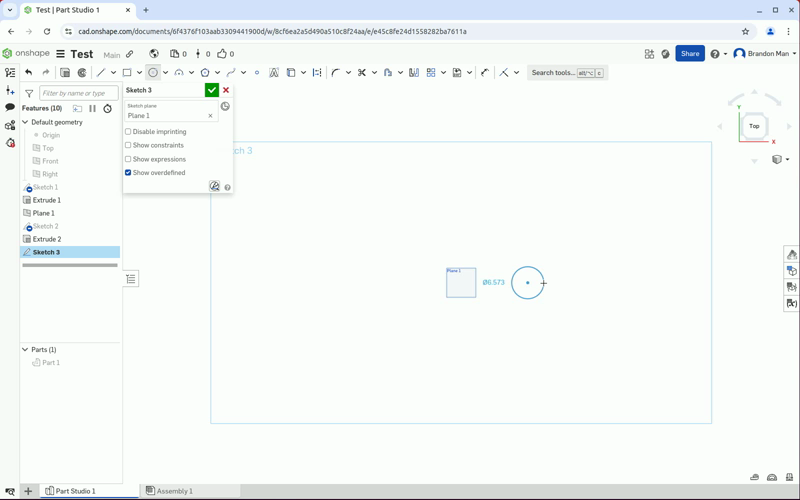
click(543, 282)
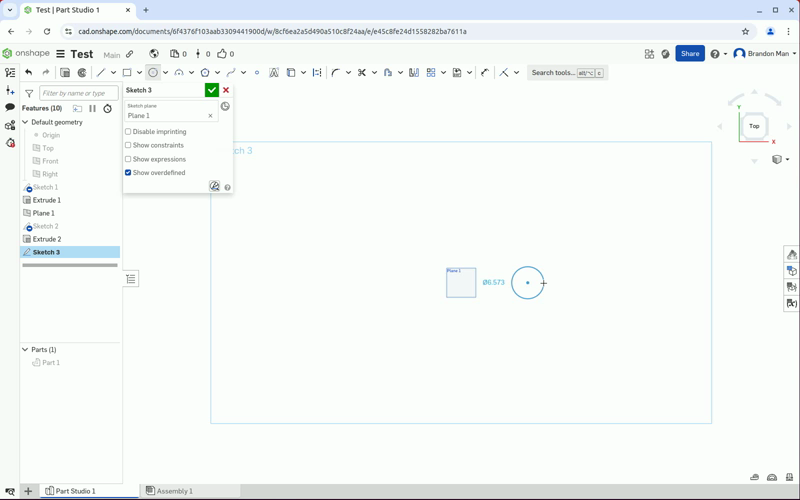
key(esc)
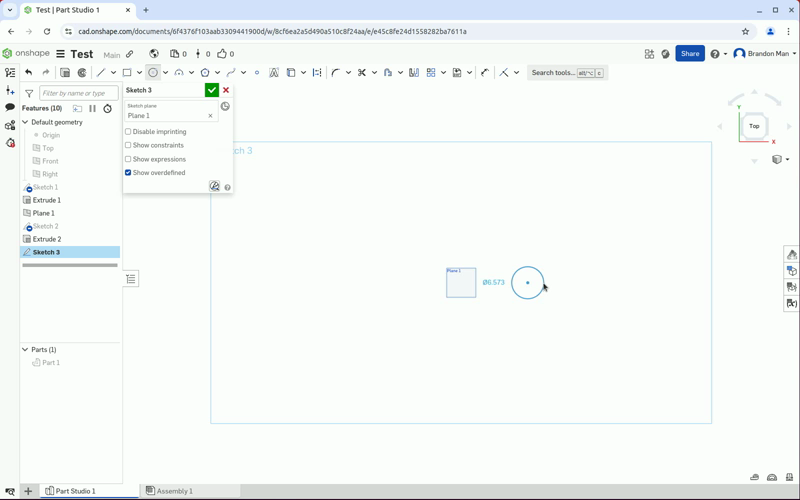
mouse_move(531, 276)
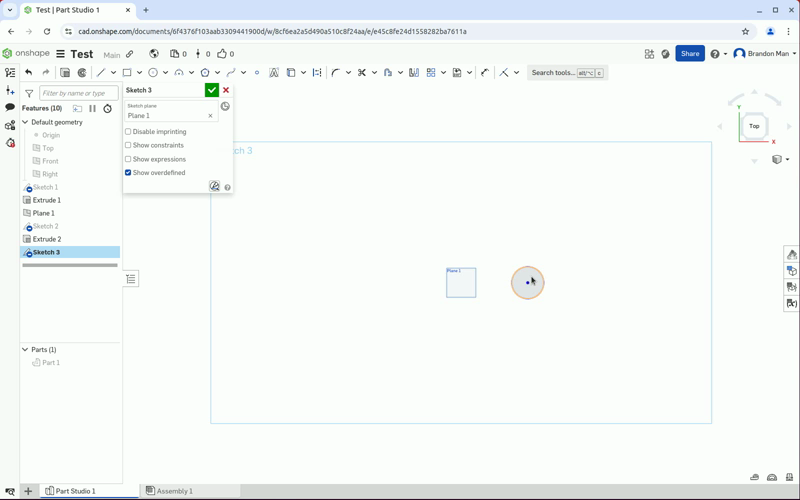
scroll(6)
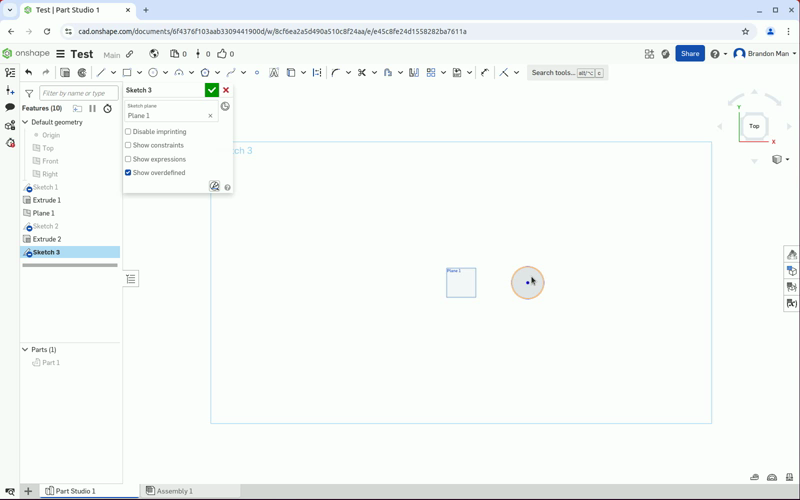
scroll(6)
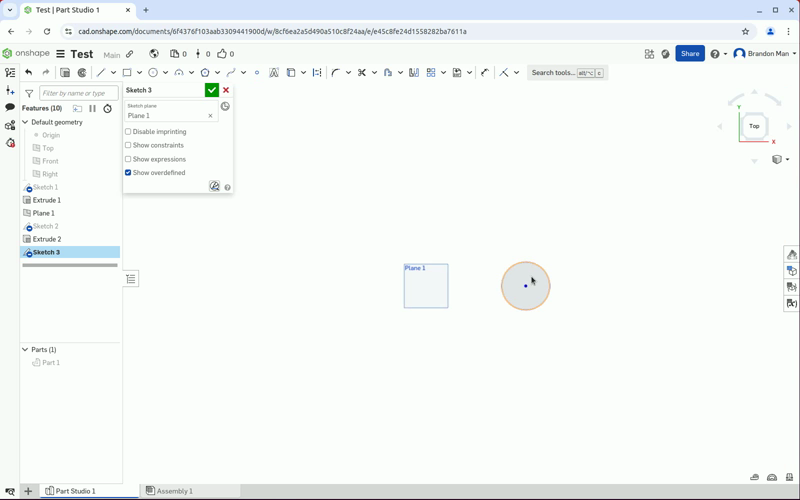
scroll(6)
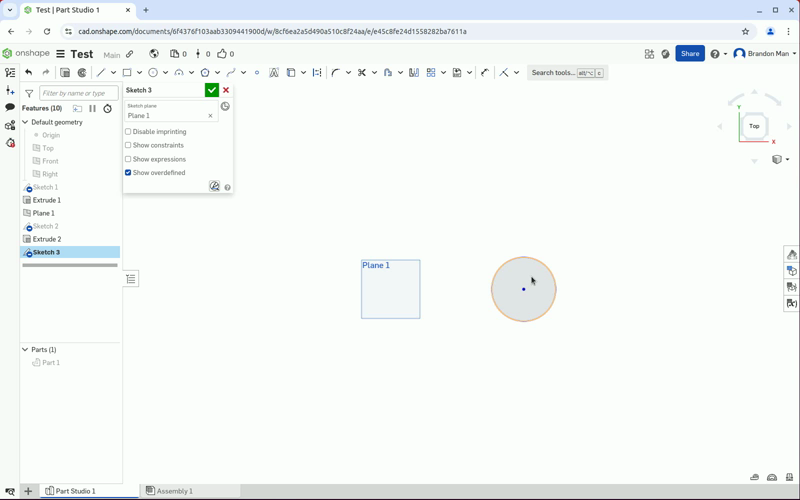
scroll(6)
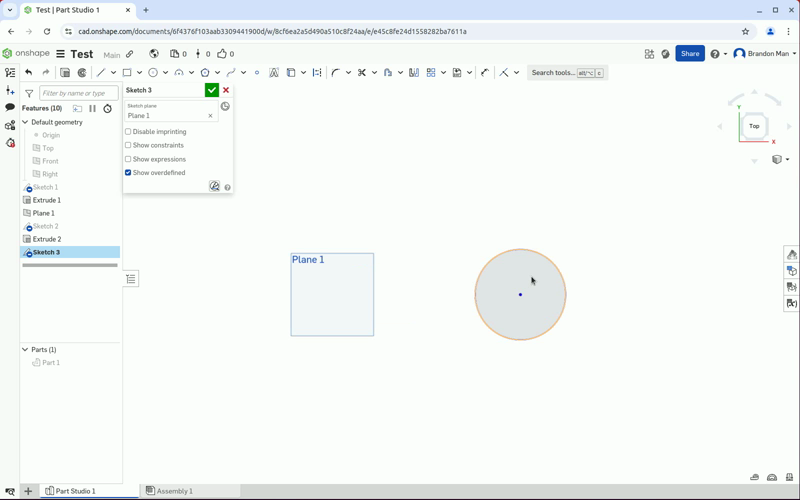
scroll(6)
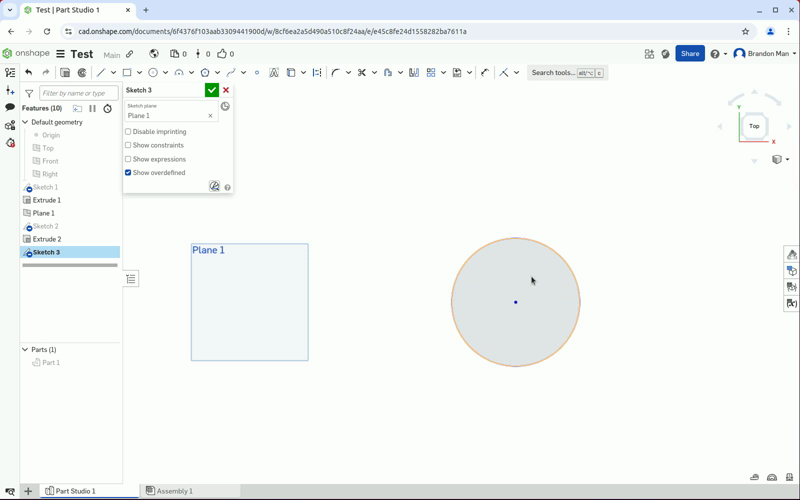
scroll(6)
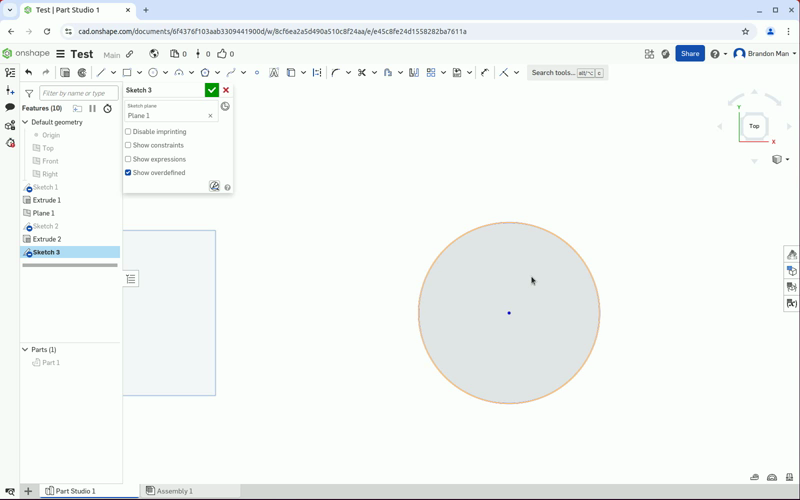
scroll(6)
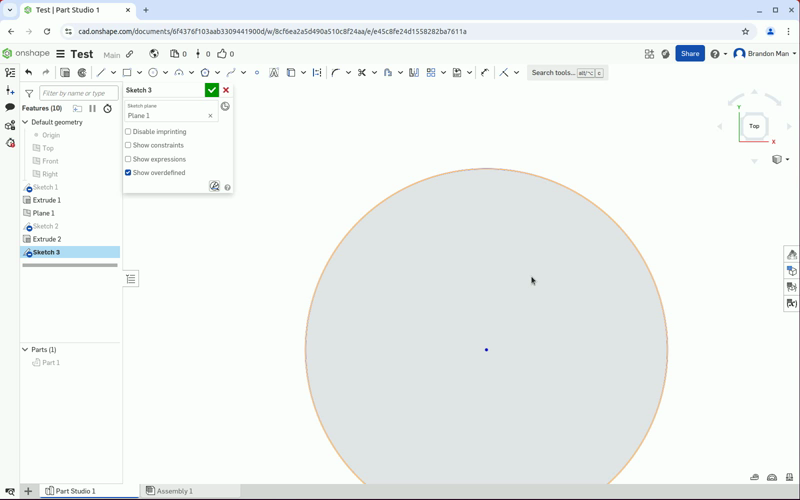
click(531, 276)
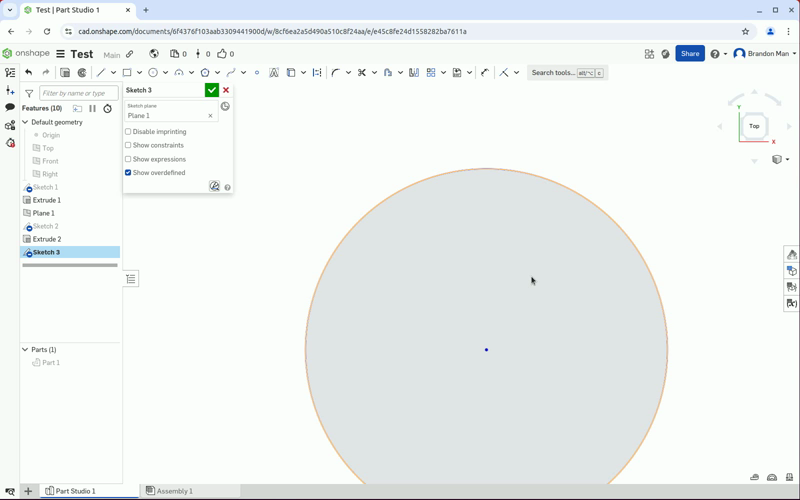
scroll(-6)
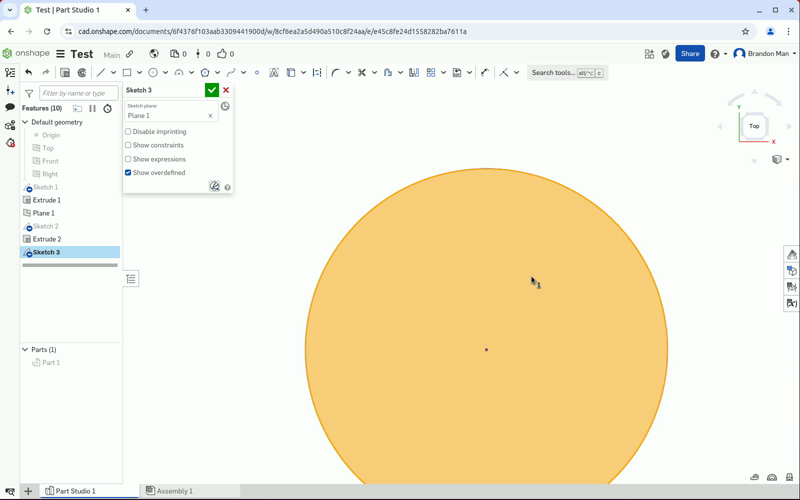
scroll(-6)
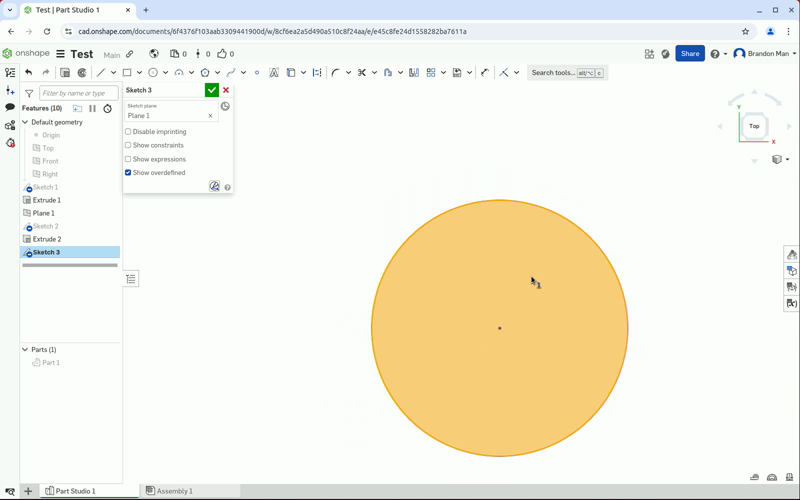
scroll(-6)
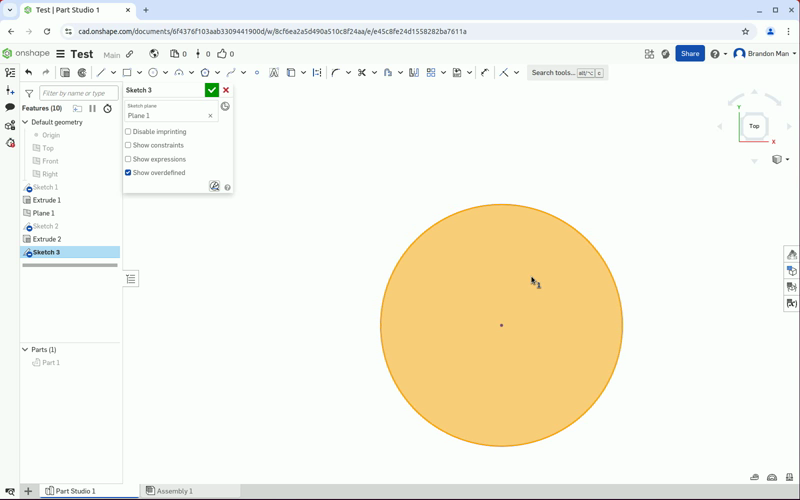
scroll(-6)
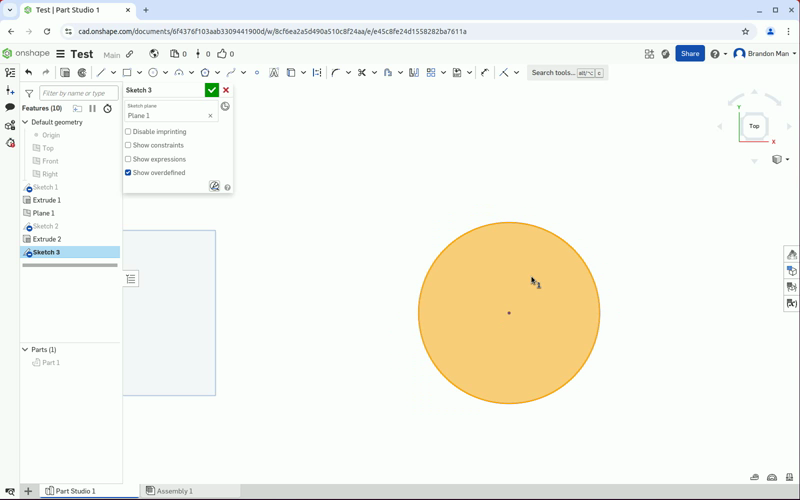
scroll(-6)
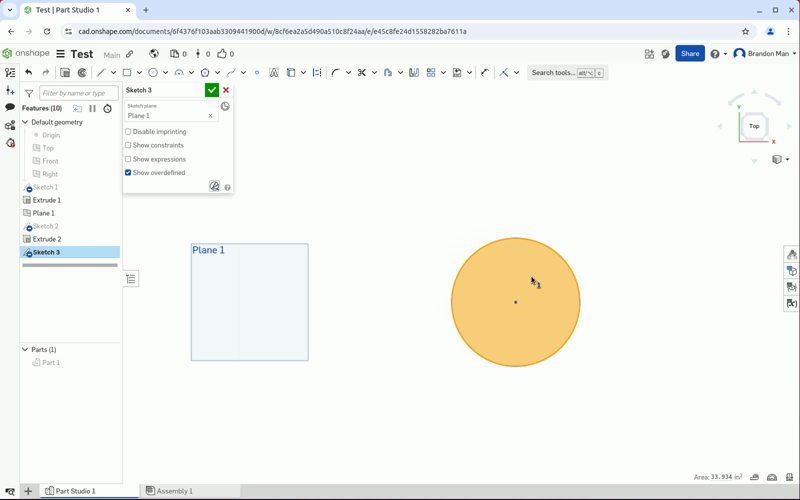
scroll(-6)
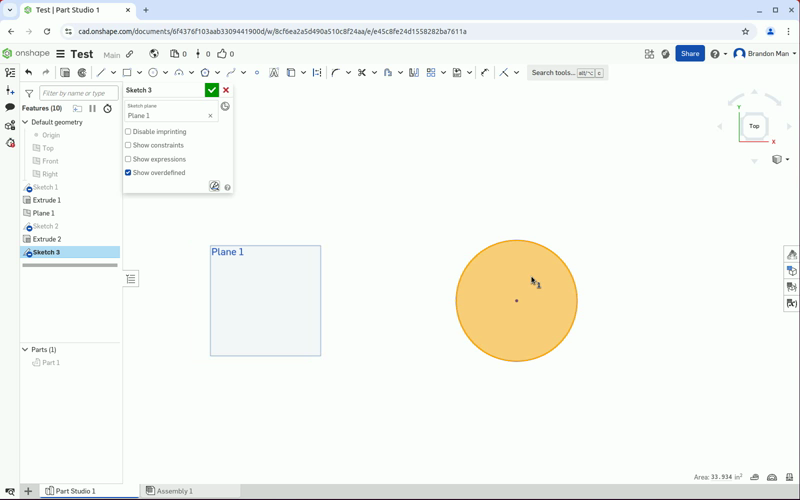
scroll(-6)
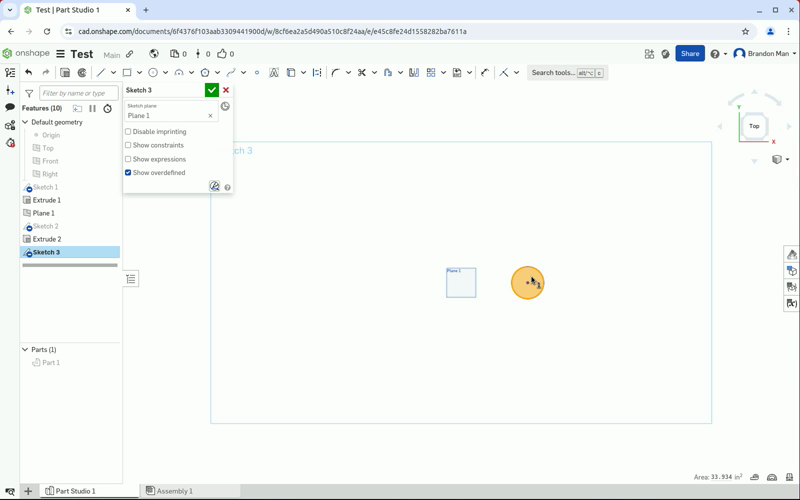
mouse_move(73, 352)
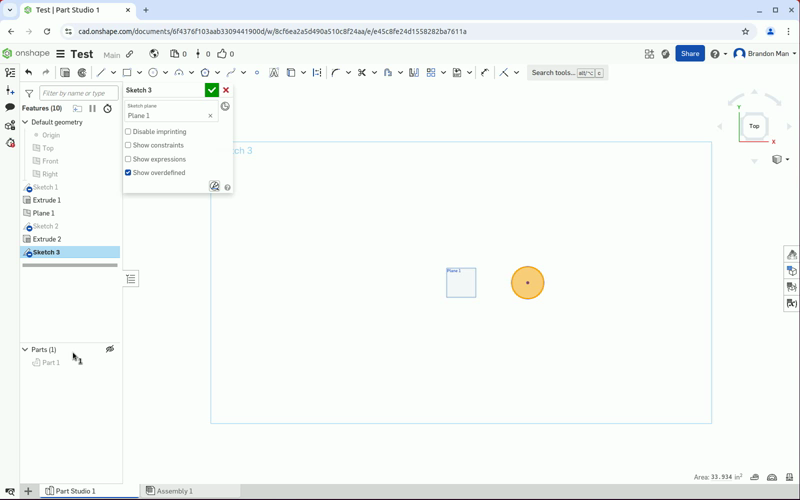
key(shift+y)
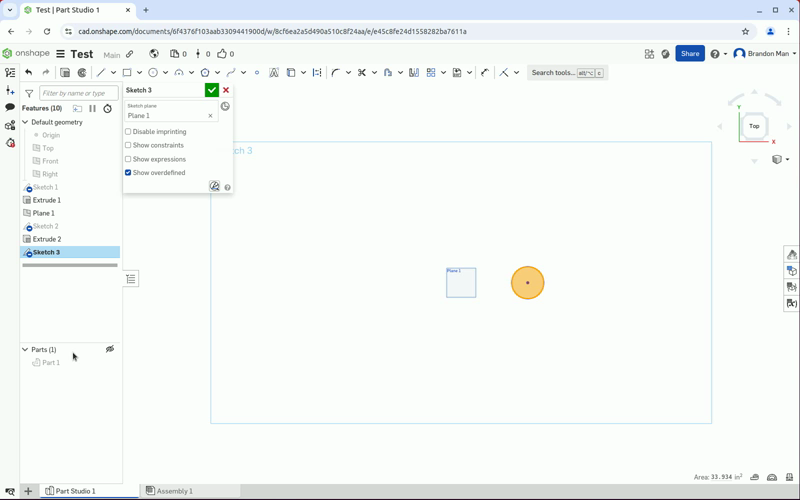
key(shift+e)
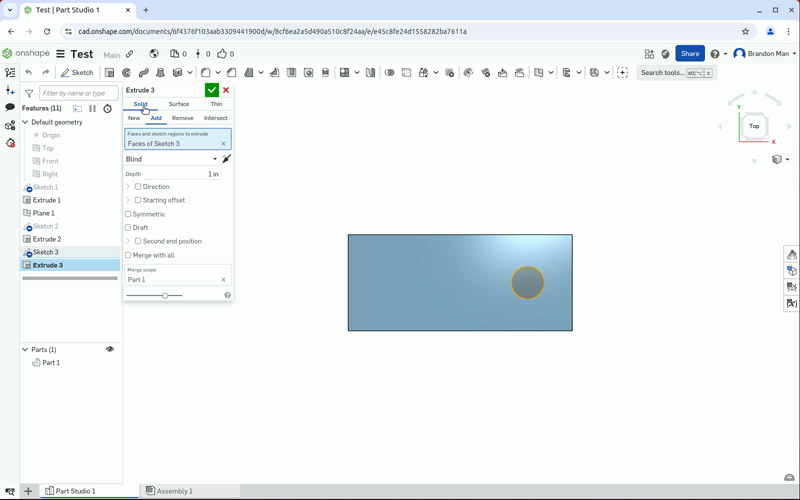
mouse_move(143, 106)
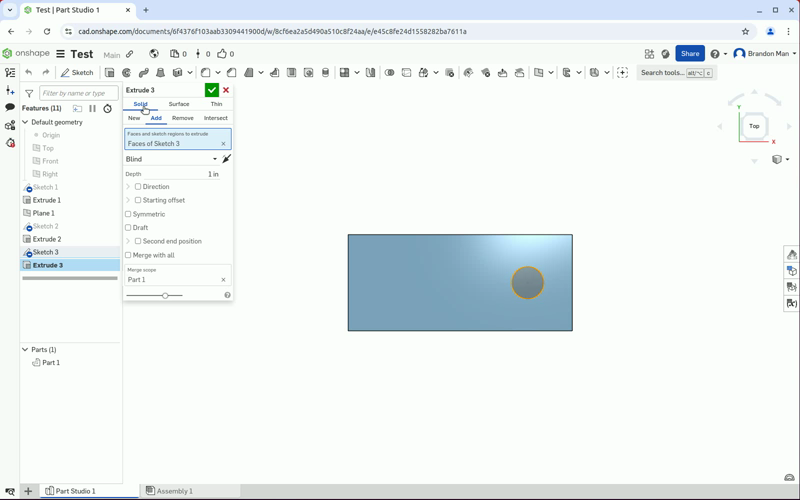
click(143, 106)
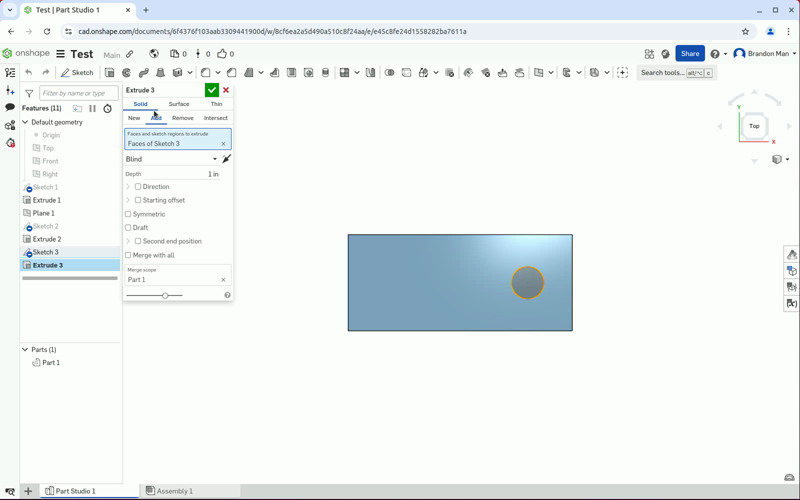
mouse_move(186, 120)
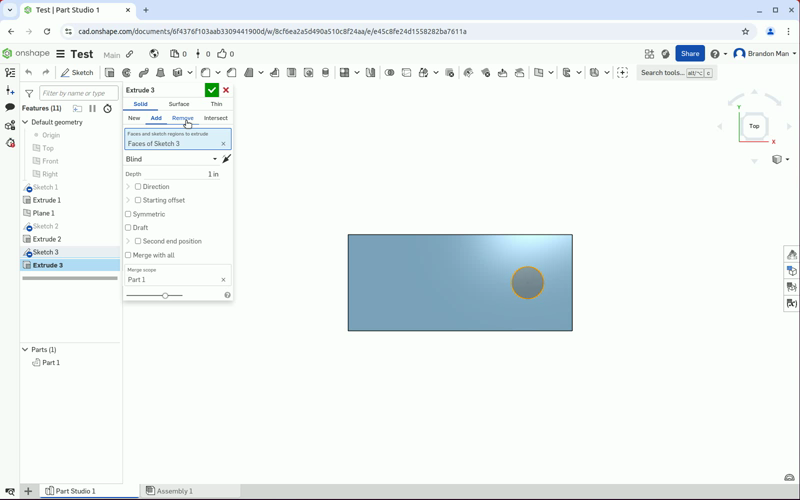
click(186, 120)
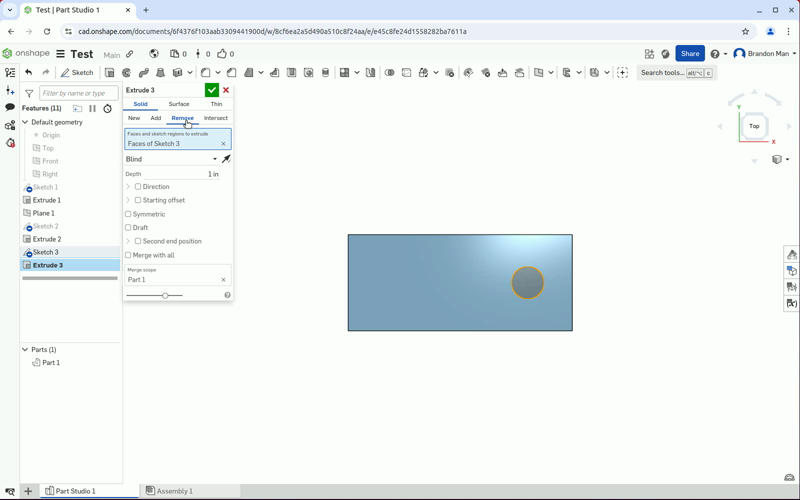
key(tab, 4)
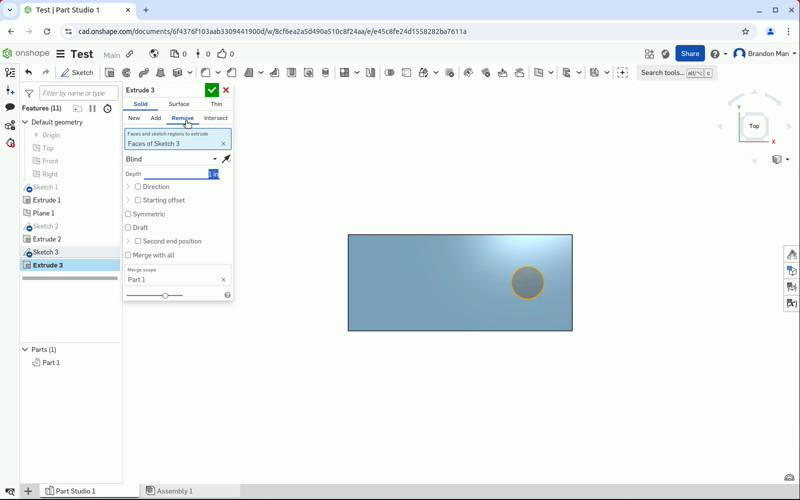
text(3.37)
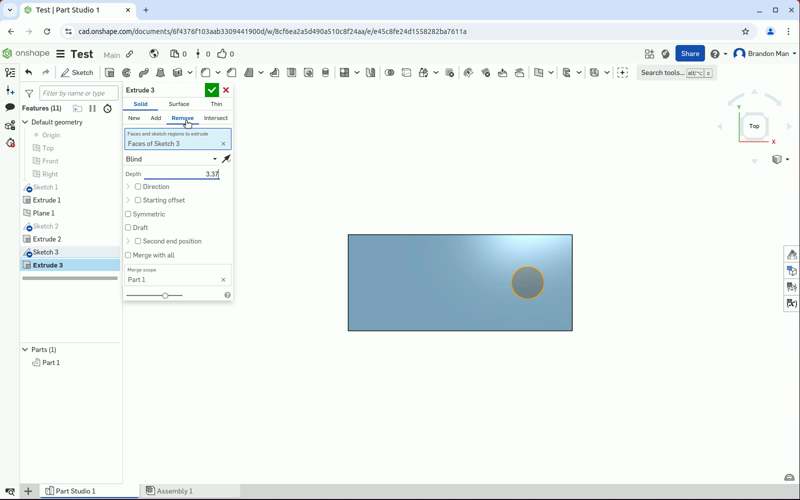
key(tab, 6)
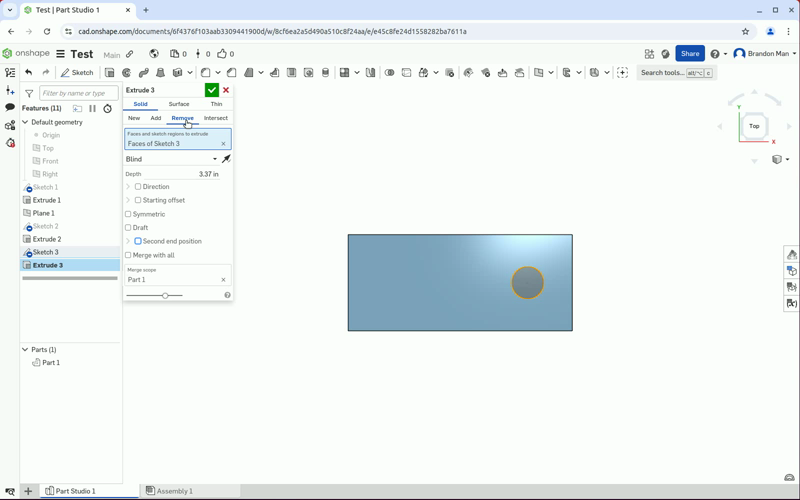
key(space)
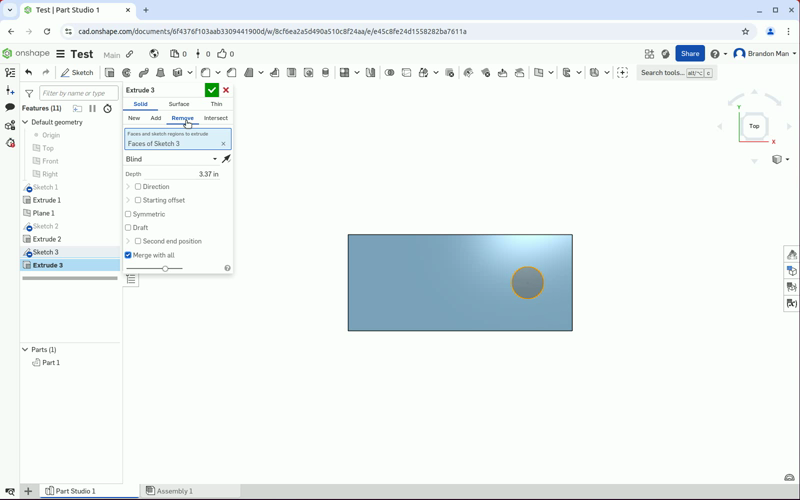
key(enter)
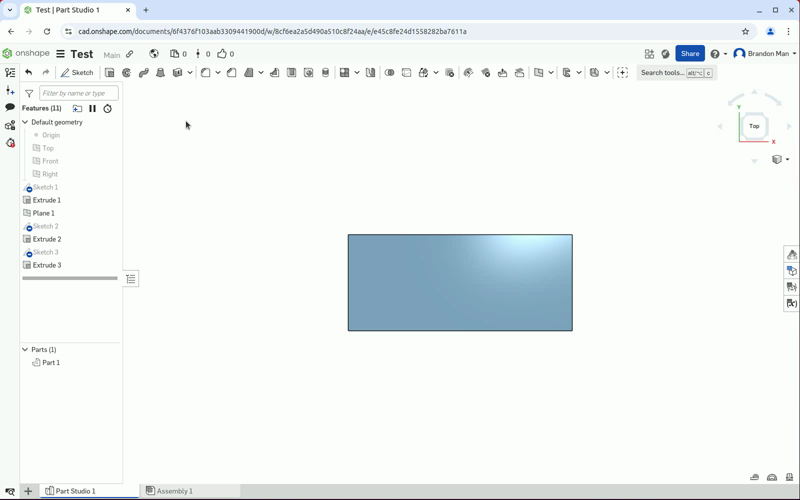
key(shift+h)
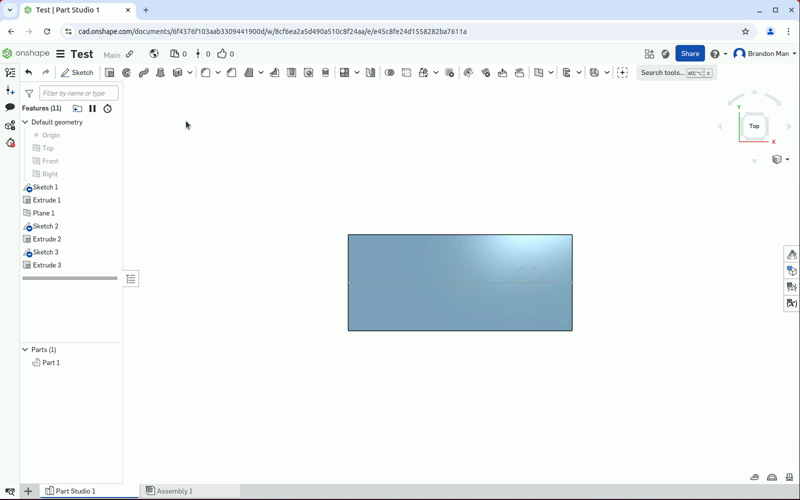
key(shift+h)
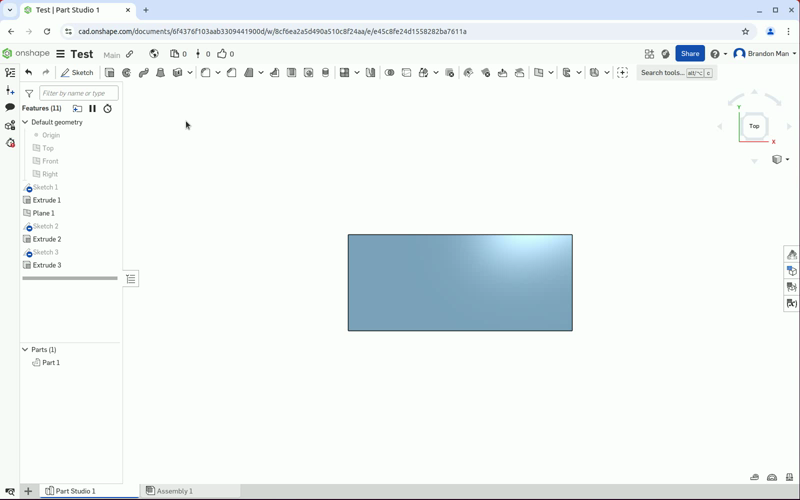
mouse_move(73, 189)
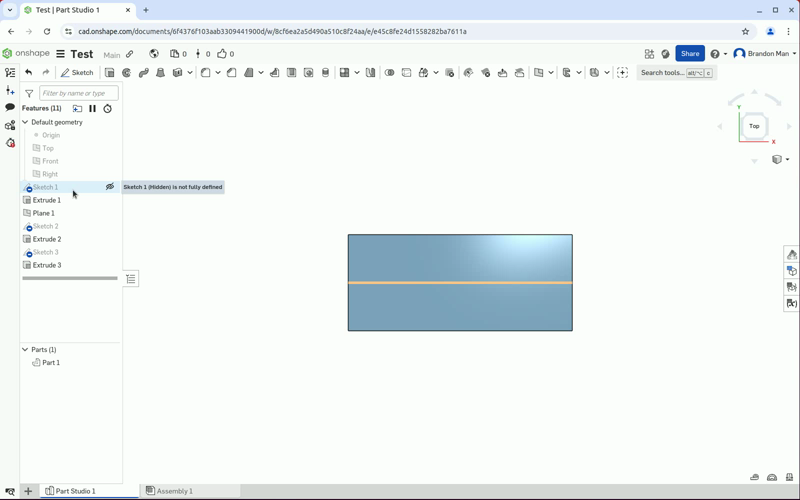
click(73, 189)
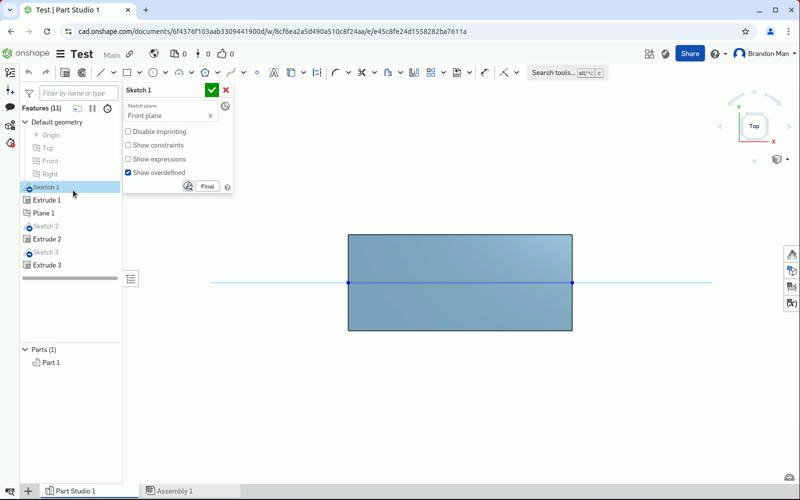
mouse_move(229, 92)
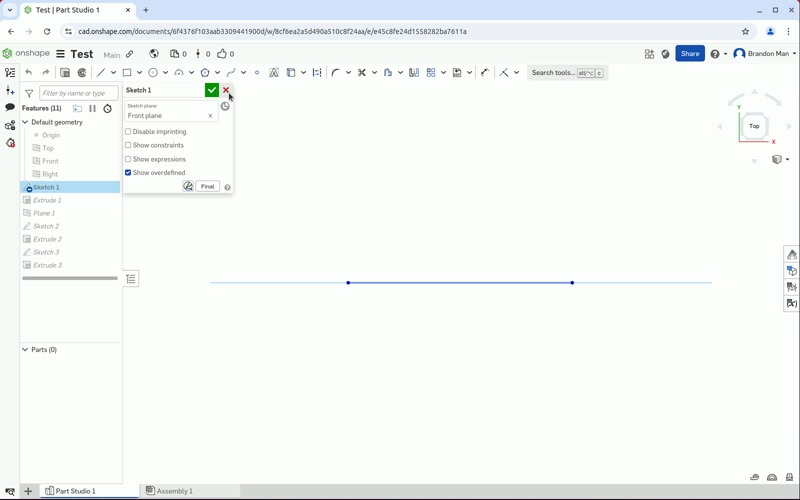
click(229, 92)
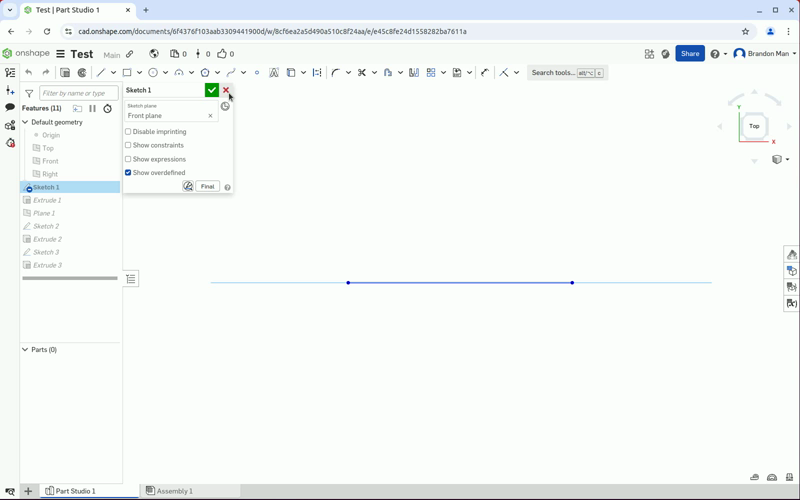
key(shift+s)
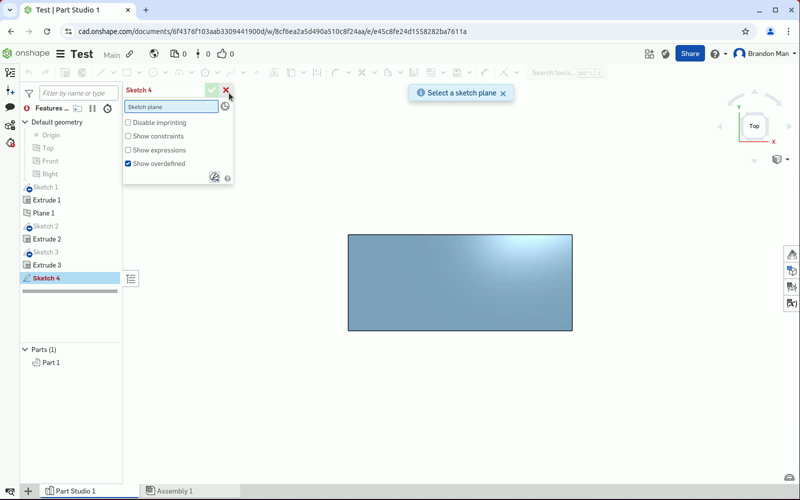
mouse_move(73, 215)
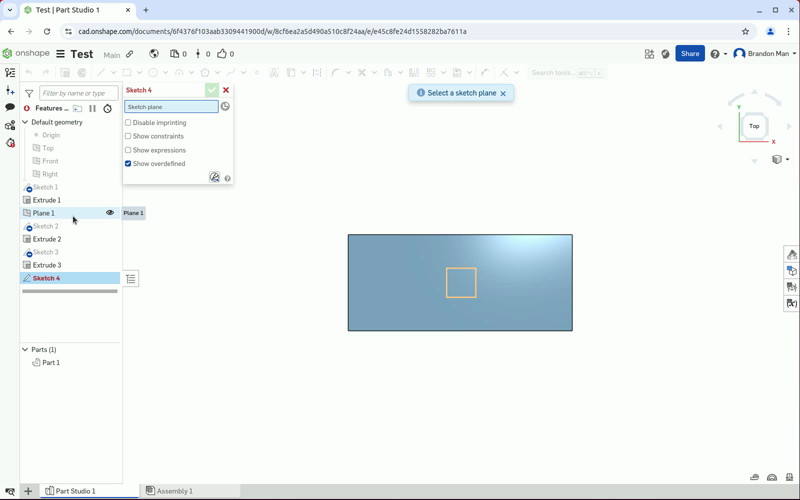
click(73, 215)
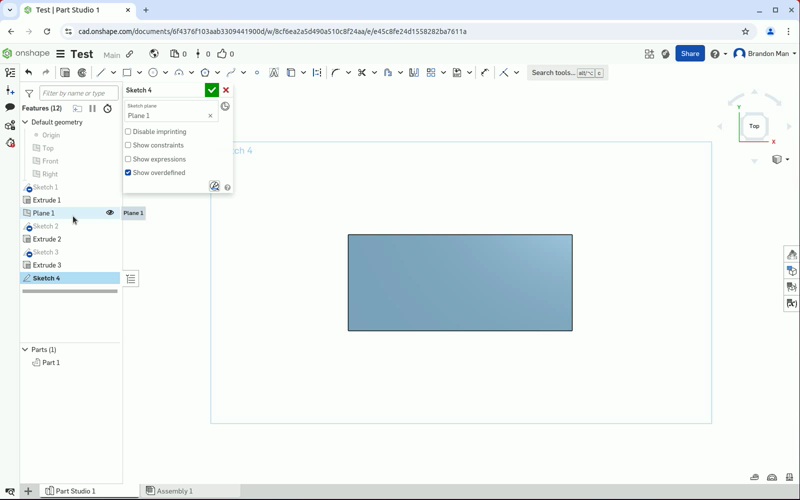
mouse_move(73, 352)
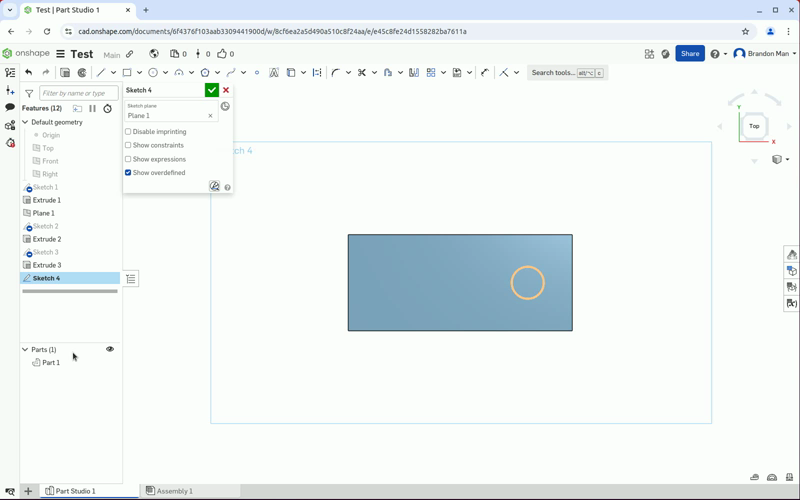
key(y)
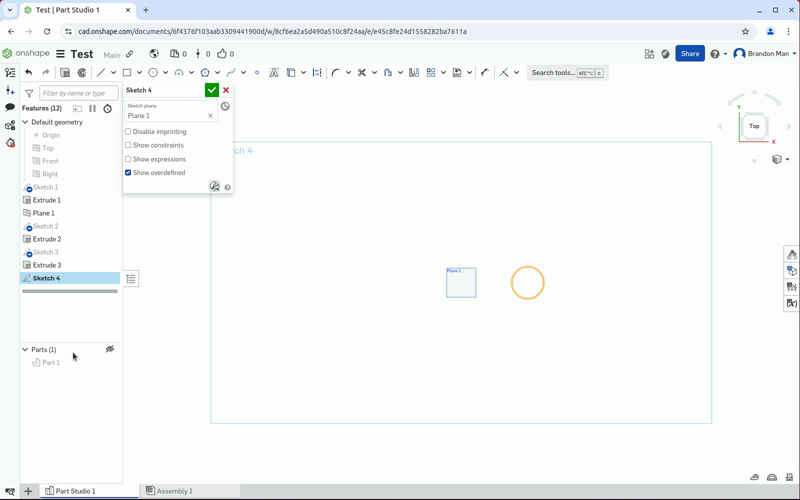
key(c)
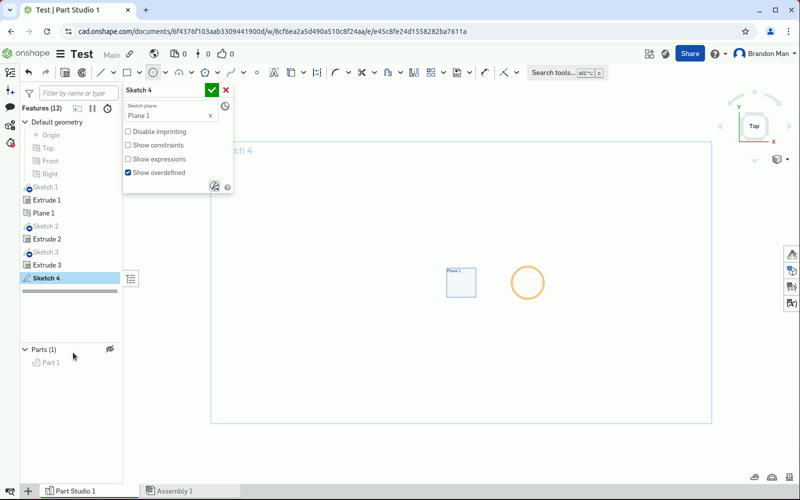
key_down(shift)
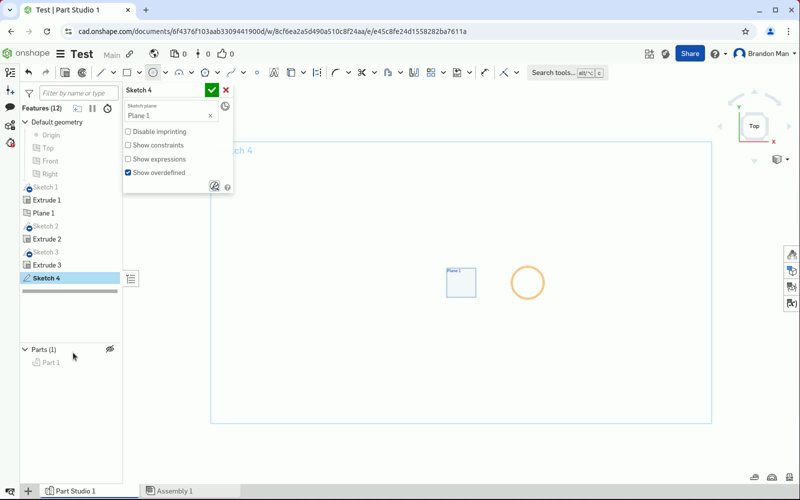
mouse_move(396, 282)
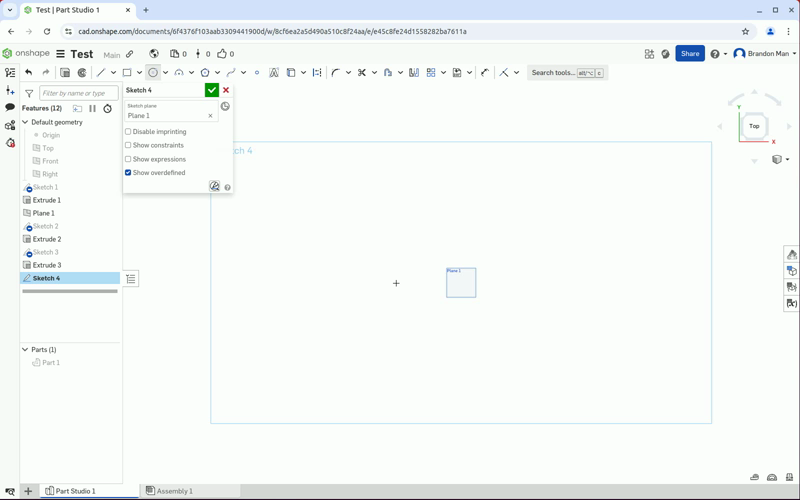
click(396, 282)
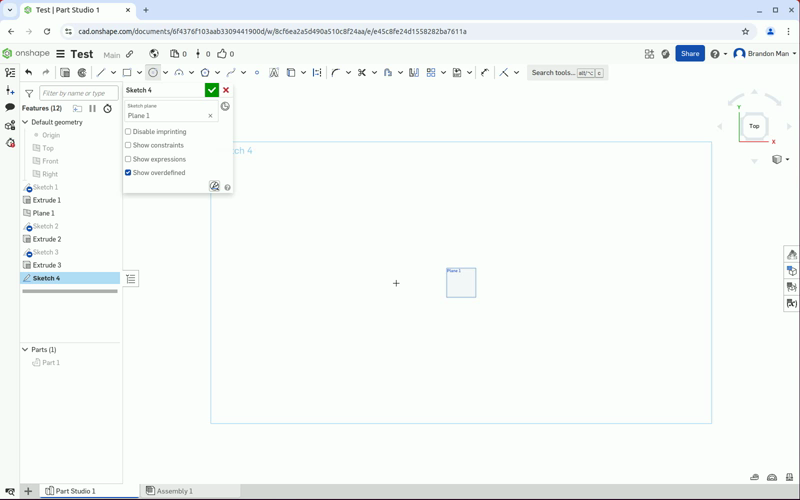
key_up(shift)
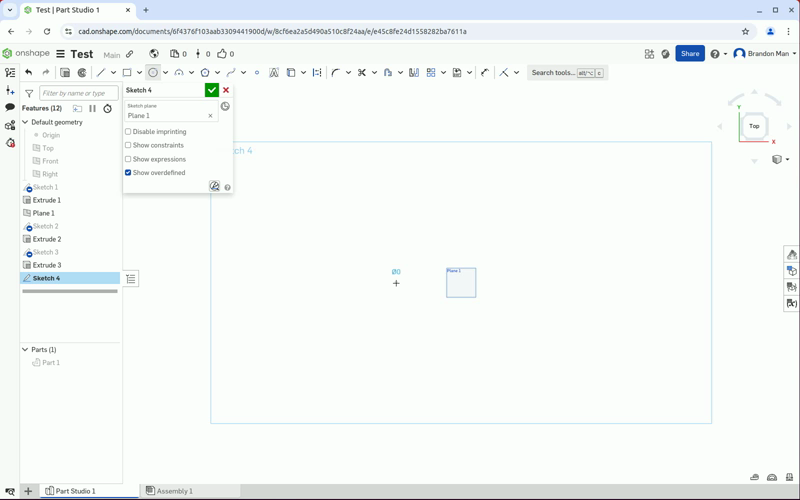
mouse_move(412, 282)
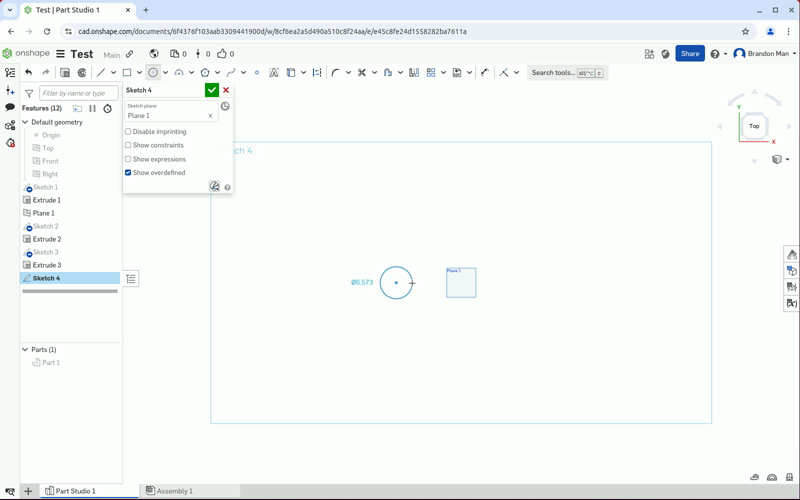
click(412, 282)
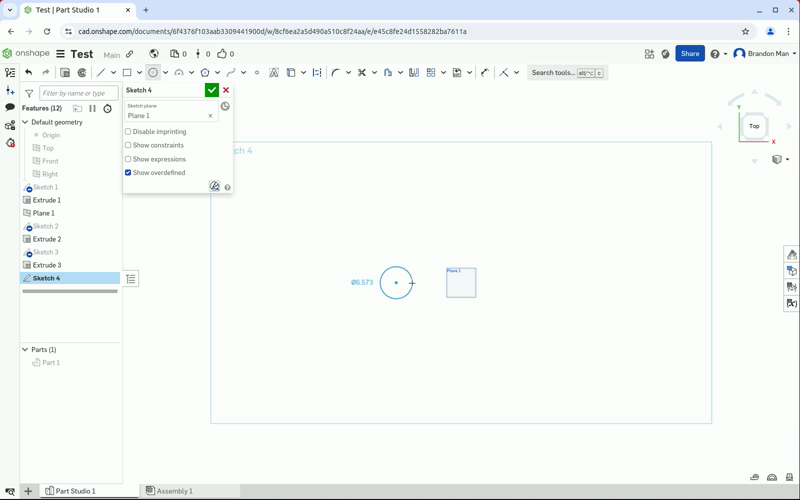
key(esc)
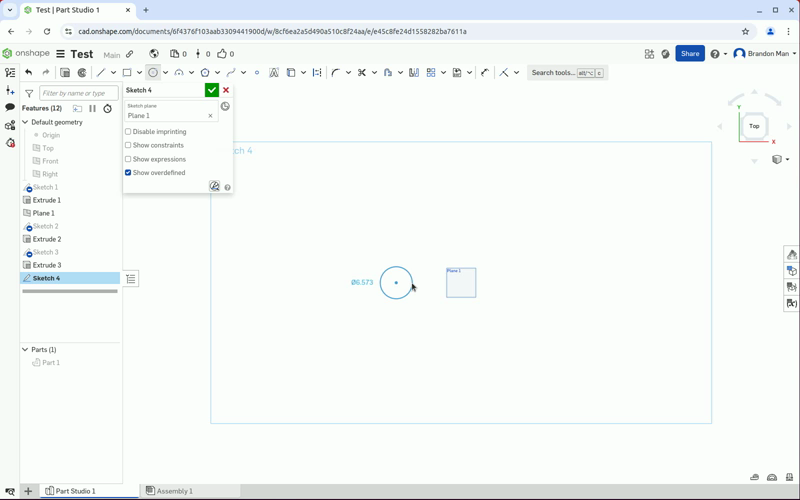
mouse_move(395, 273)
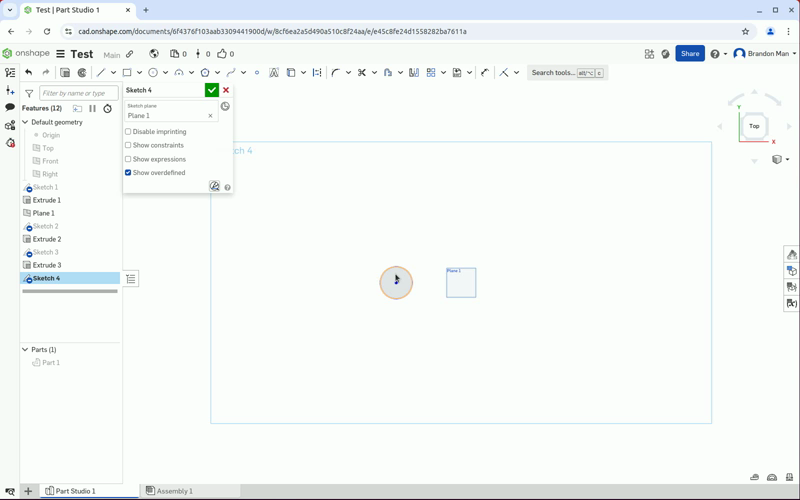
scroll(6)
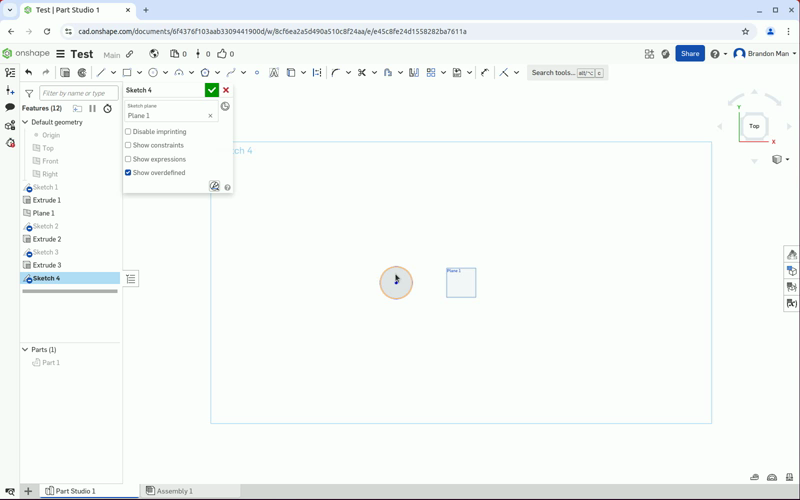
scroll(6)
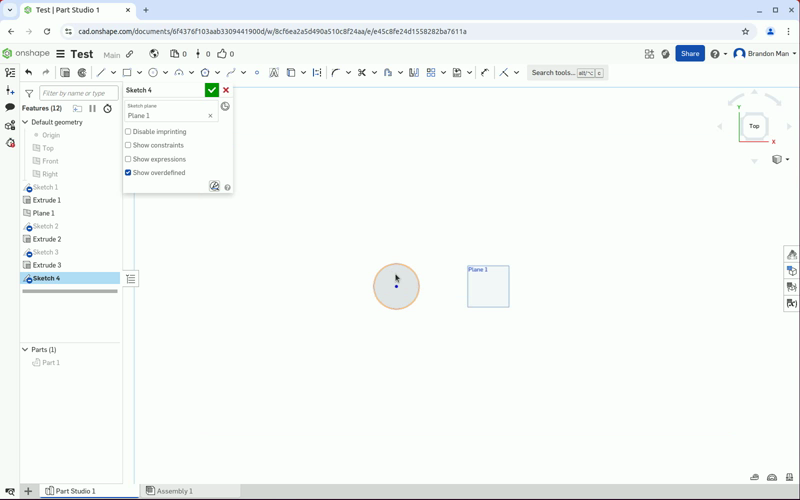
scroll(6)
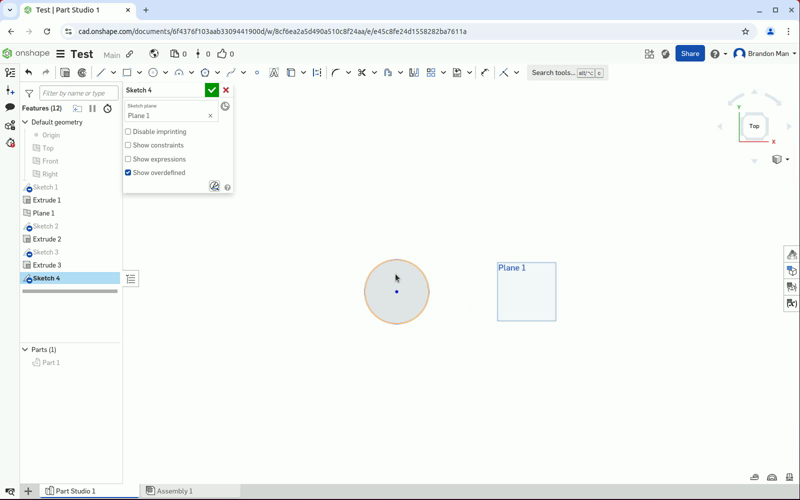
scroll(6)
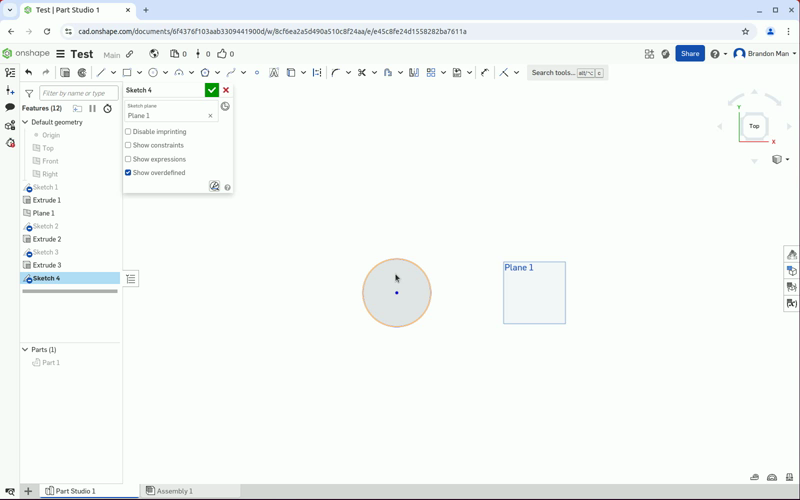
scroll(6)
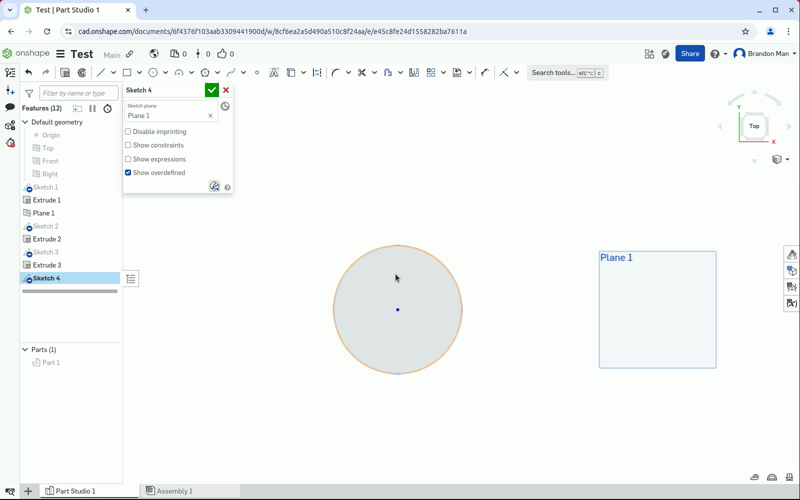
scroll(6)
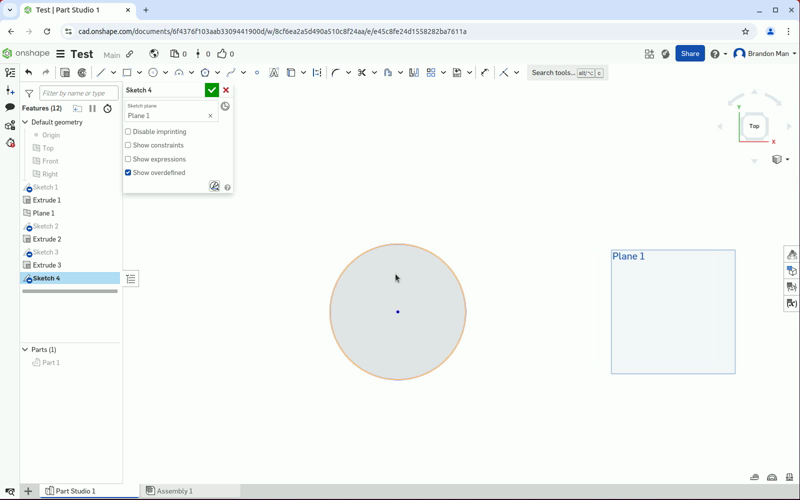
scroll(6)
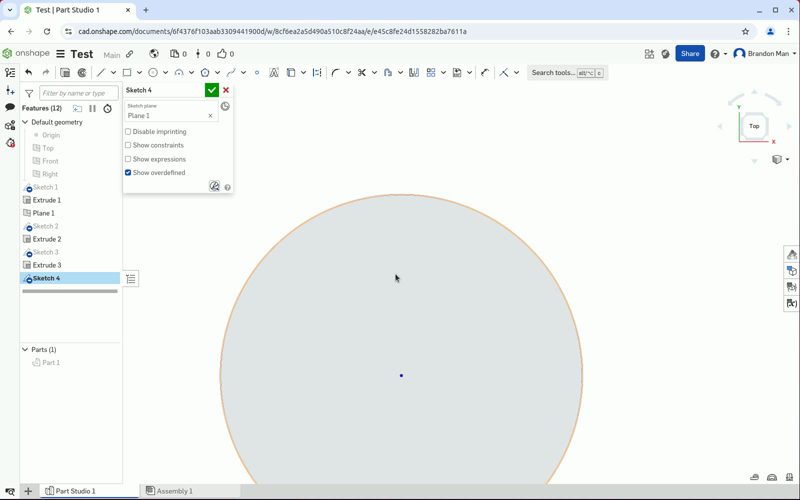
click(395, 273)
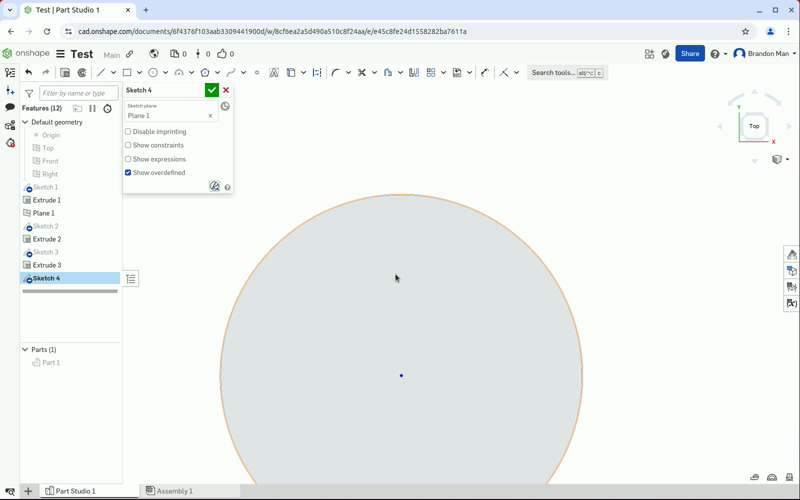
scroll(-6)
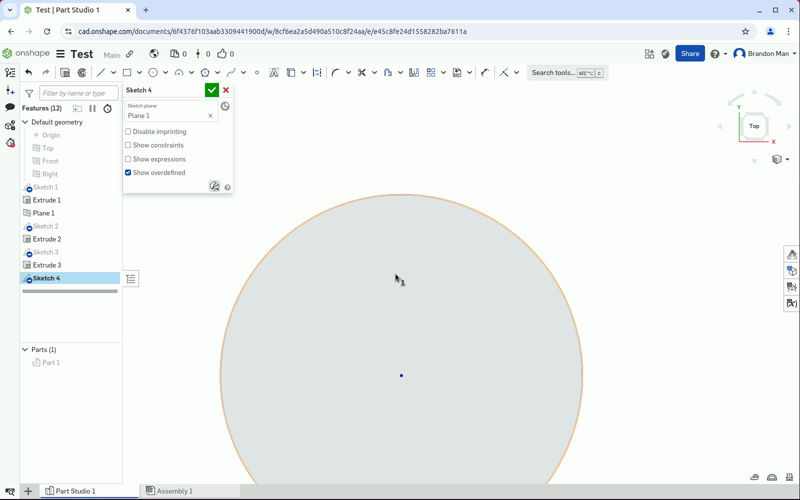
scroll(-6)
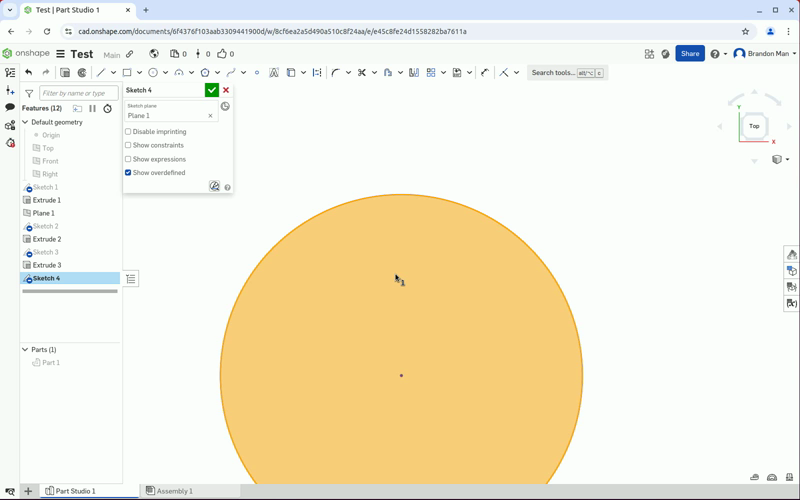
scroll(-6)
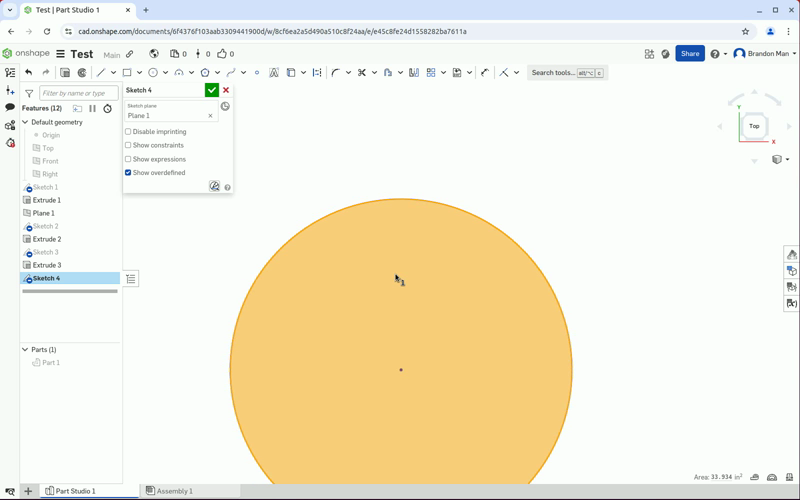
scroll(-6)
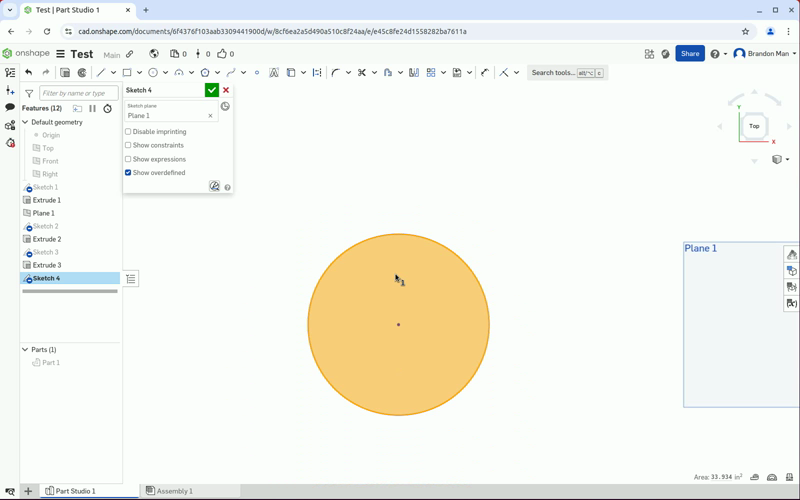
scroll(-6)
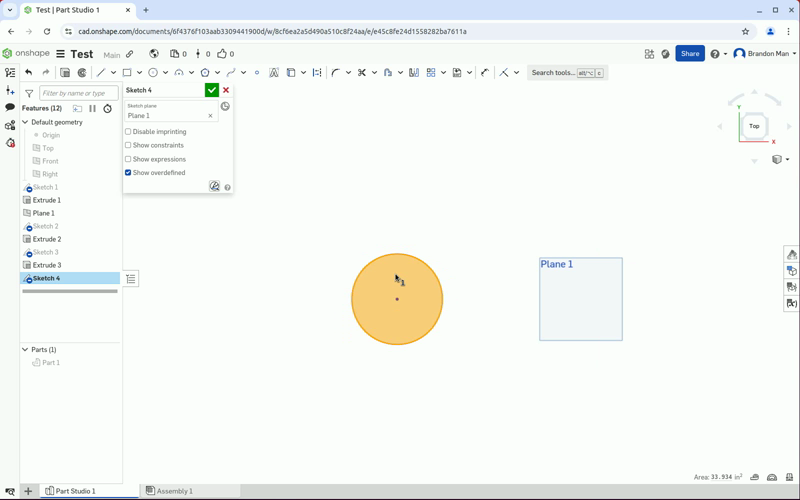
scroll(-6)
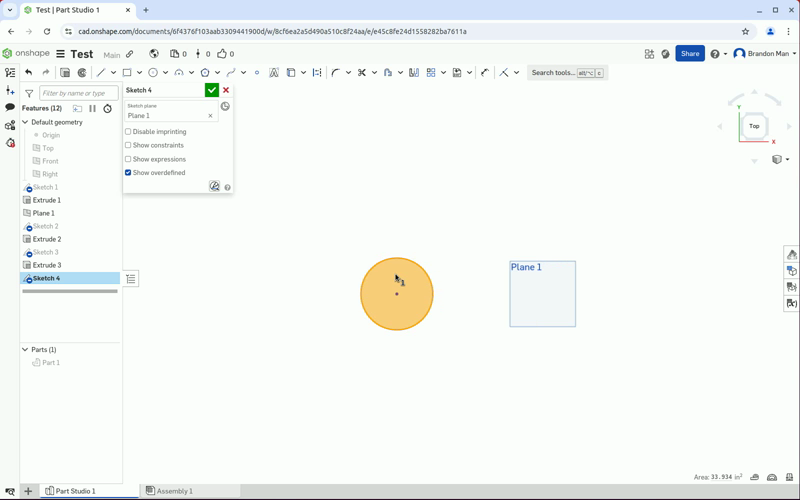
scroll(-6)
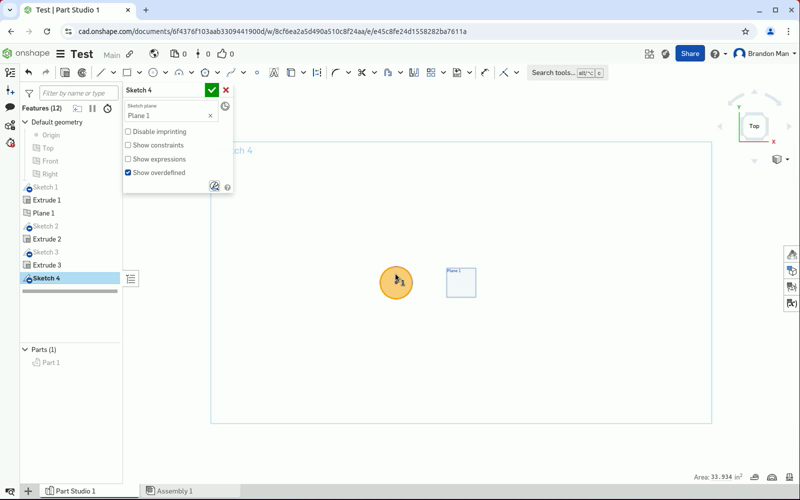
mouse_move(73, 352)
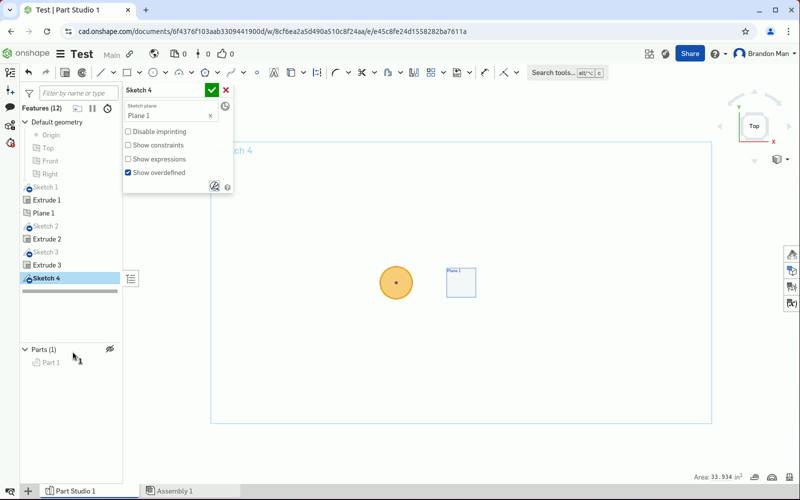
key(shift+y)
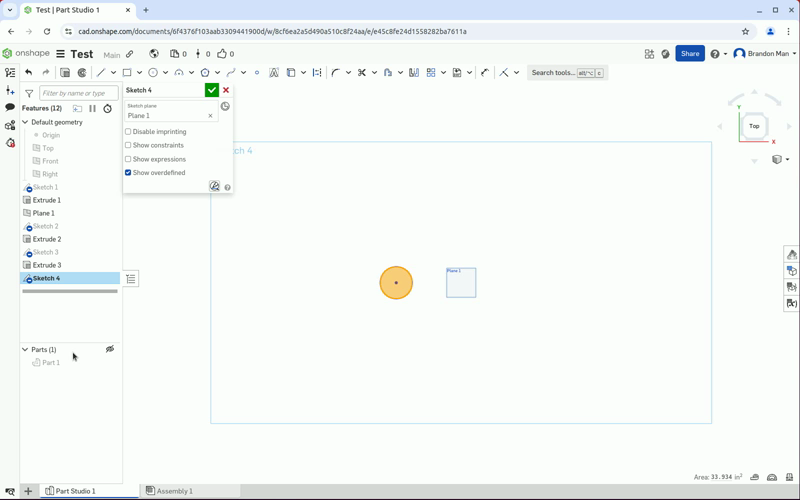
key(shift+e)
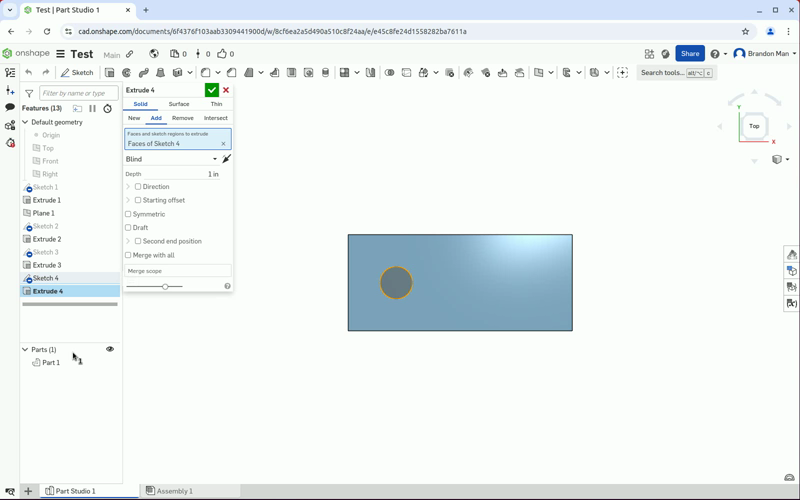
mouse_move(143, 106)
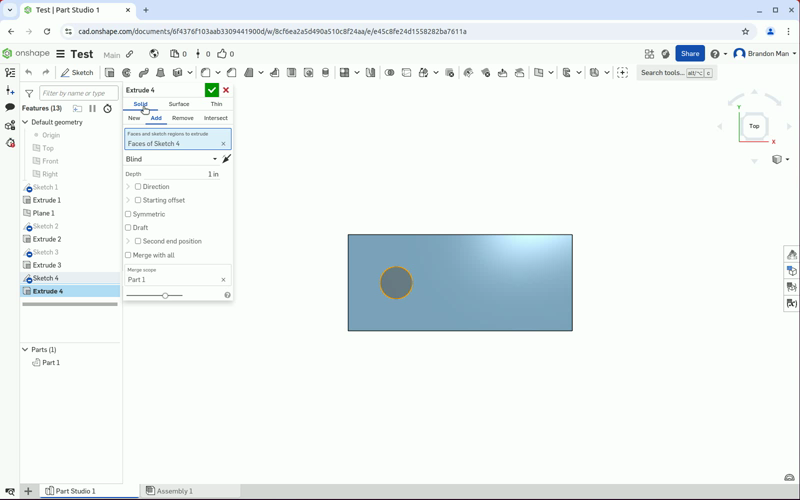
click(143, 106)
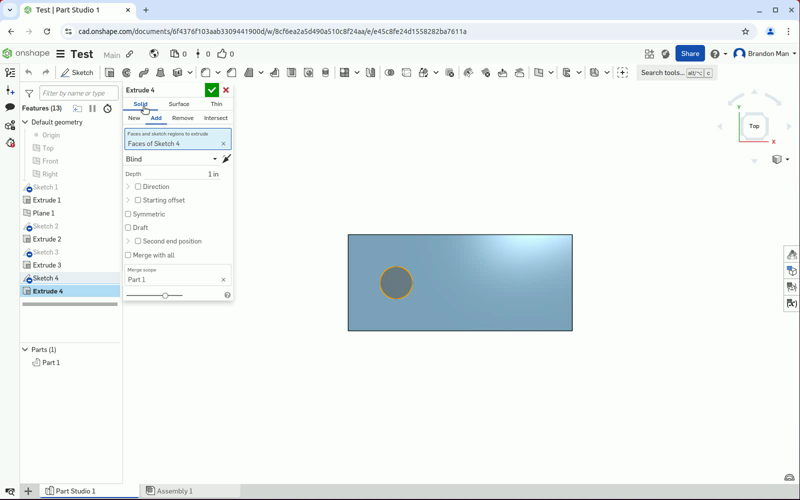
mouse_move(137, 120)
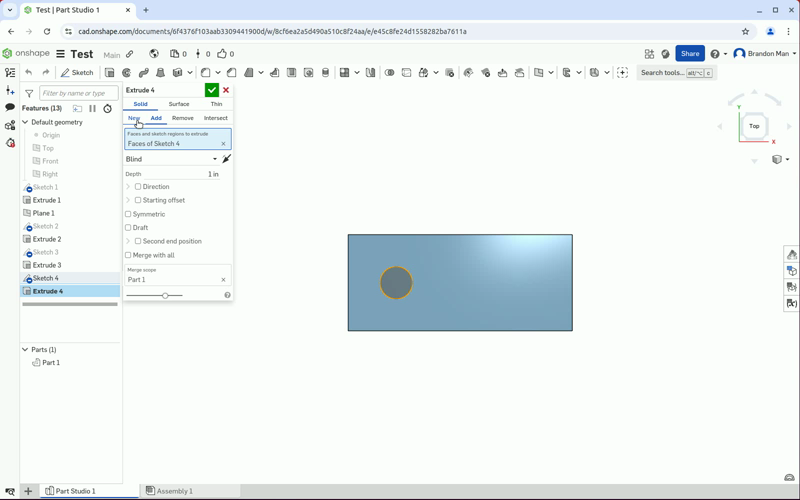
click(137, 120)
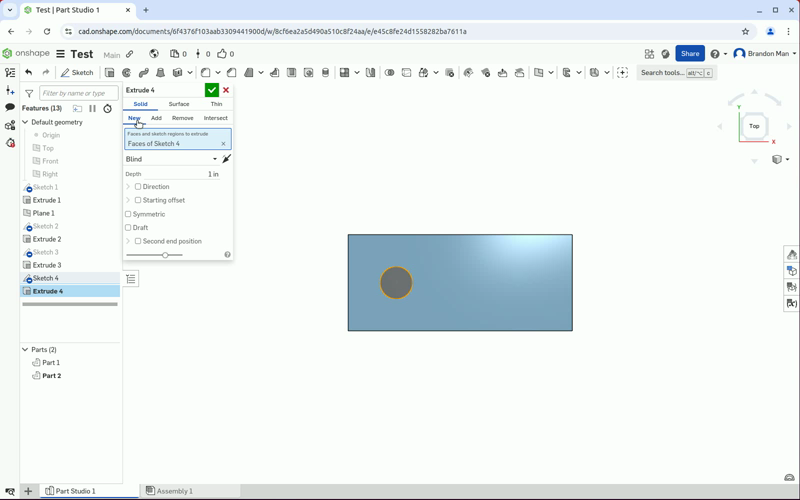
key(tab, 4)
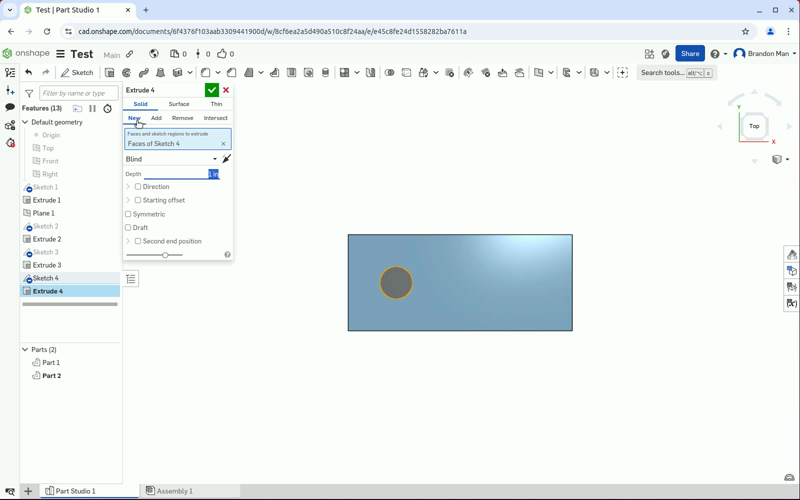
text(3.37)
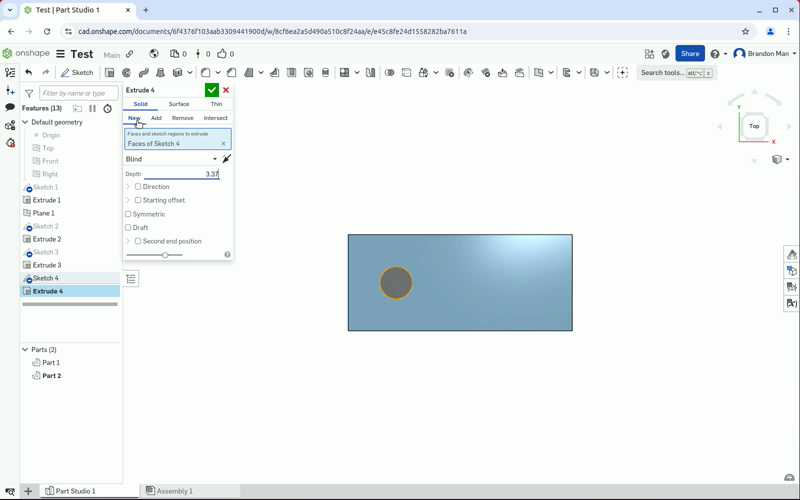
key(enter)
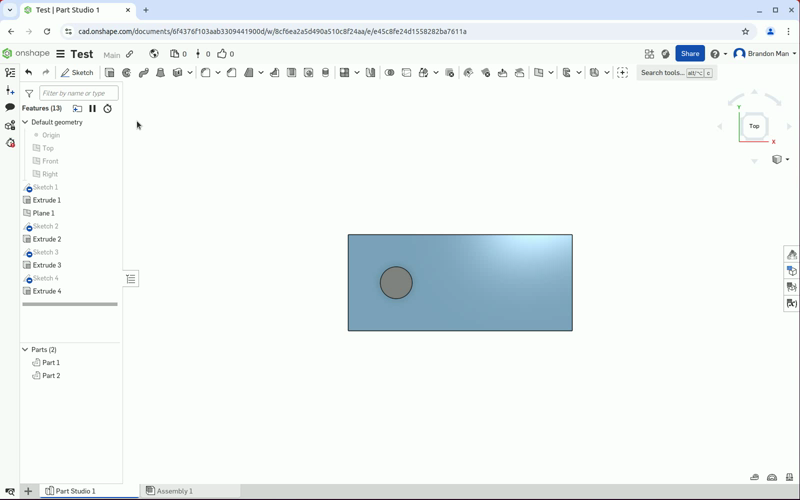
key(shift+h)
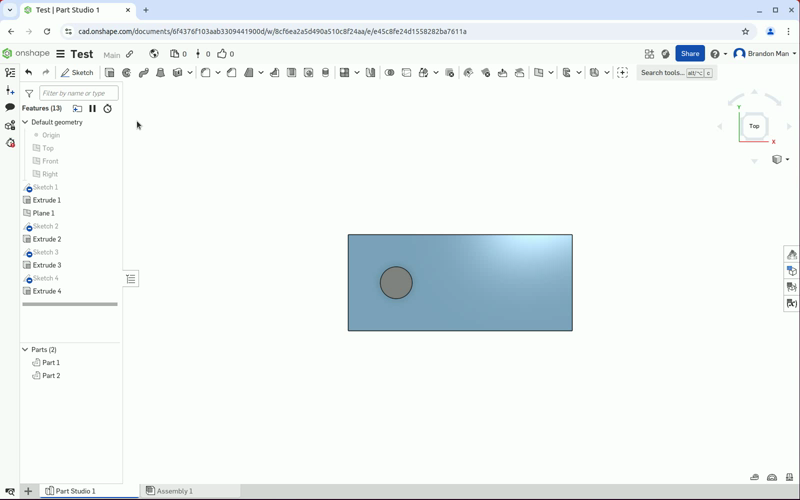
key(shift+h)
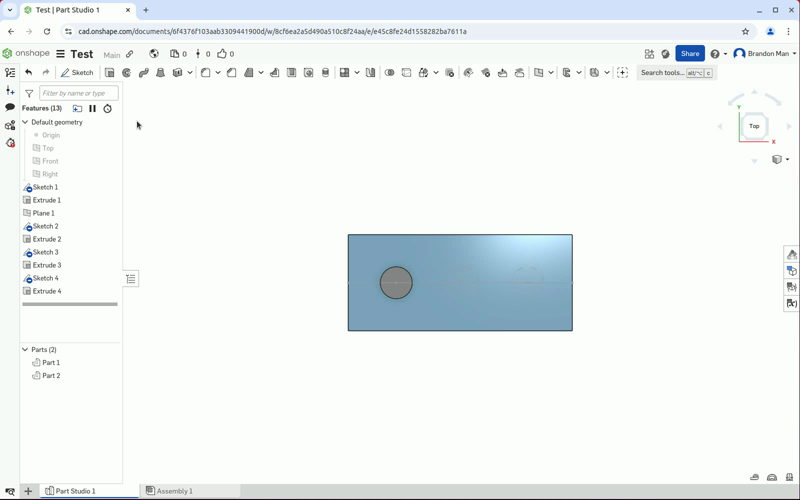
key(shift+7)
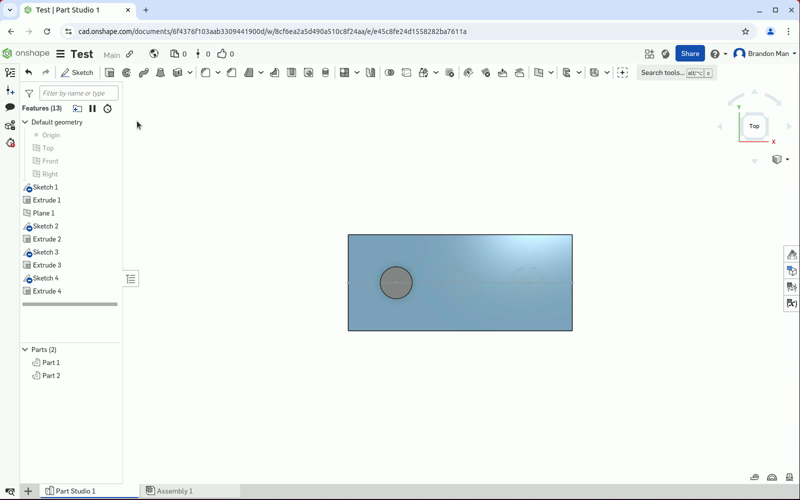
key(up, 3)
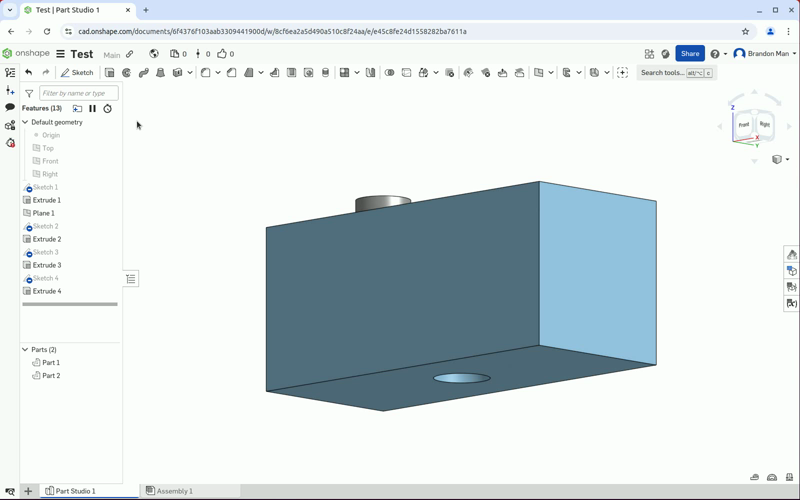
key(left, 3)
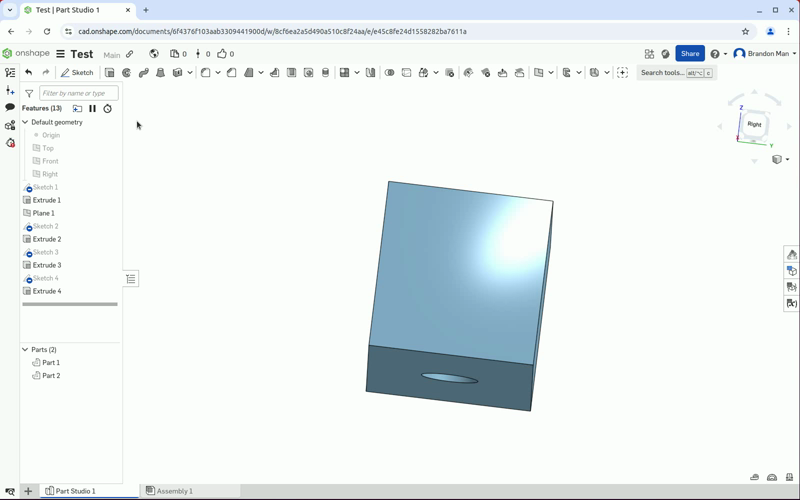
key(right, 3)
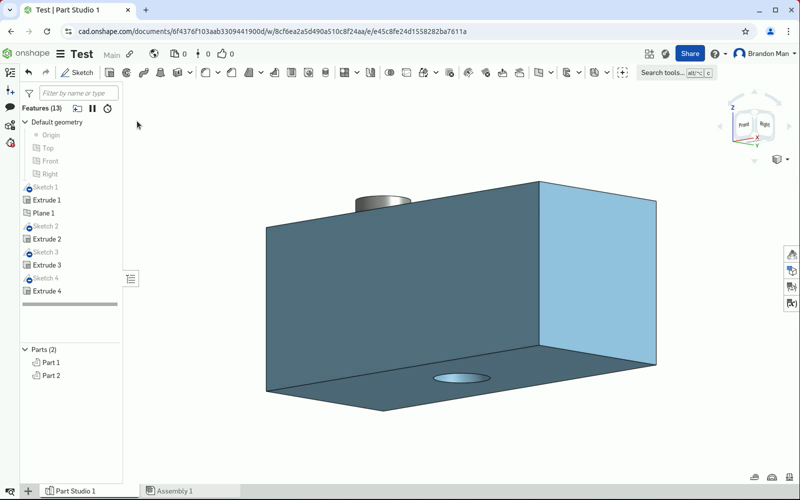
key(down, 3)
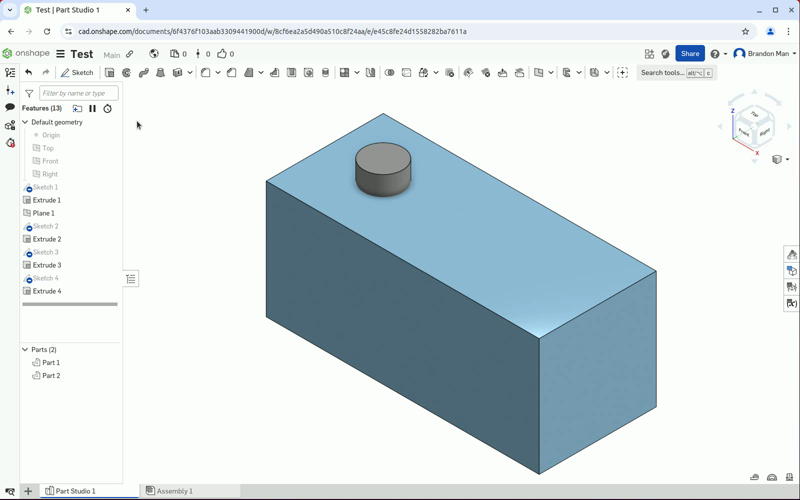
mouse_move(73, 189)
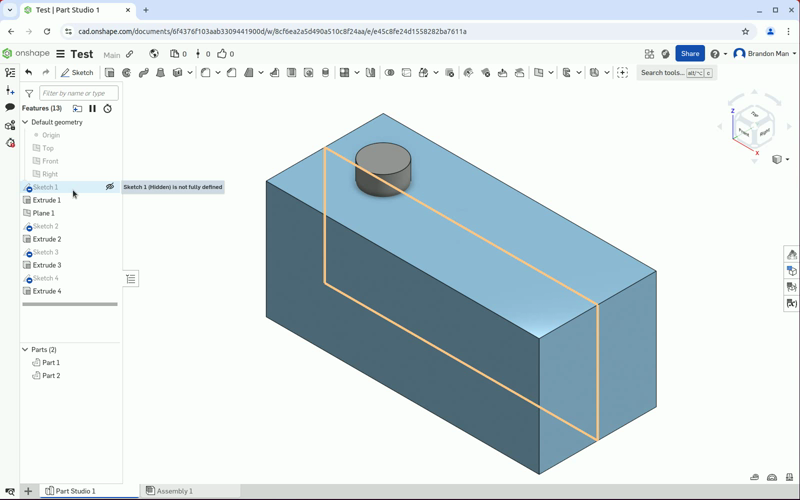
click(73, 189)